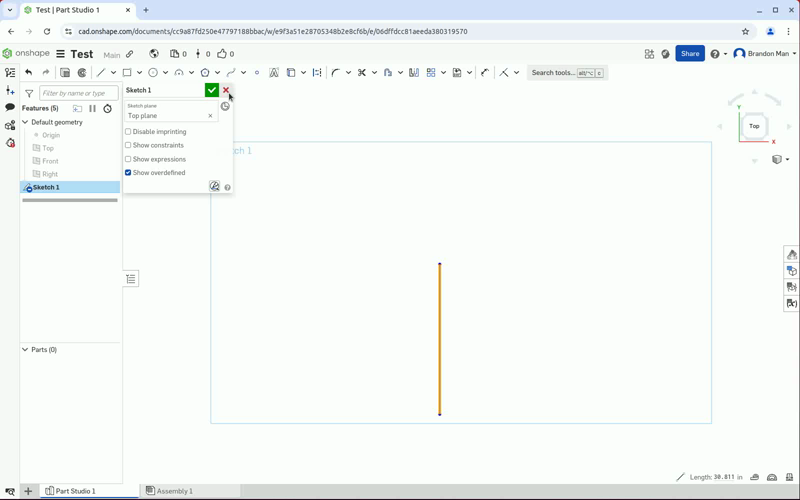
key(shift+h)
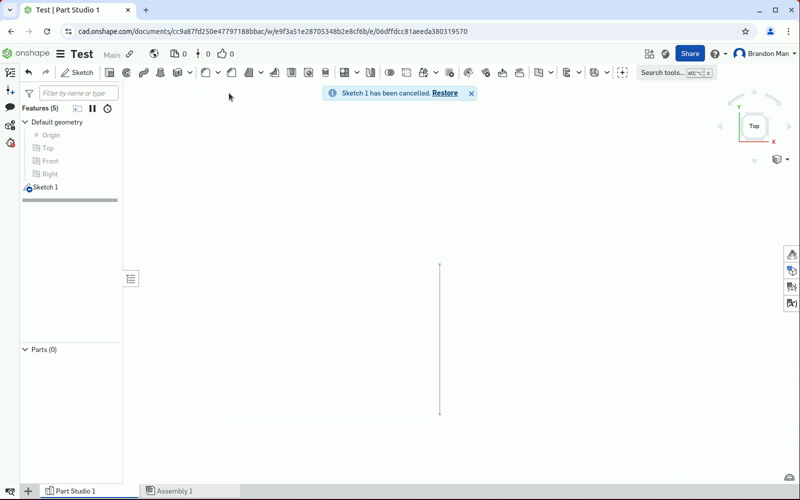
key(shift+s)
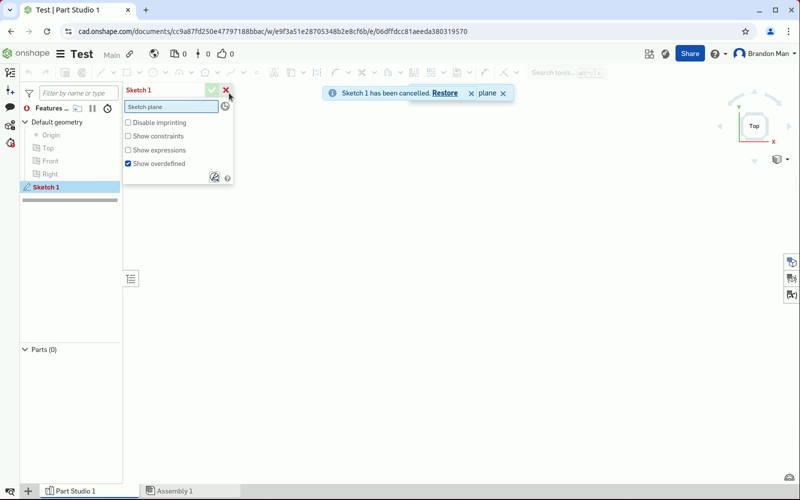
mouse_move(73, 150)
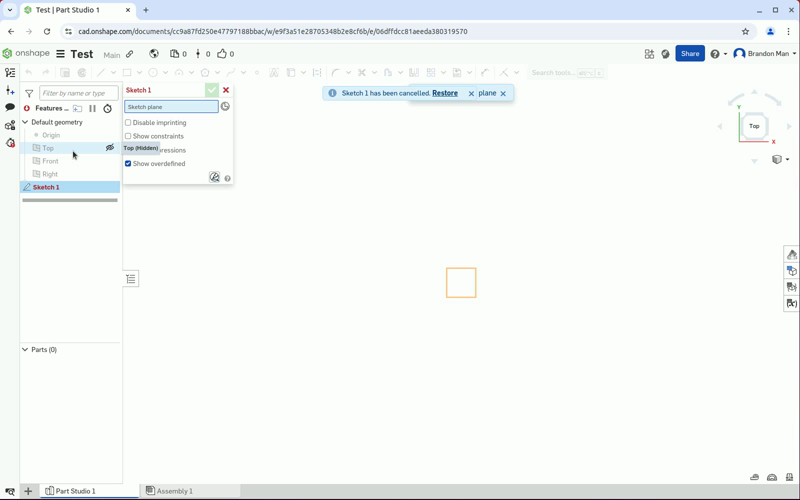
click(73, 150)
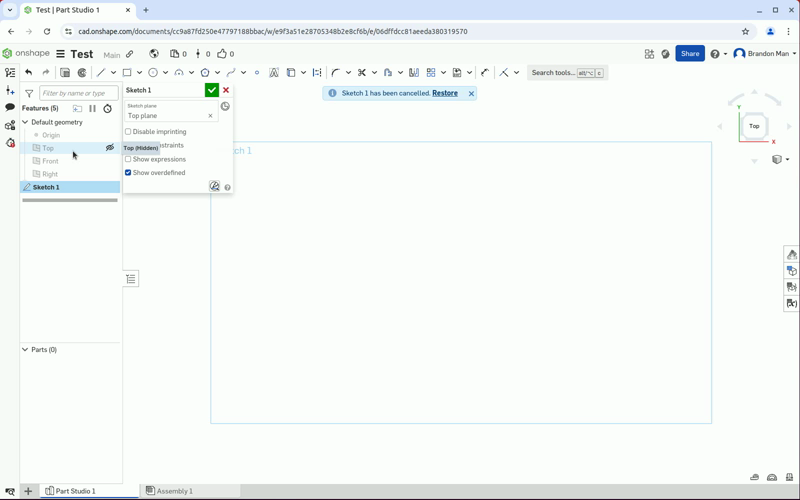
mouse_move(73, 352)
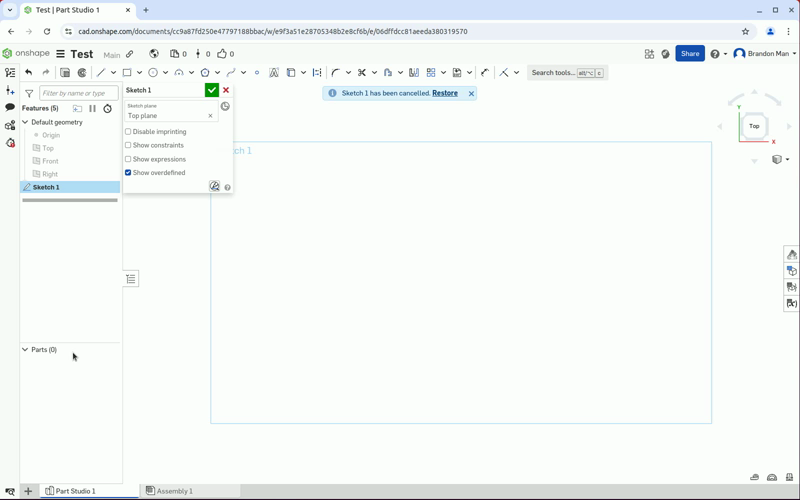
key(y)
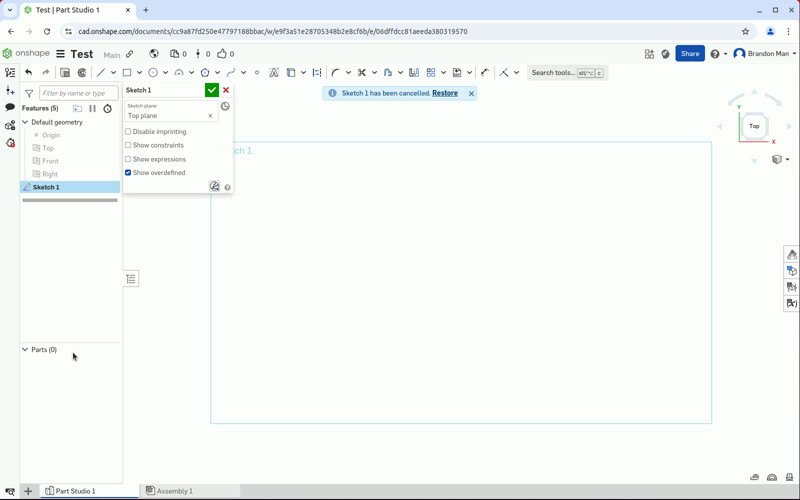
key(c)
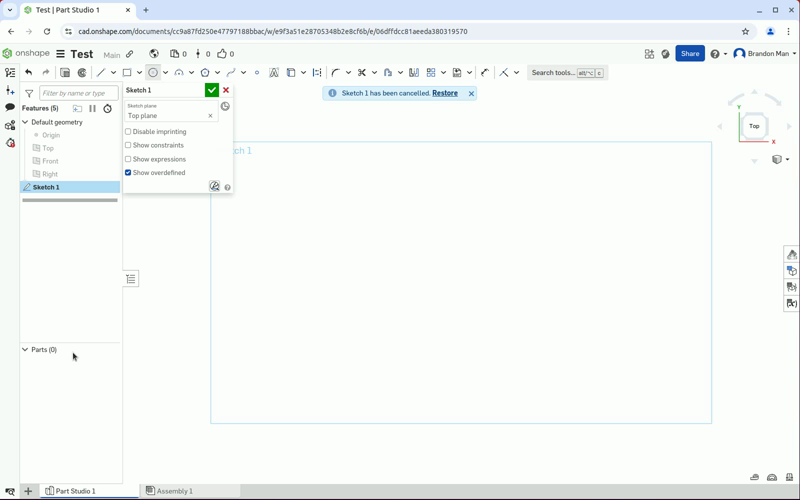
key_down(shift)
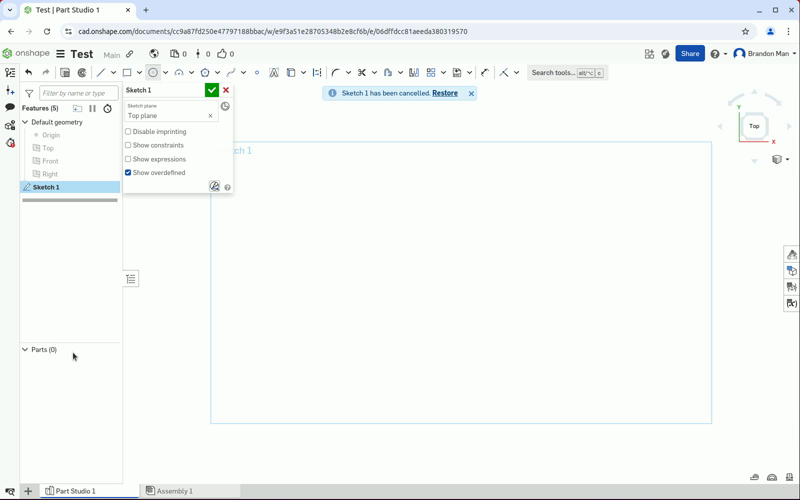
mouse_move(461, 282)
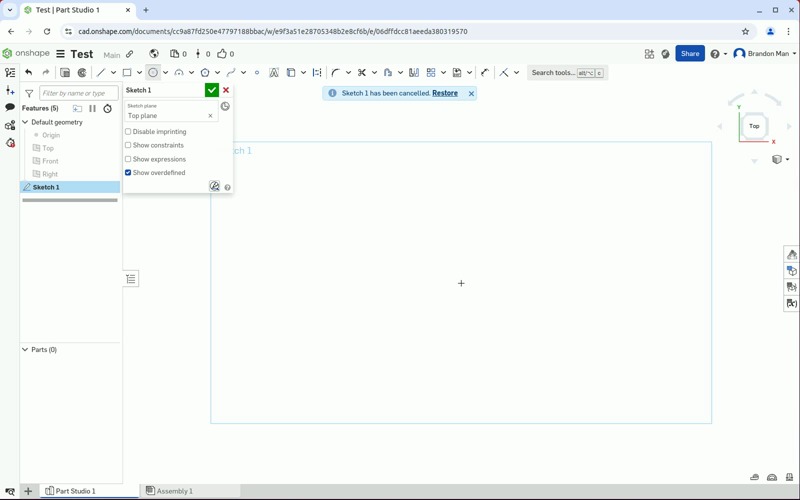
click(461, 282)
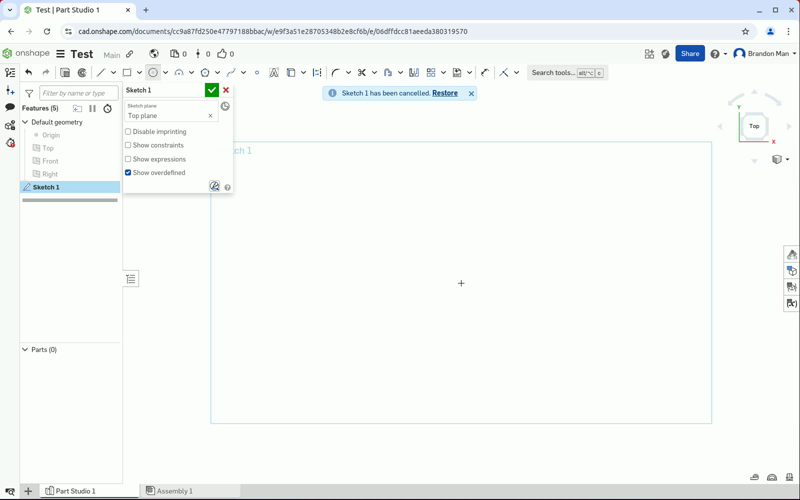
key_up(shift)
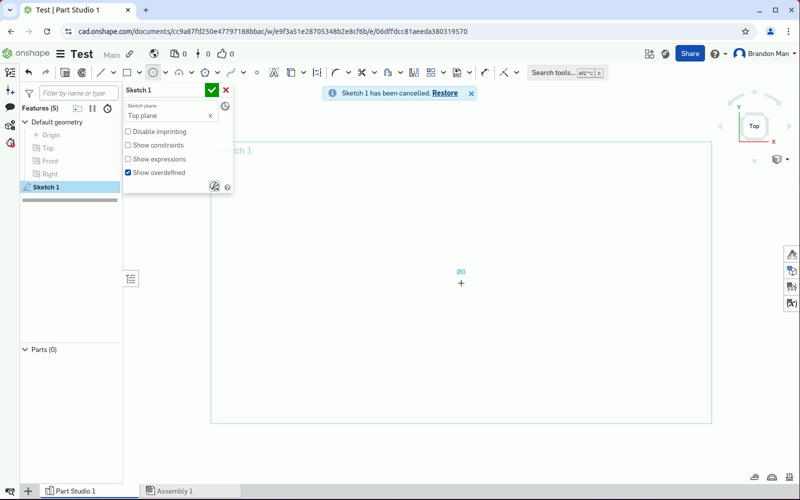
mouse_move(551, 282)
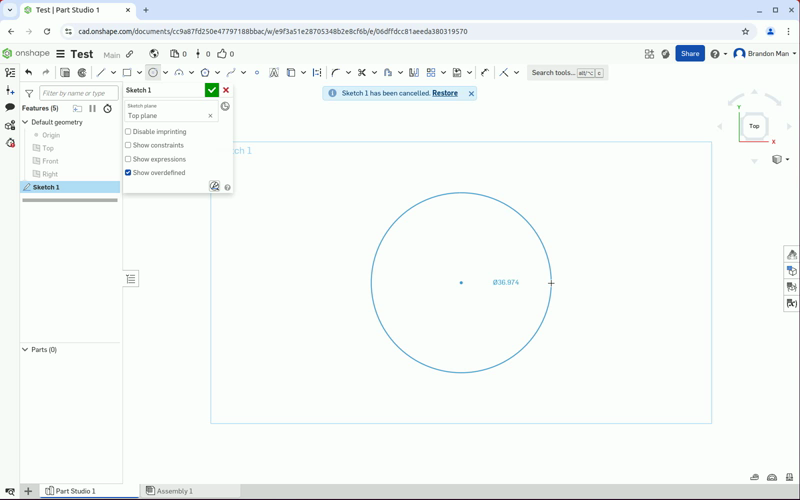
click(551, 282)
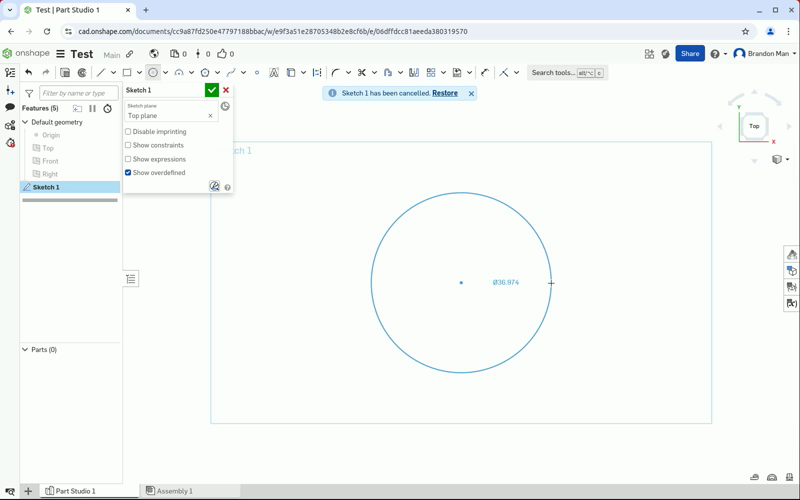
key(esc)
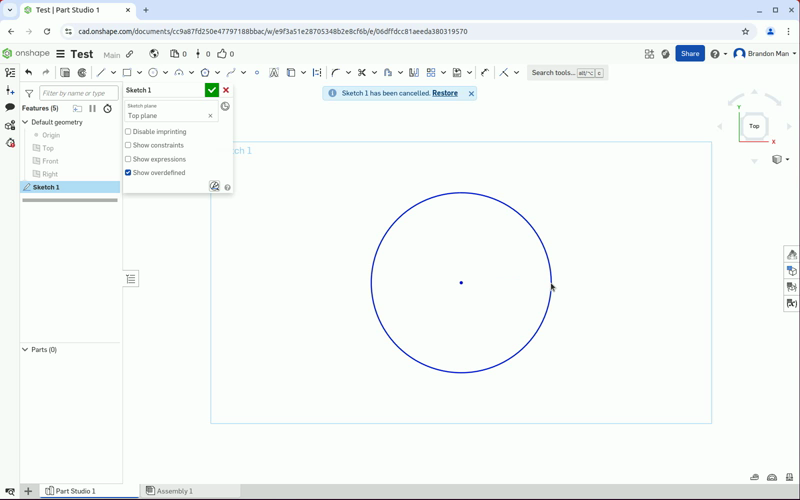
mouse_move(415, 248)
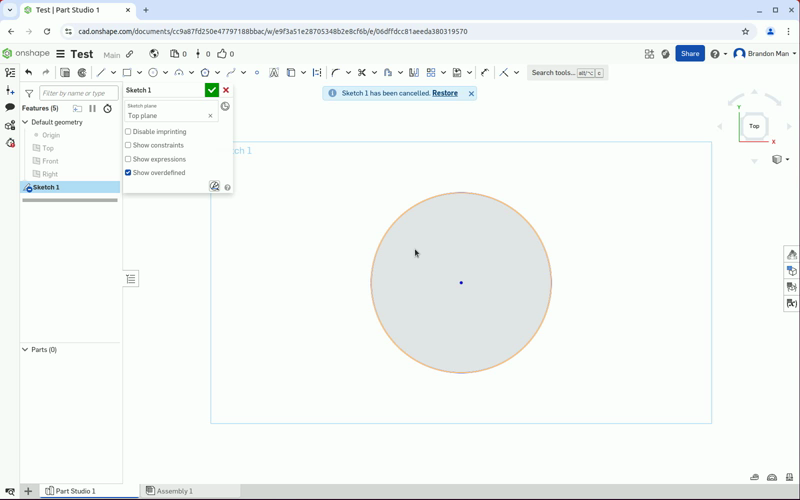
click(415, 248)
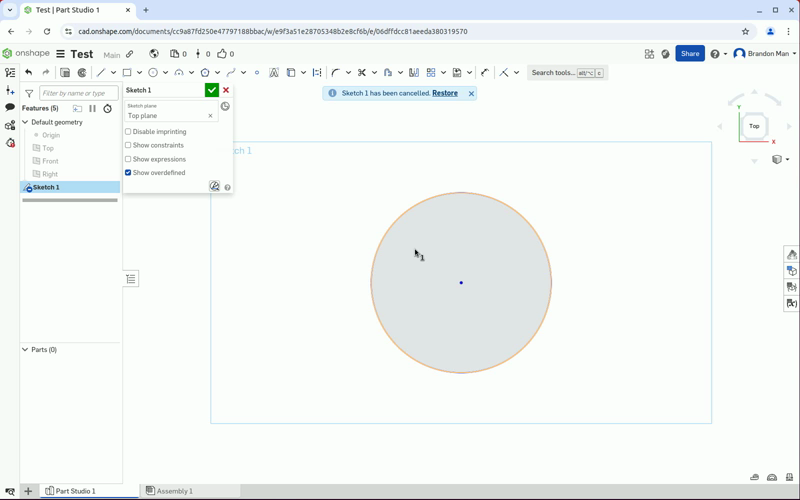
mouse_move(73, 352)
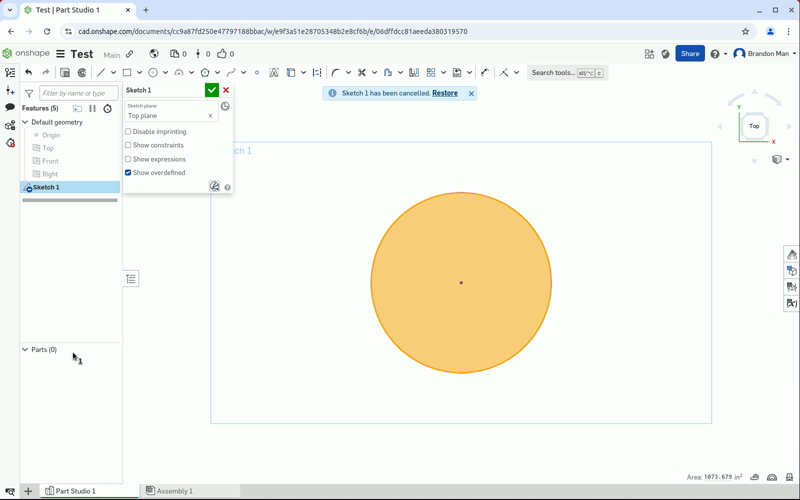
key(shift+y)
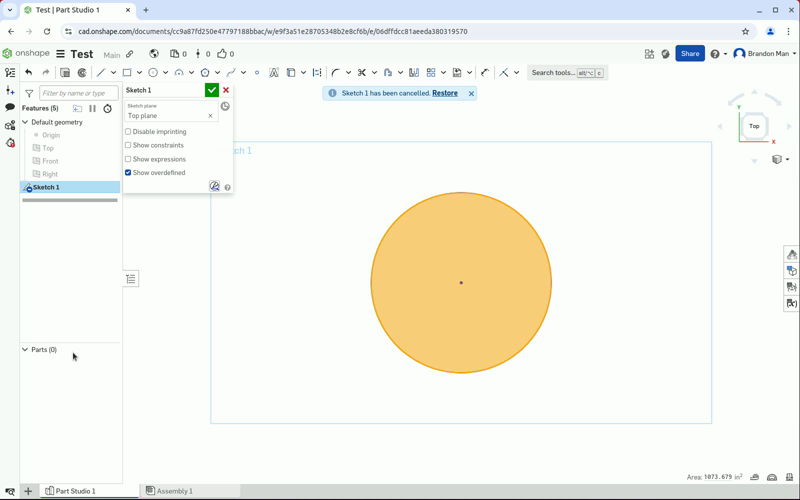
key(shift+e)
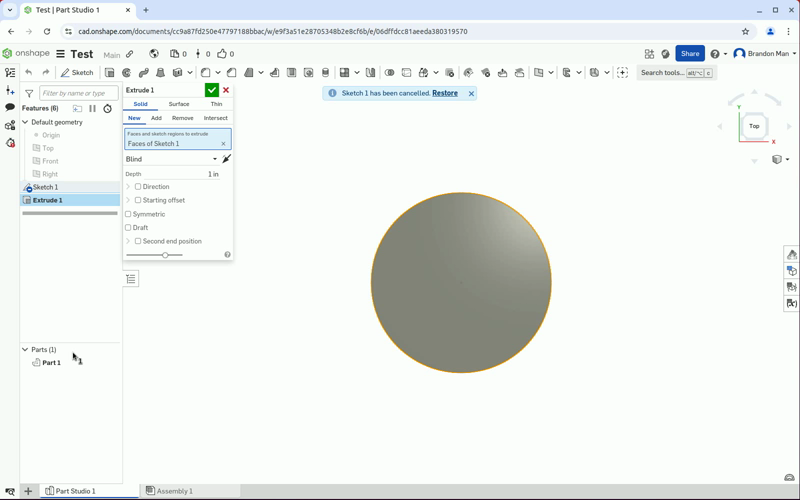
mouse_move(143, 106)
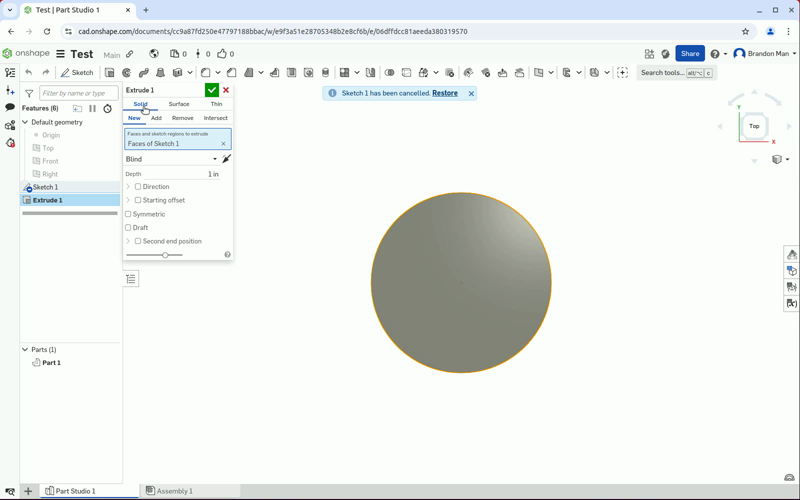
click(143, 106)
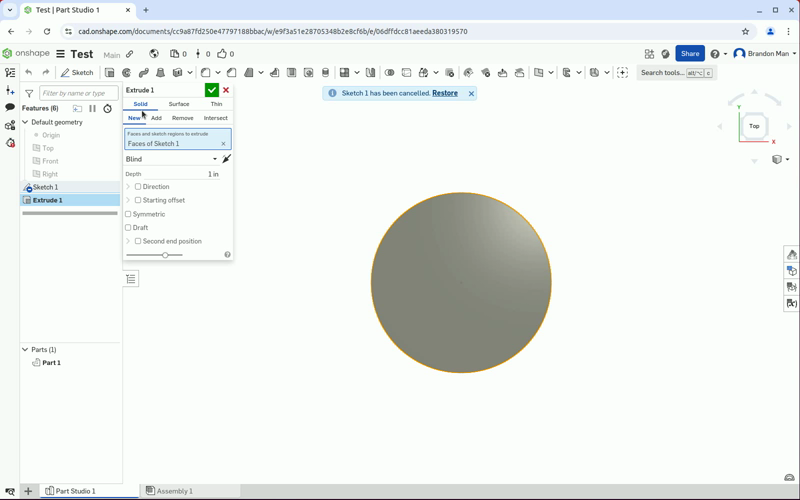
mouse_move(137, 120)
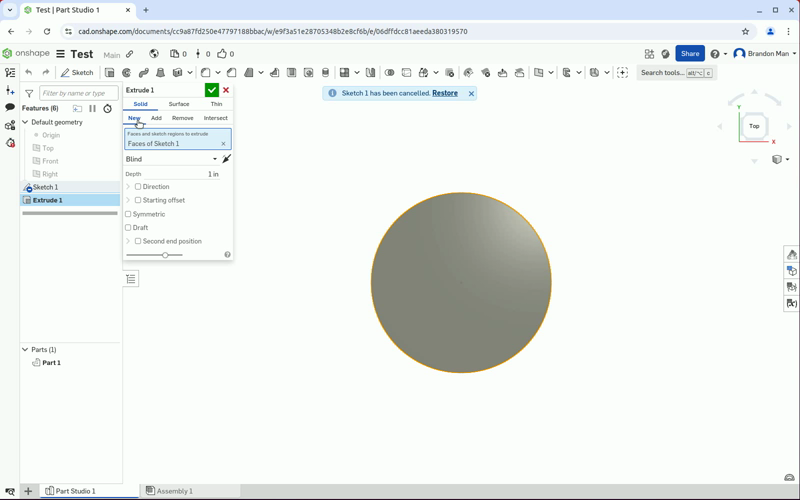
click(137, 120)
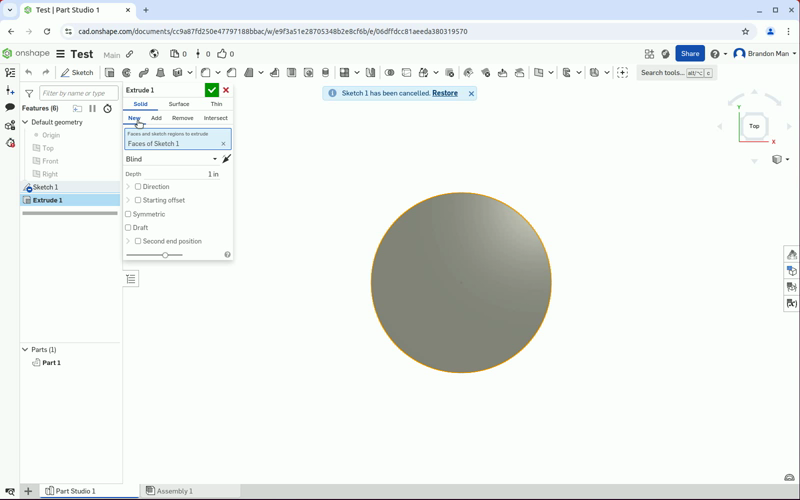
key(tab, 4)
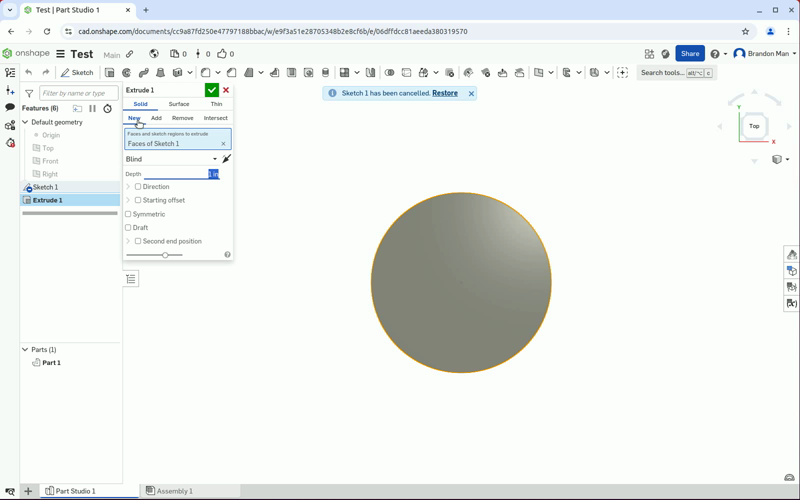
text(23.108)
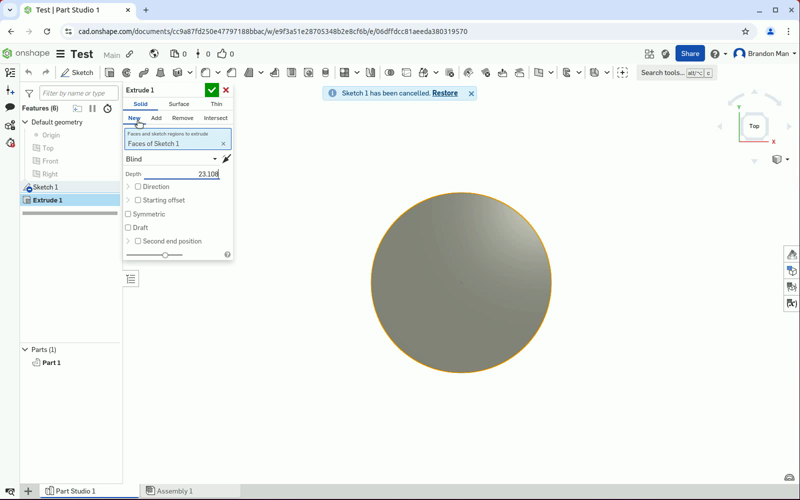
key(enter)
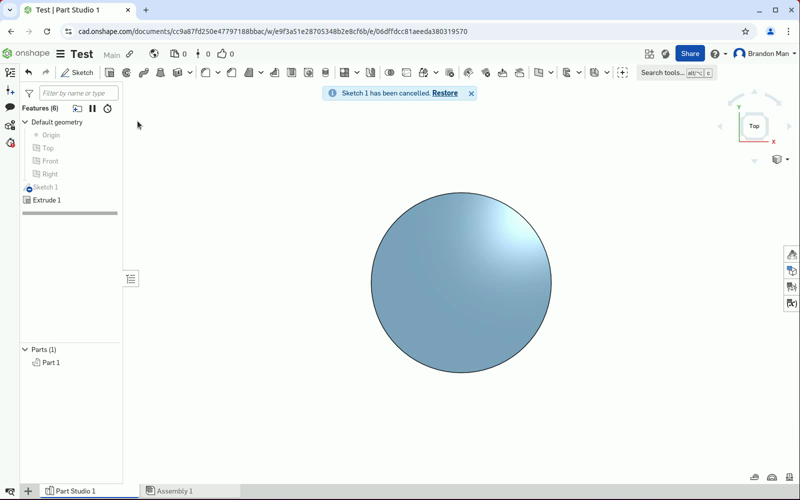
key(shift+h)
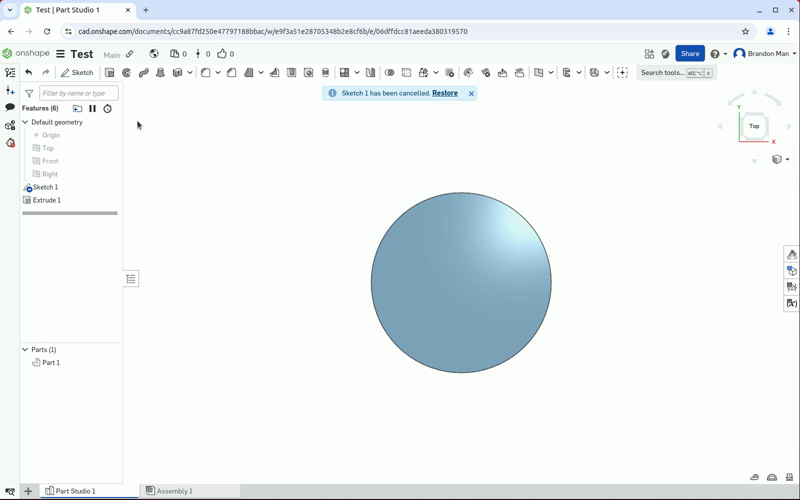
key(shift+h)
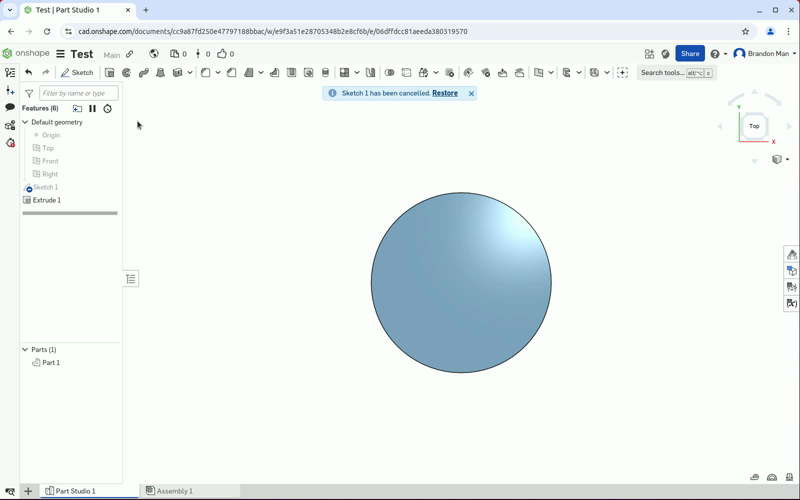
mouse_move(73, 189)
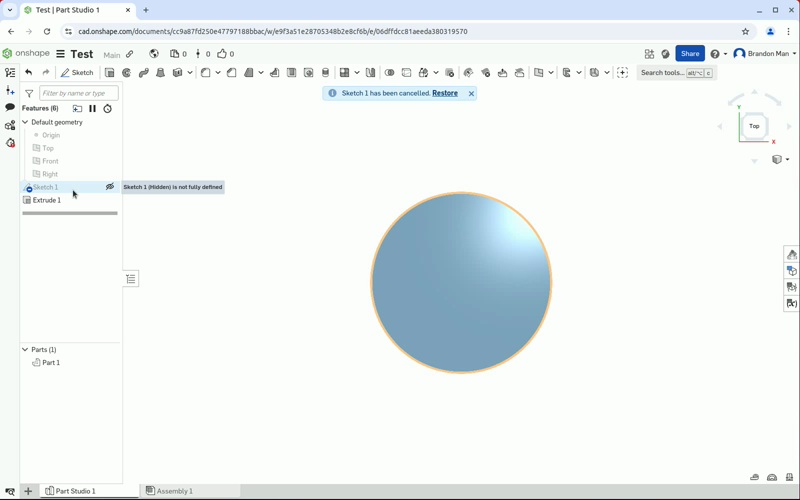
click(73, 189)
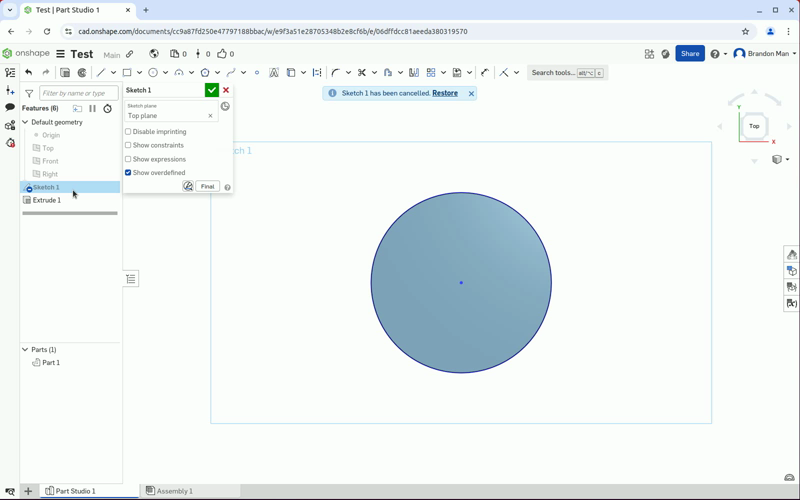
mouse_move(229, 92)
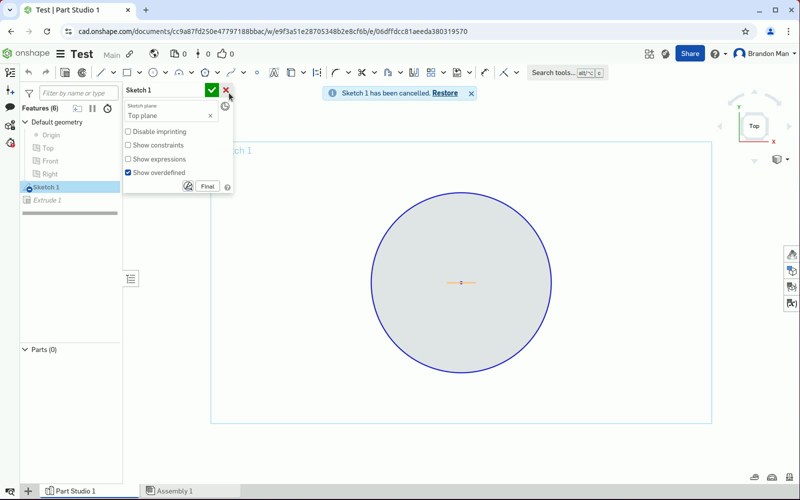
click(229, 92)
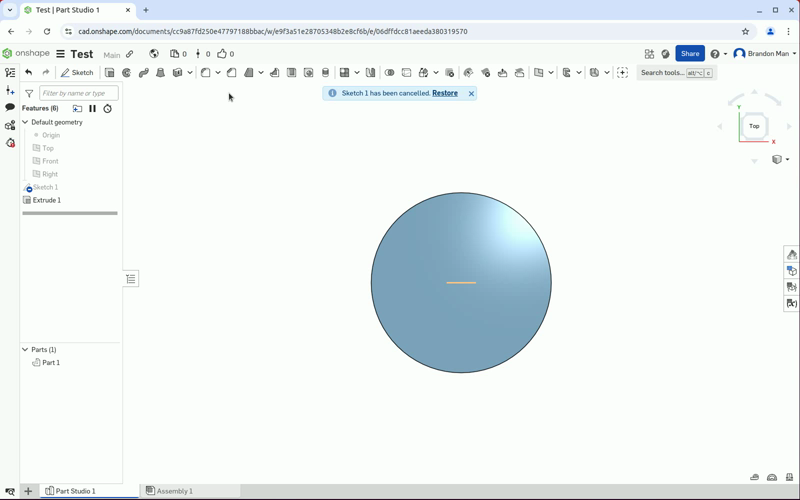
mouse_move(541, 75)
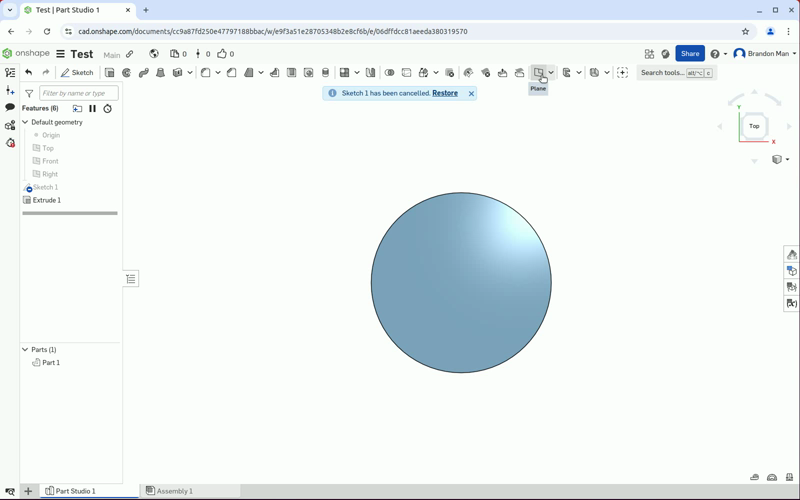
click(541, 75)
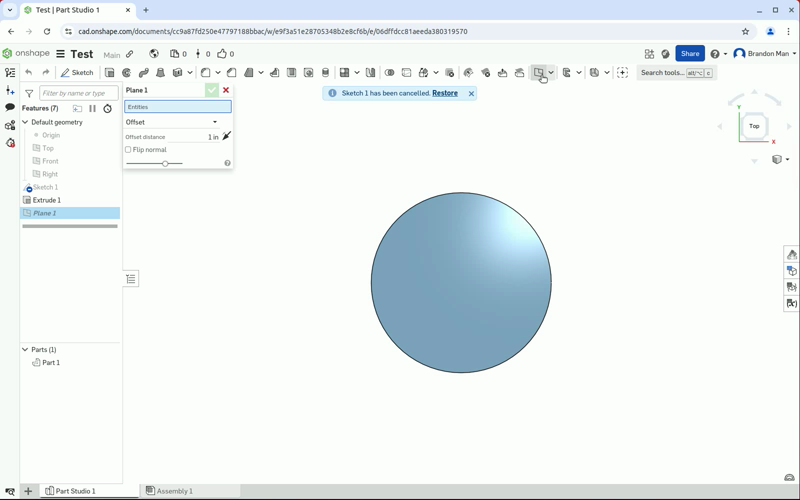
mouse_move(73, 150)
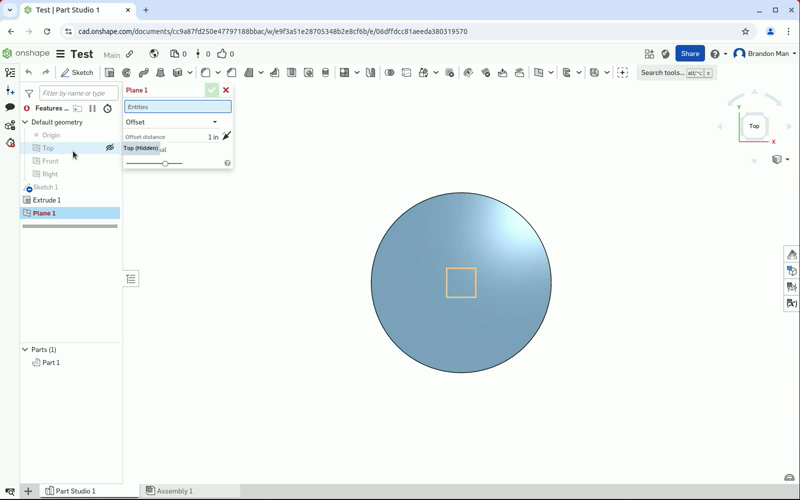
click(73, 150)
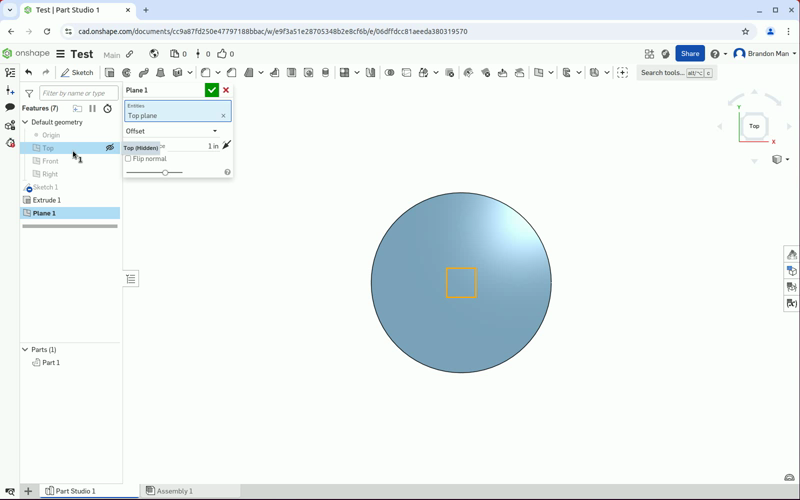
key(tab, 2)
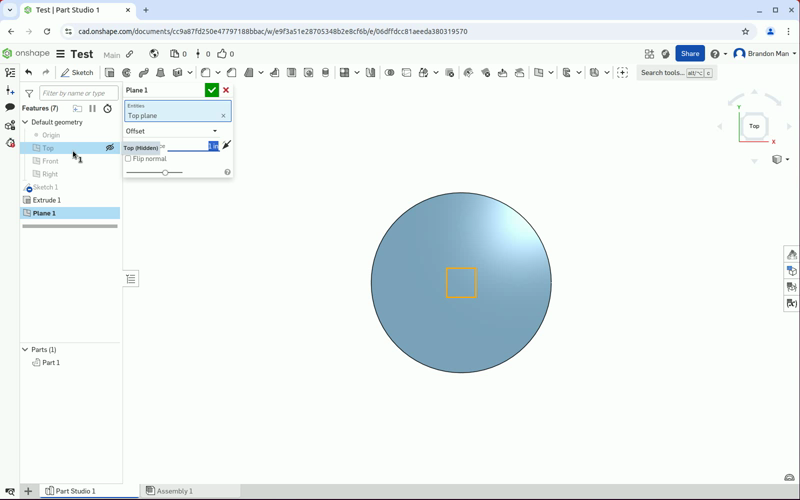
text(23.108)
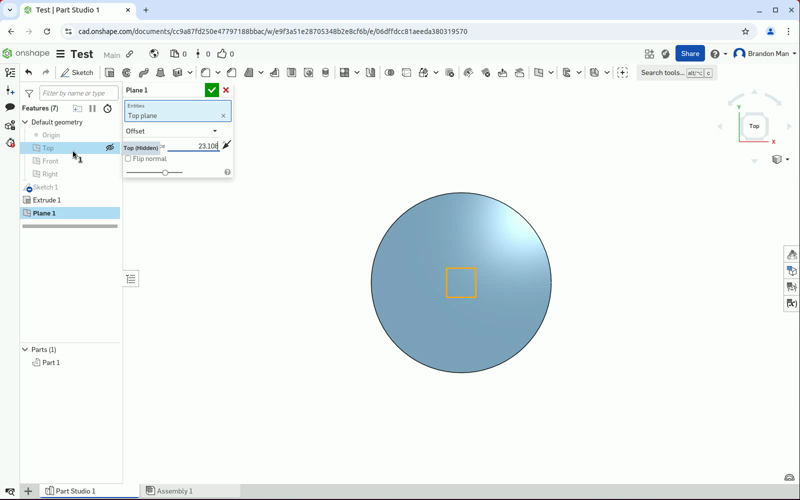
key(enter, 2)
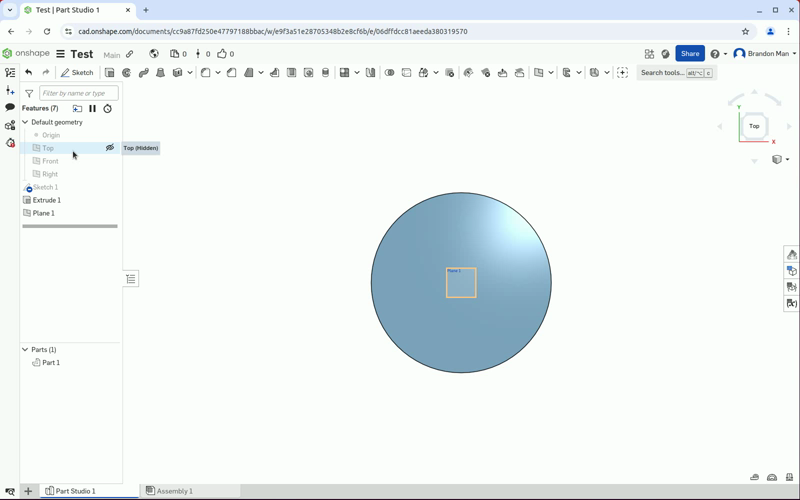
key(shift+s)
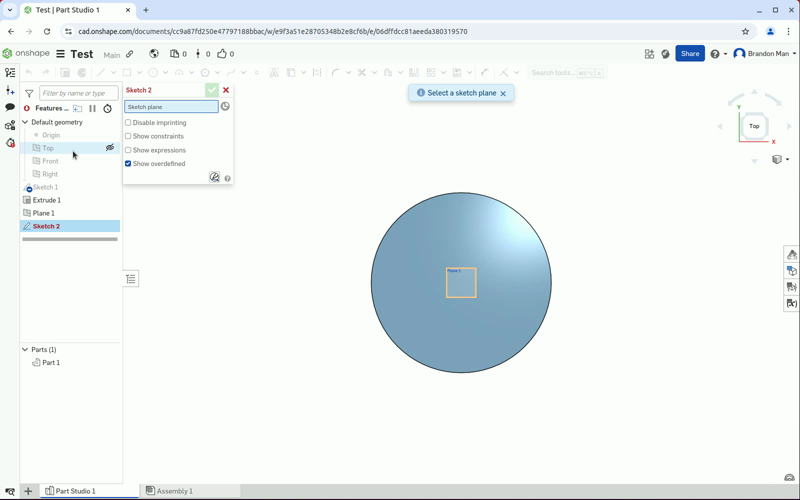
mouse_move(73, 215)
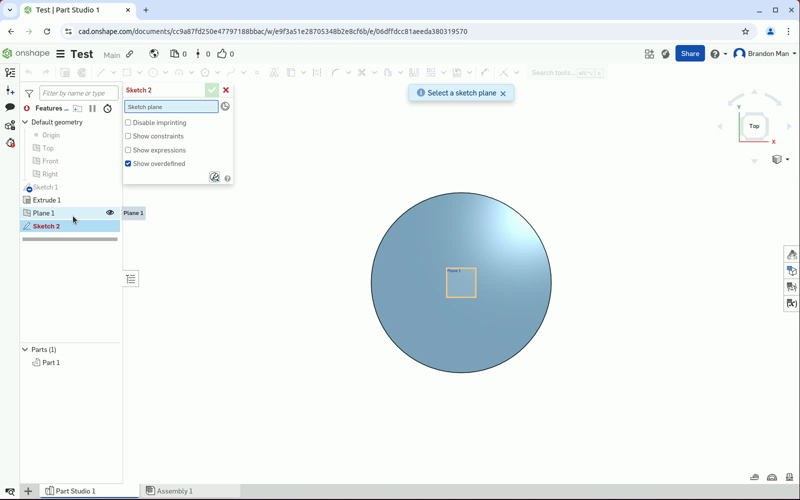
click(73, 215)
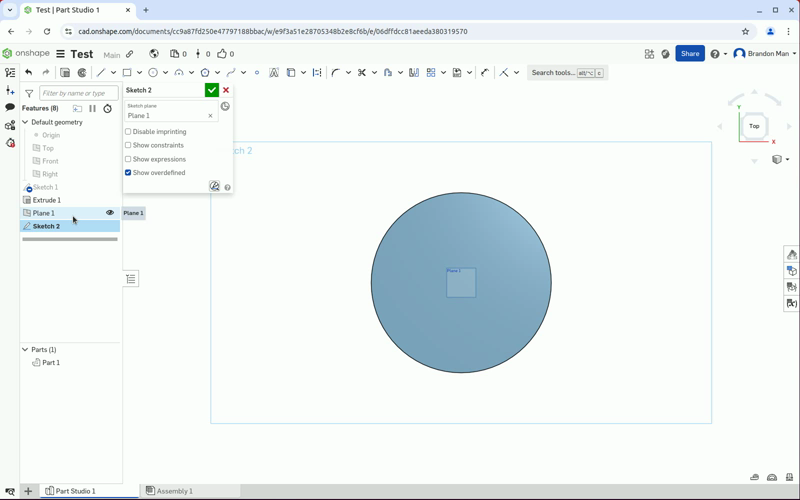
mouse_move(73, 352)
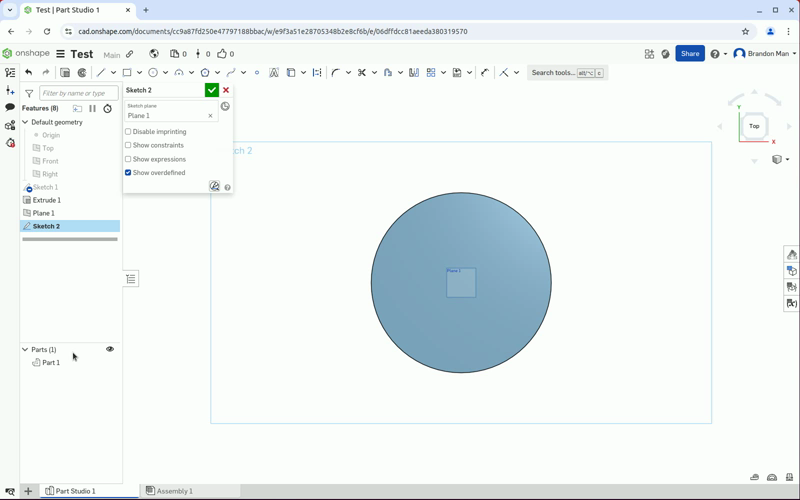
key(y)
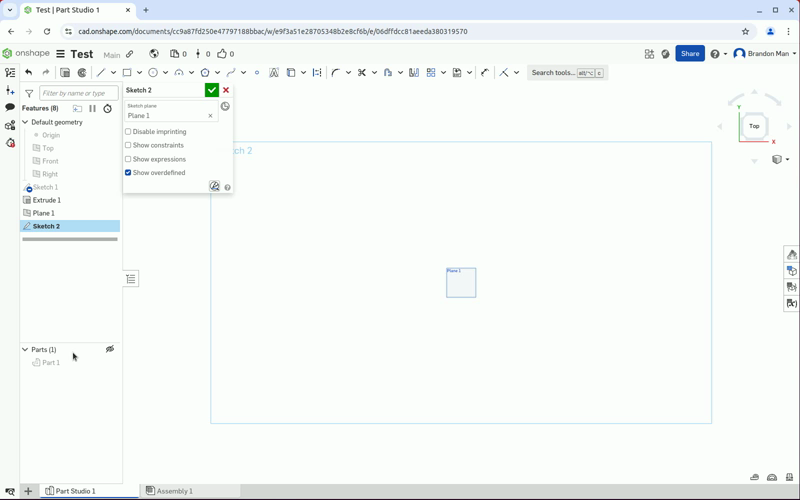
key(c)
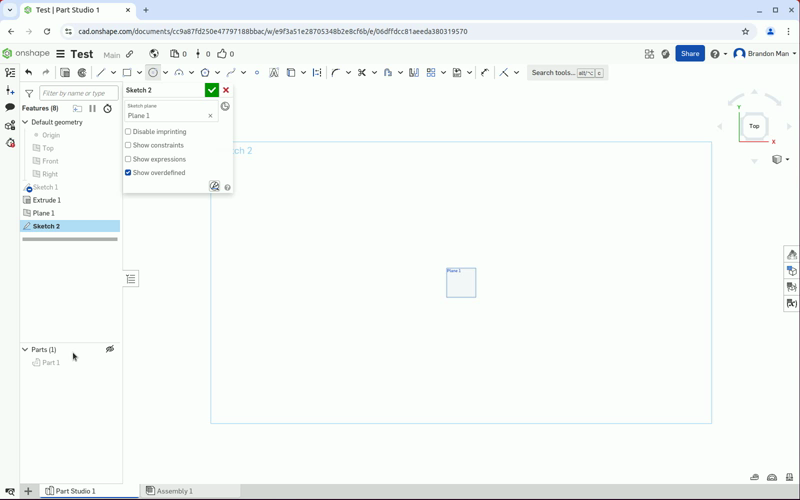
key_down(shift)
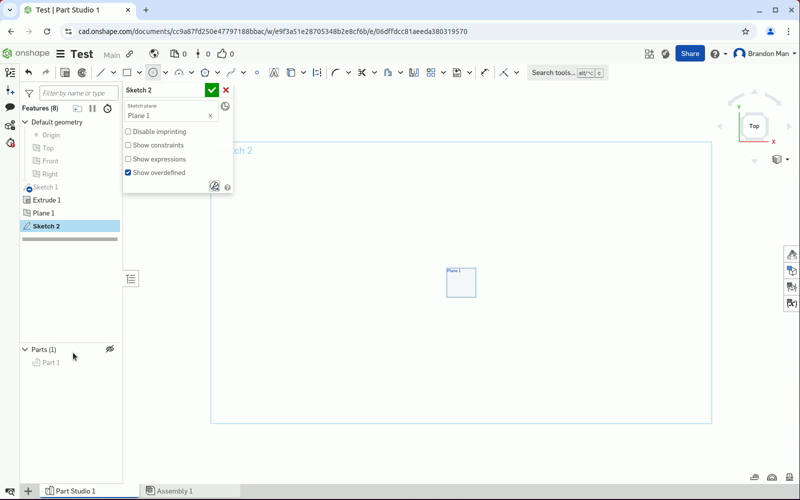
mouse_move(490, 239)
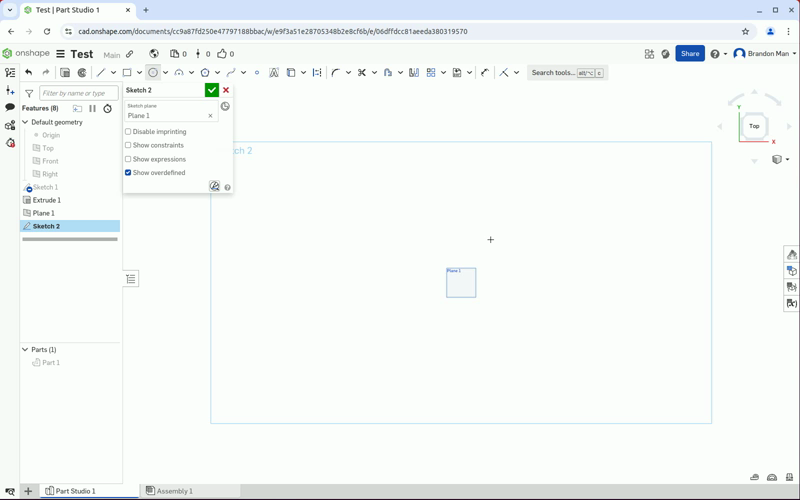
click(490, 239)
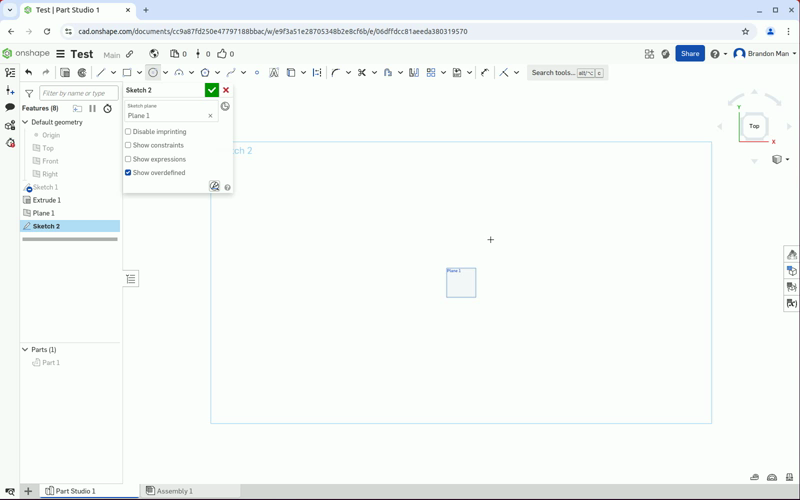
key_up(shift)
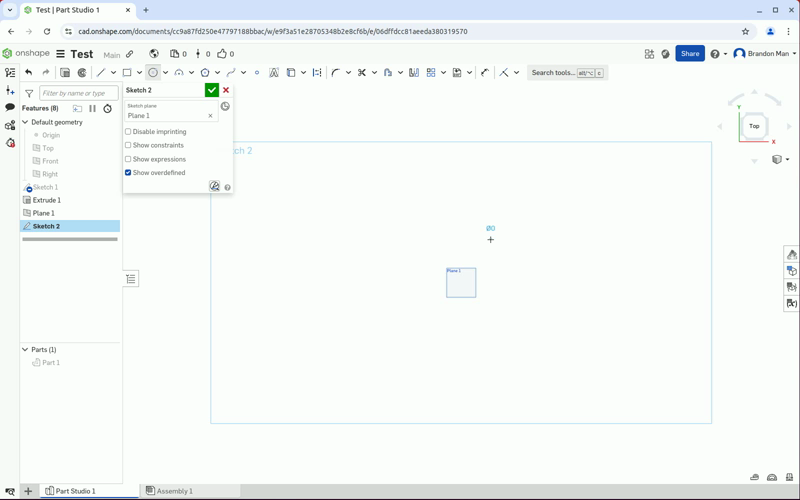
mouse_move(507, 239)
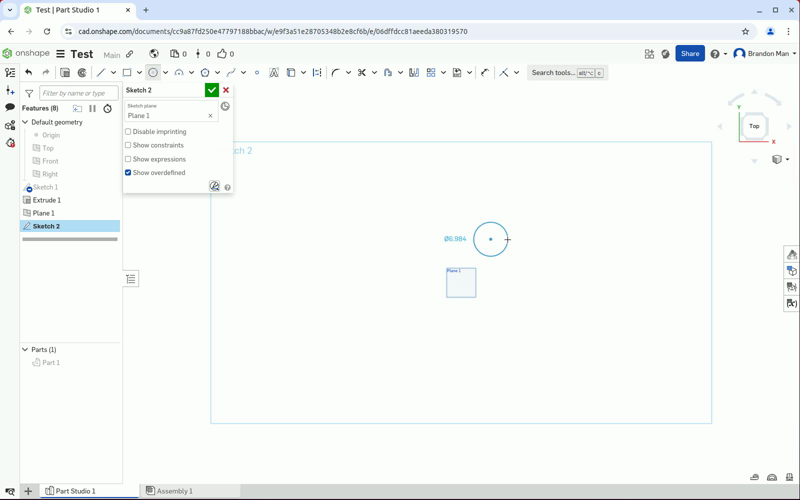
click(507, 239)
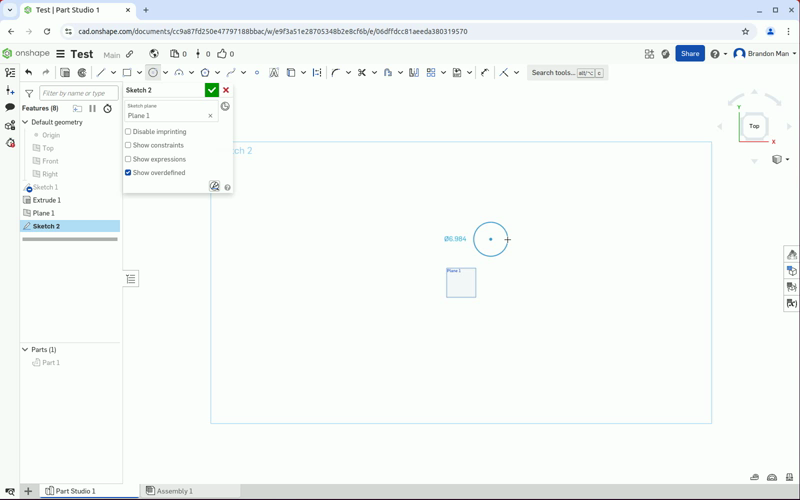
key(esc)
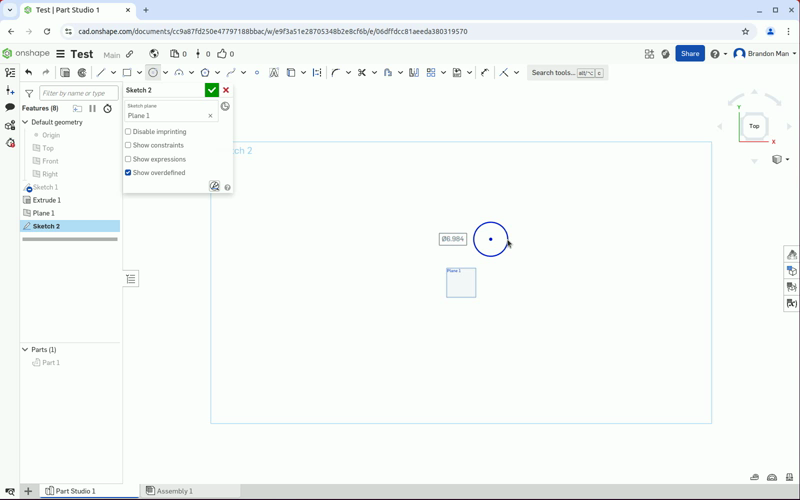
mouse_move(493, 227)
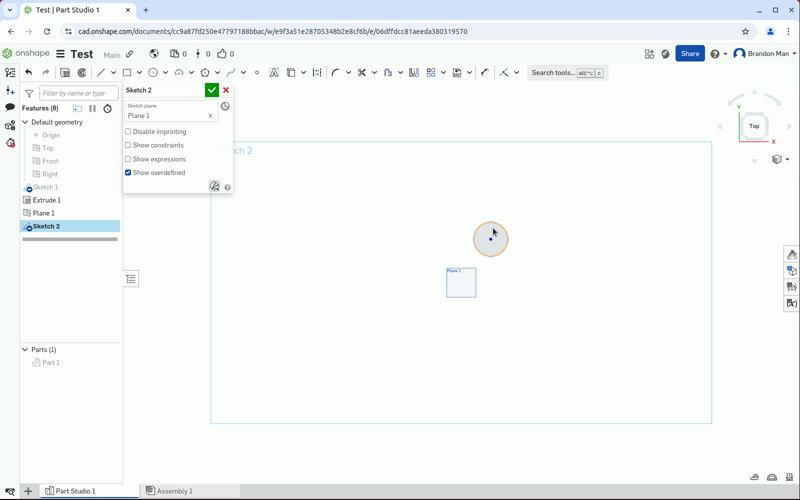
scroll(6)
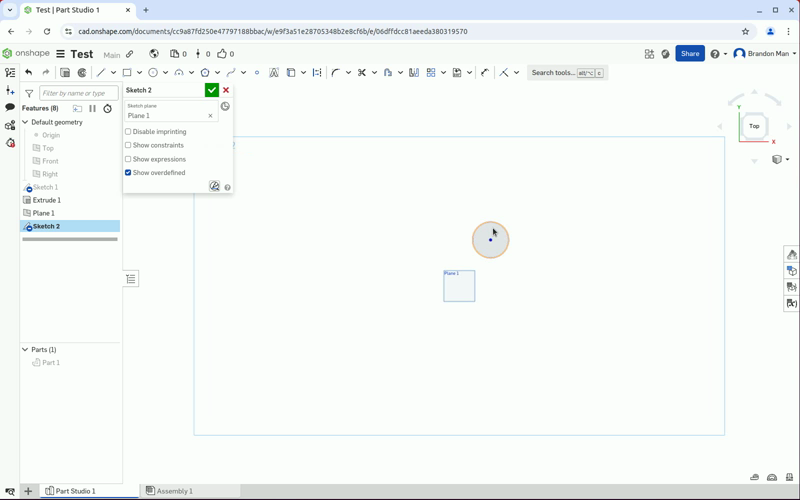
scroll(6)
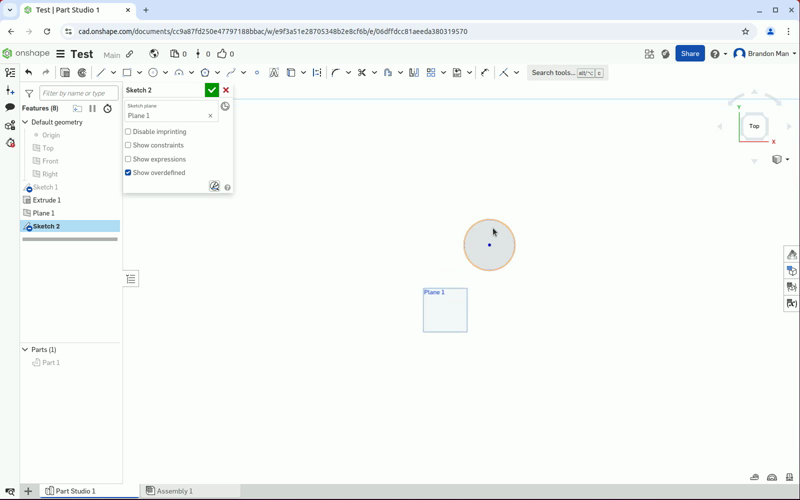
scroll(6)
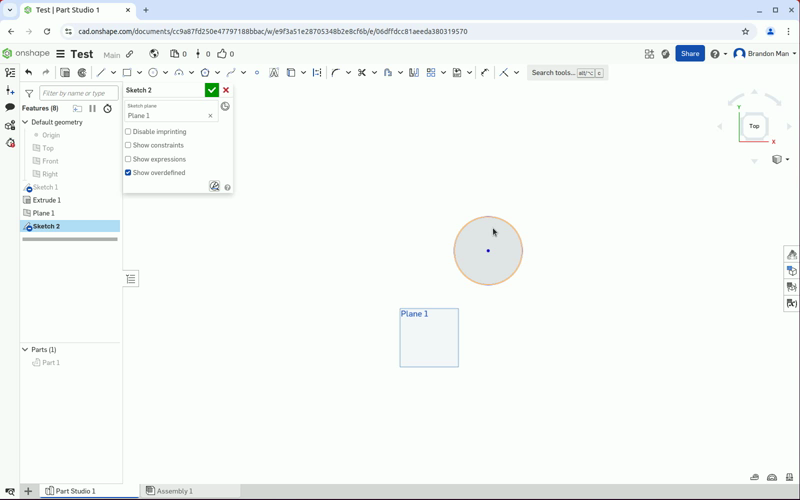
scroll(6)
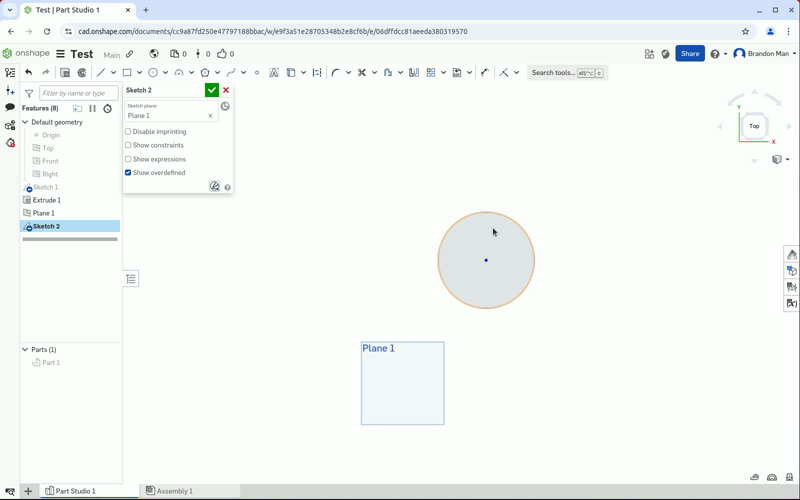
scroll(6)
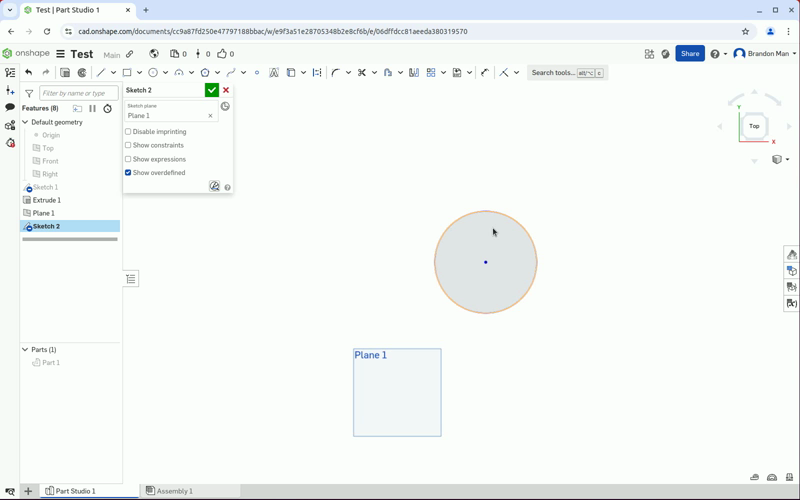
scroll(6)
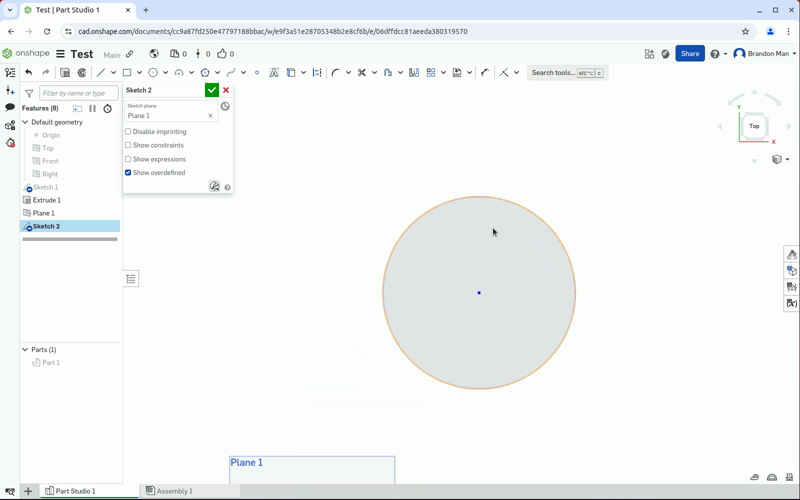
scroll(6)
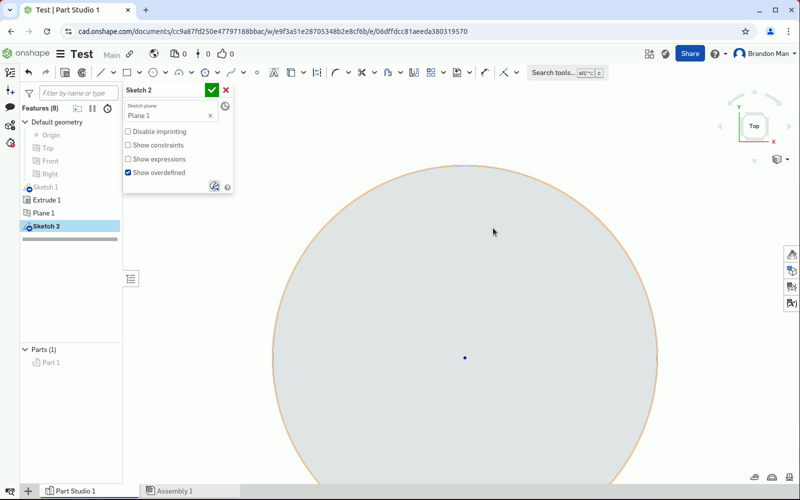
click(493, 227)
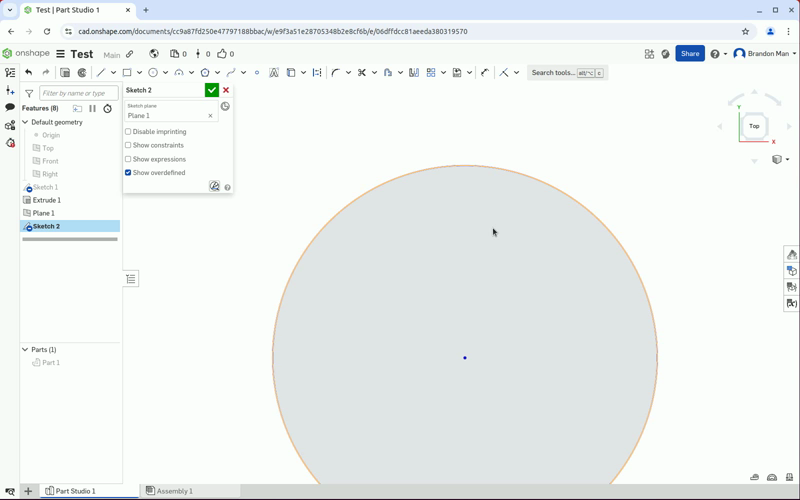
scroll(-6)
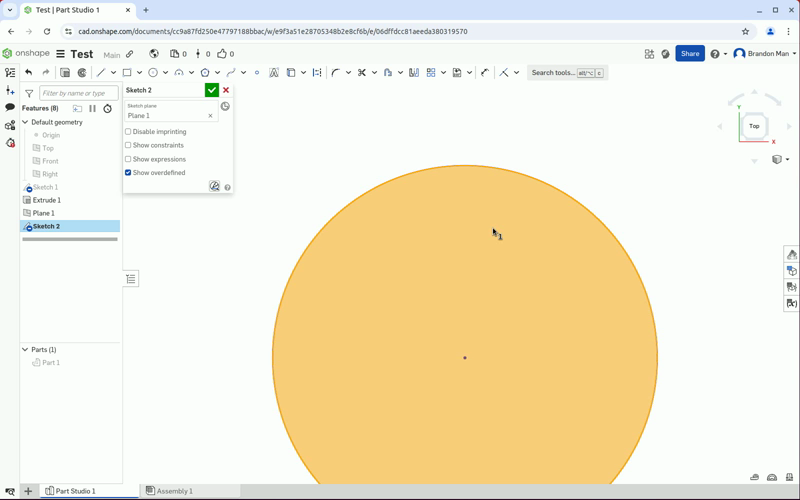
scroll(-6)
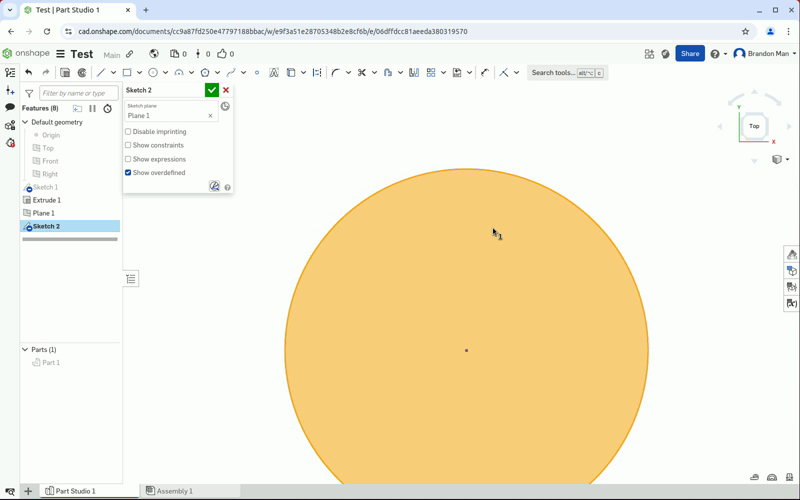
scroll(-6)
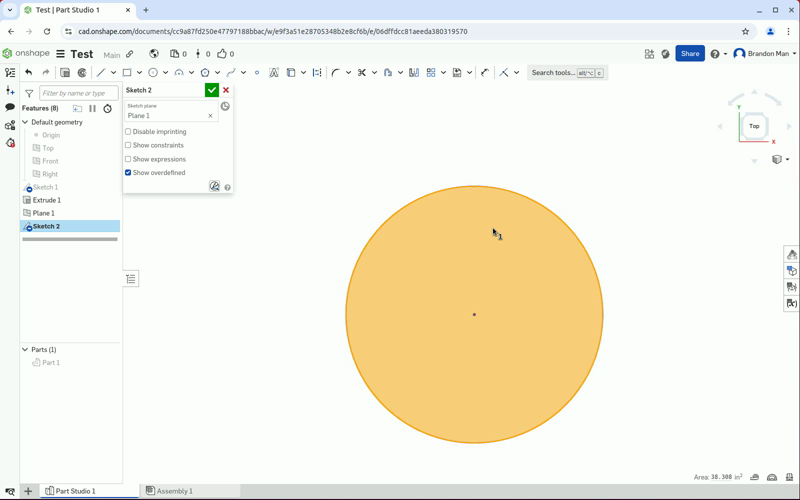
scroll(-6)
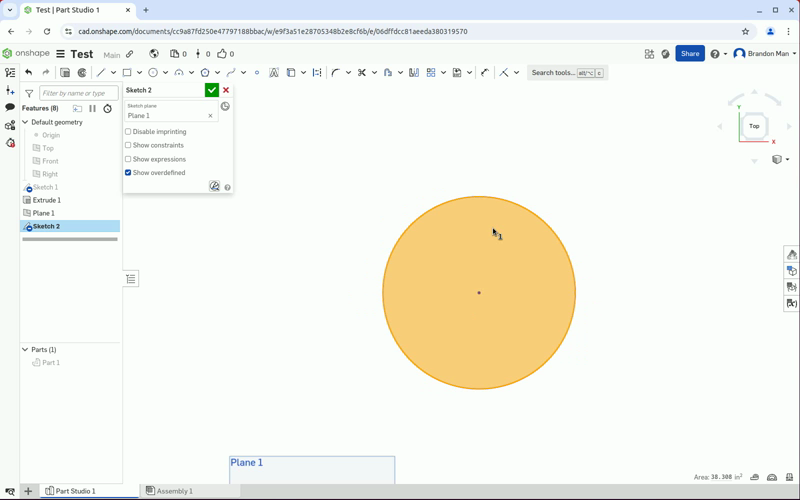
scroll(-6)
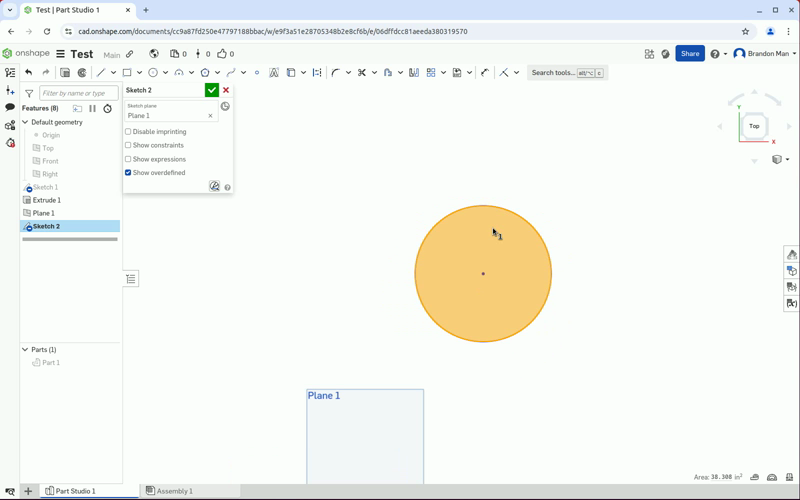
scroll(-6)
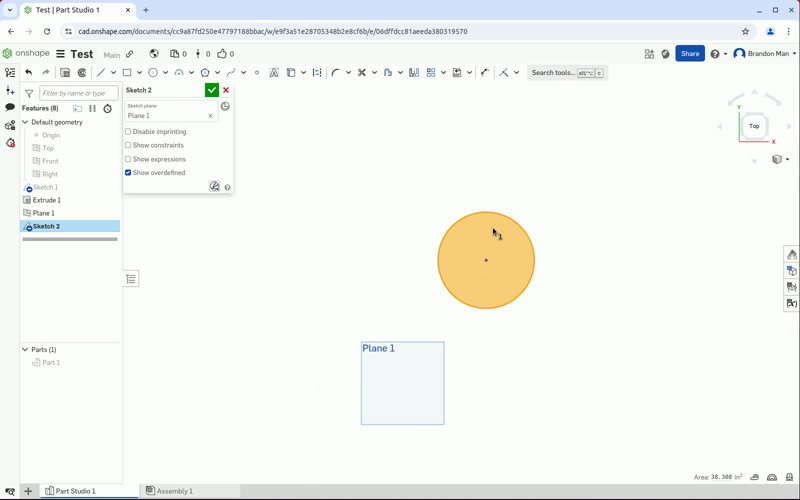
scroll(-6)
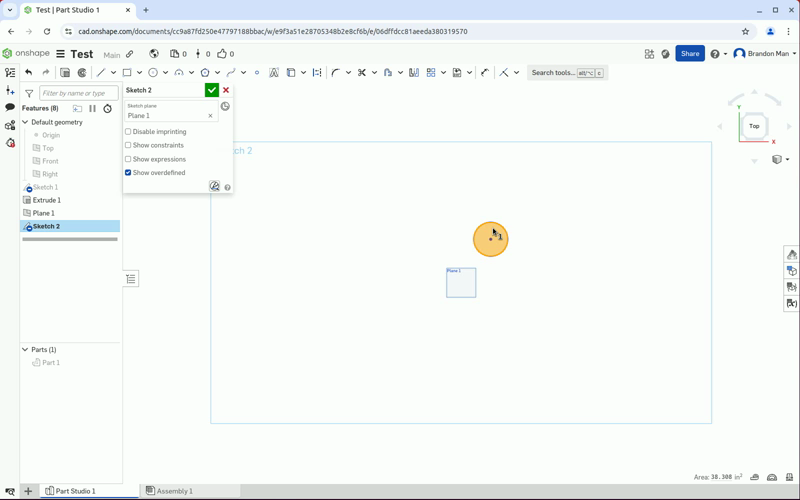
mouse_move(73, 352)
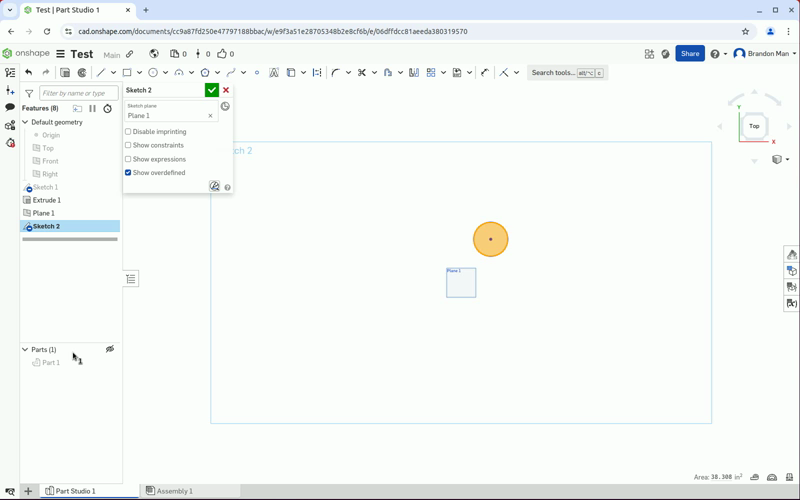
key(shift+y)
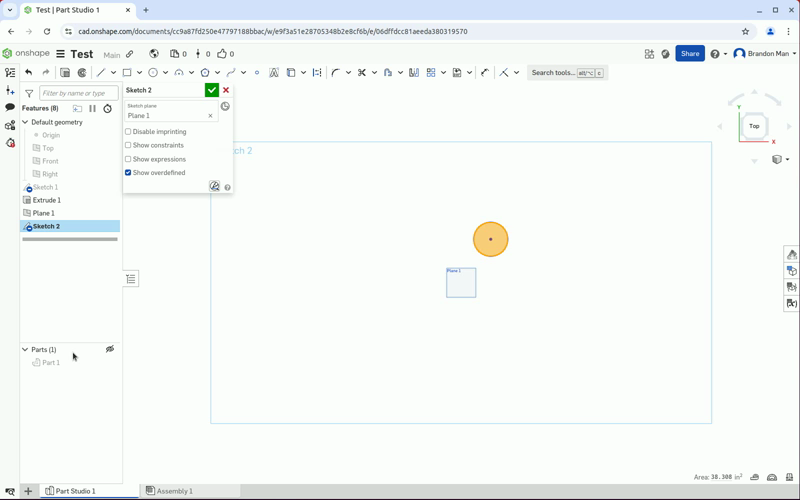
key(shift+e)
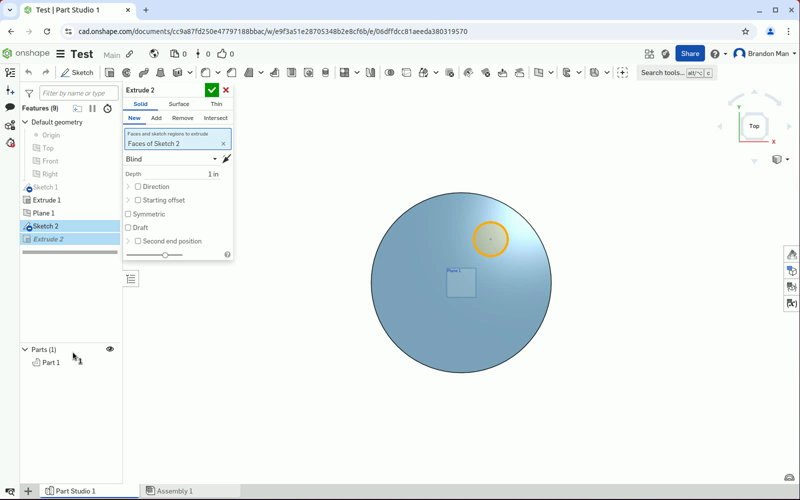
mouse_move(143, 106)
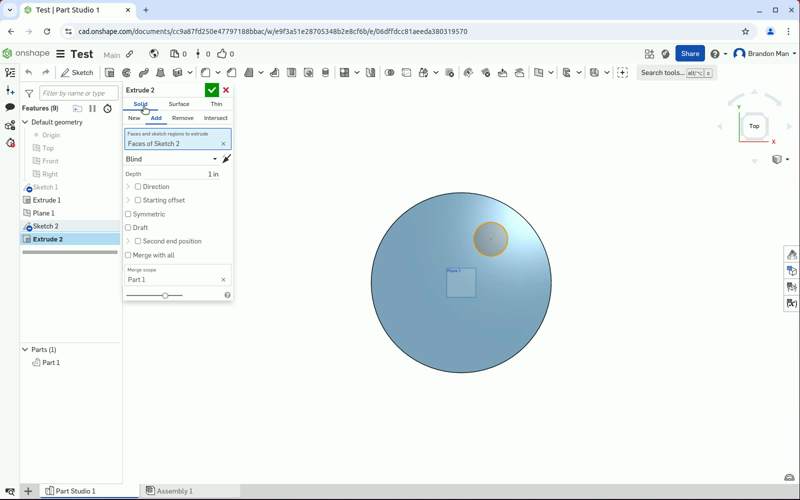
click(143, 106)
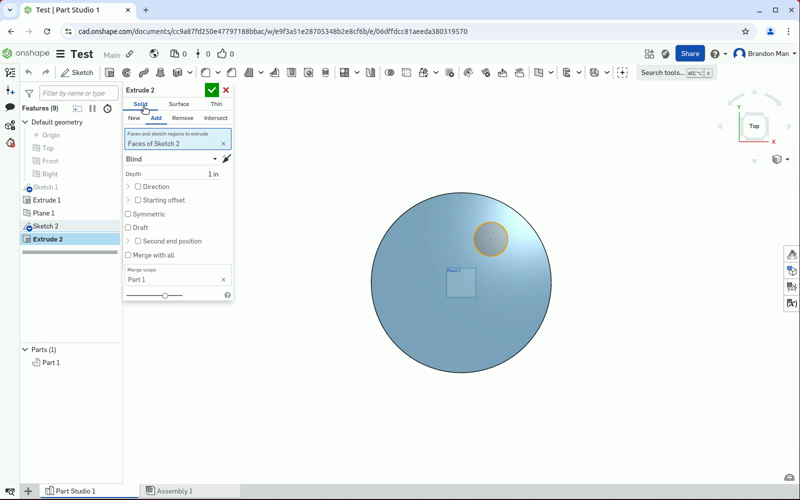
mouse_move(186, 120)
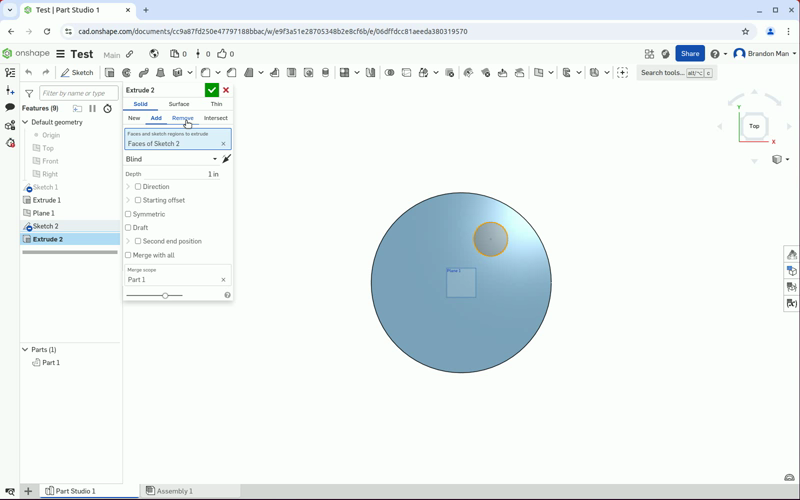
click(186, 120)
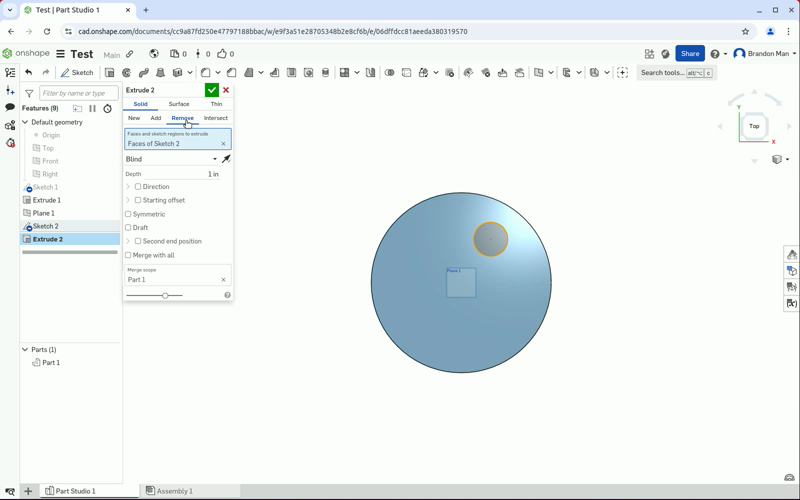
key(tab, 4)
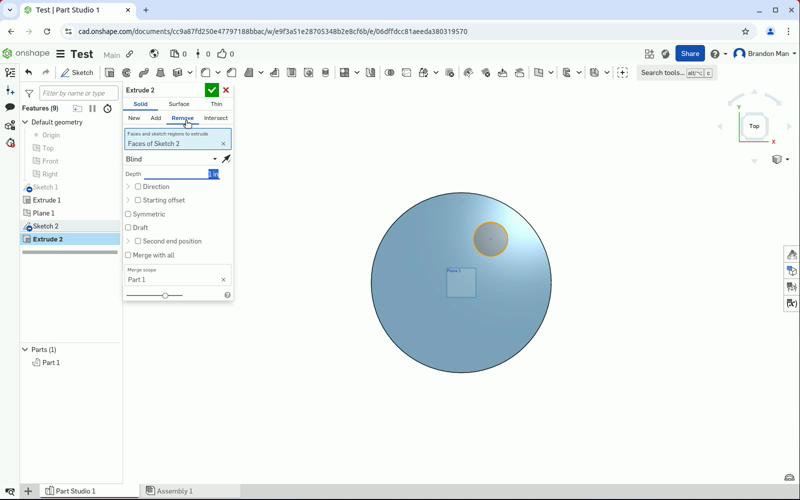
text(23.108)
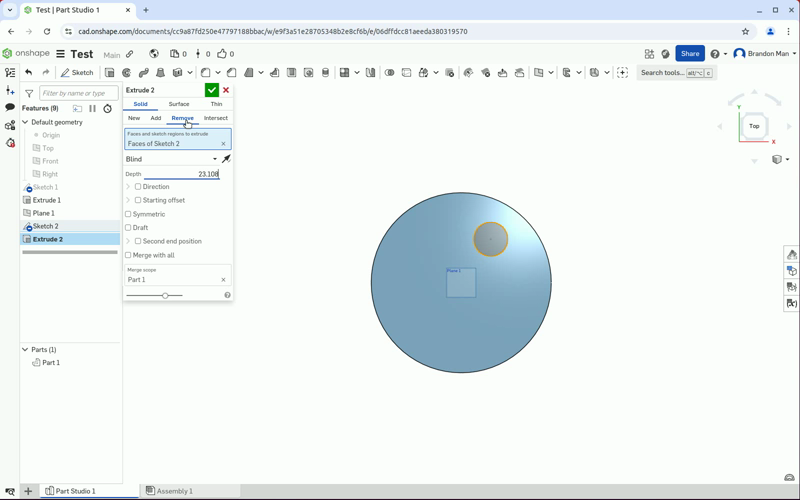
key(tab, 6)
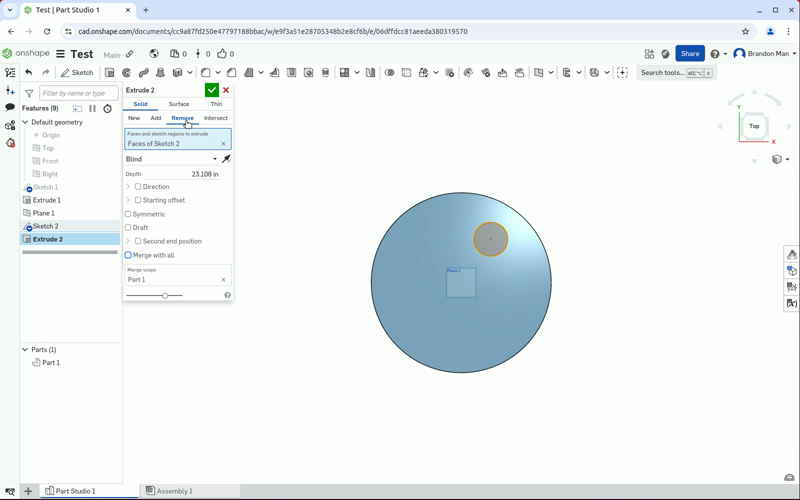
key(space)
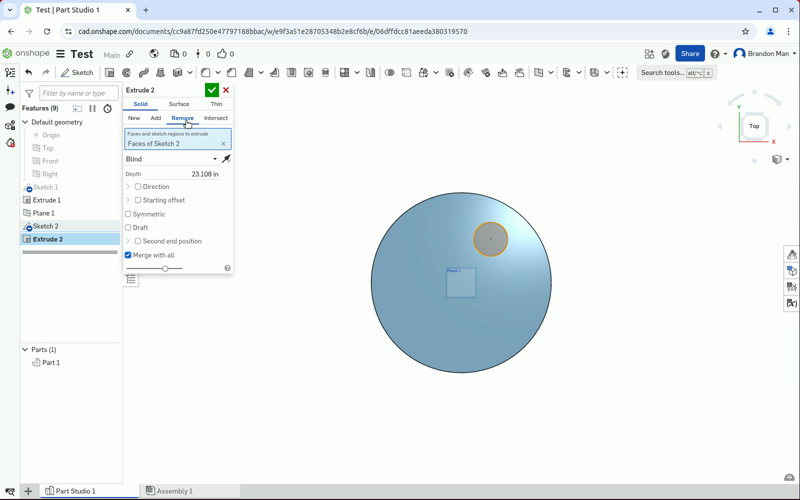
key(enter)
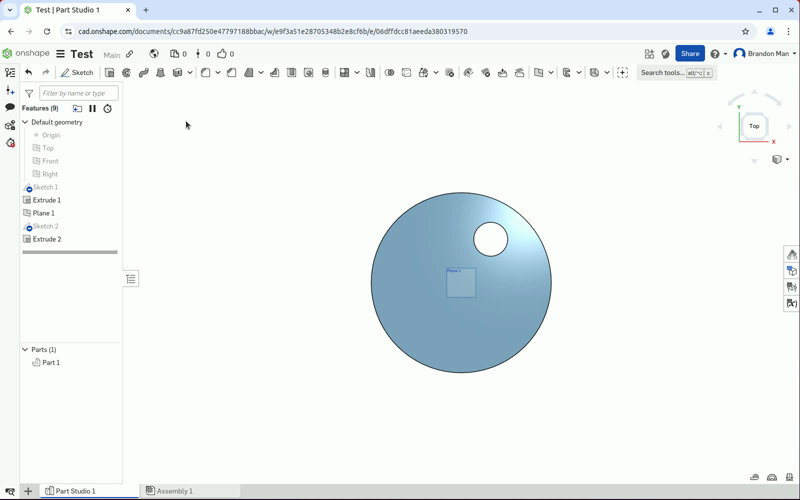
key(shift+h)
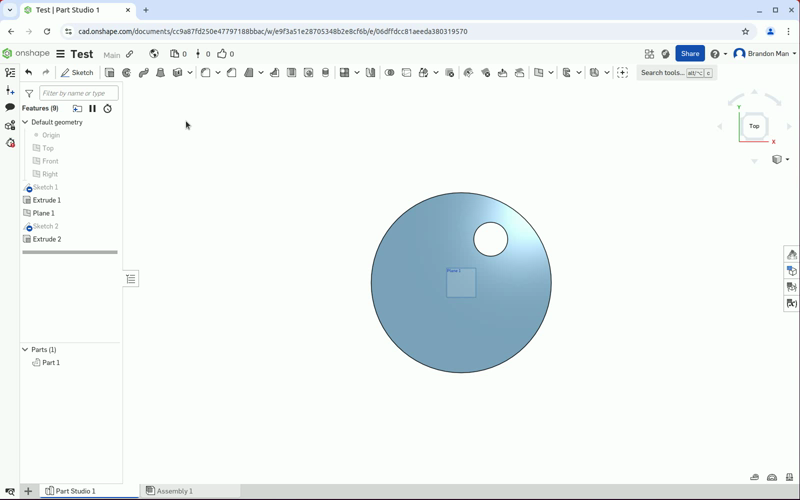
key(shift+h)
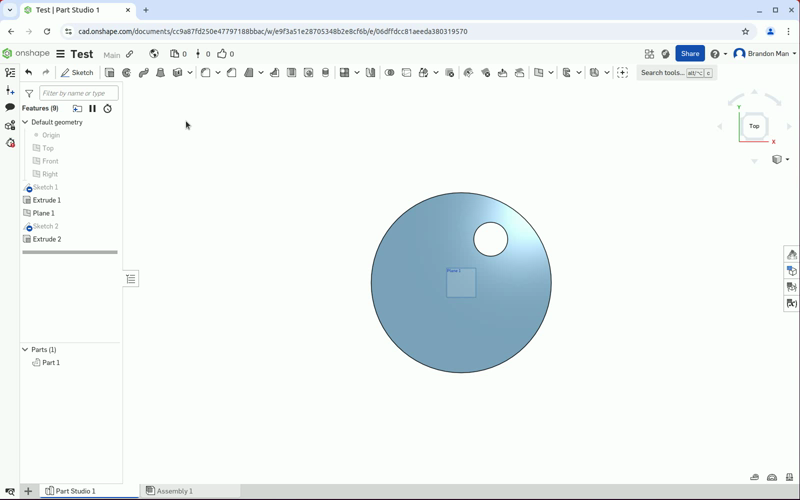
mouse_move(73, 189)
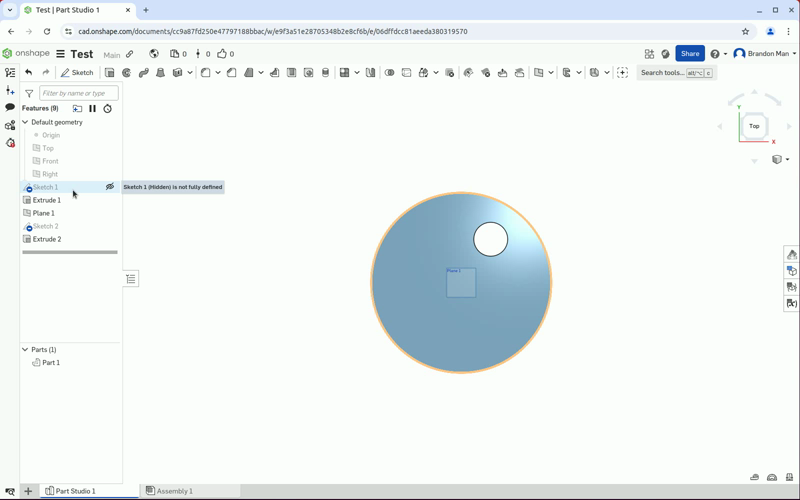
click(73, 189)
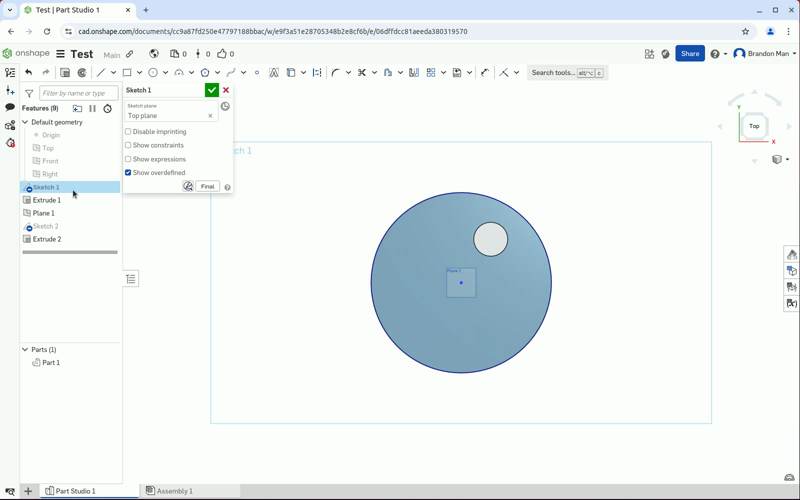
mouse_move(229, 92)
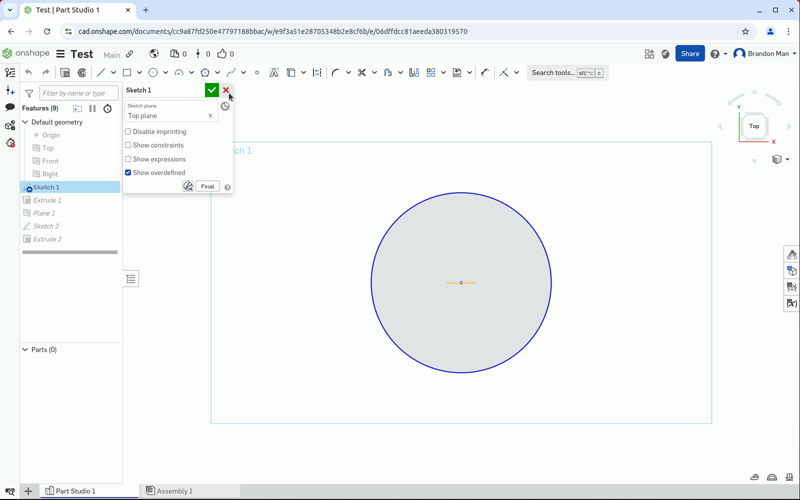
click(229, 92)
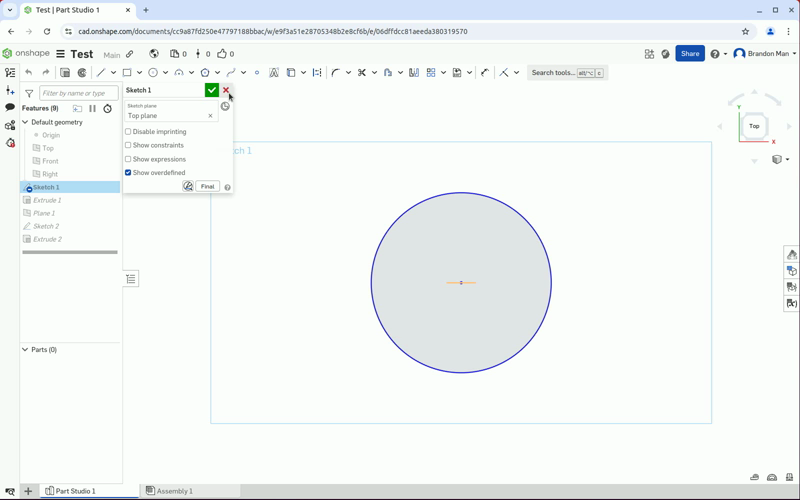
key(shift+s)
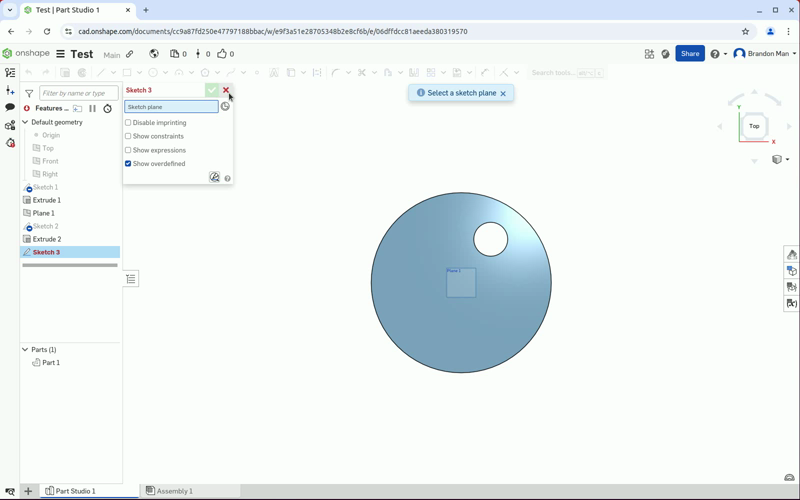
mouse_move(73, 215)
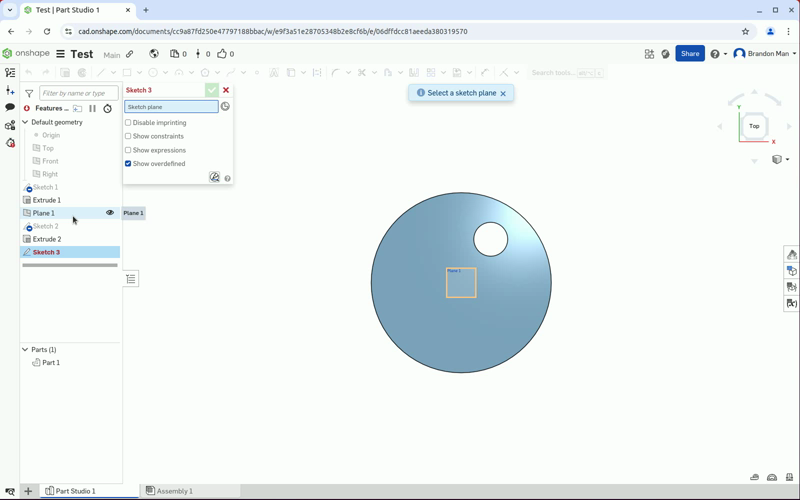
click(73, 215)
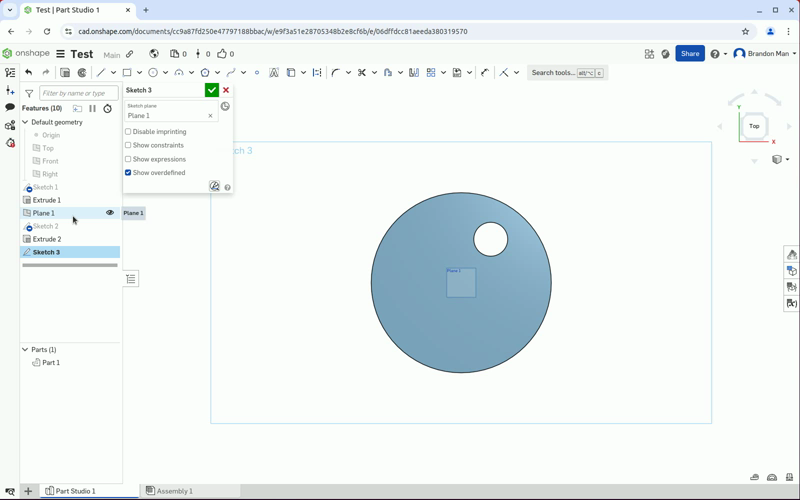
mouse_move(73, 352)
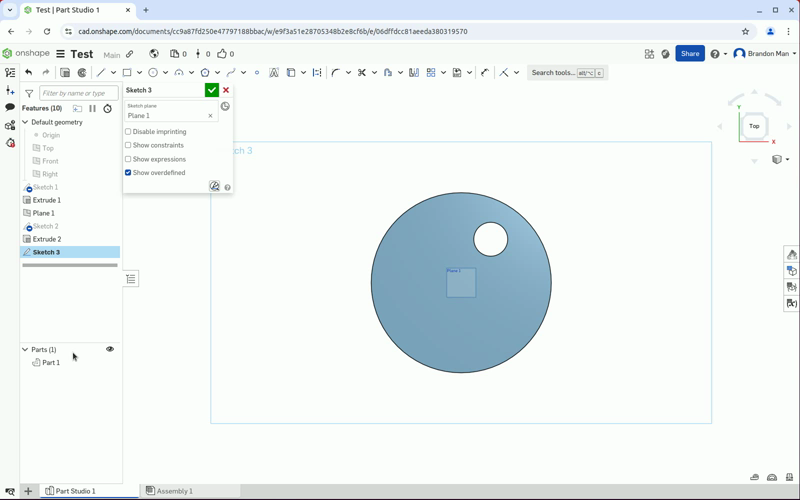
key(y)
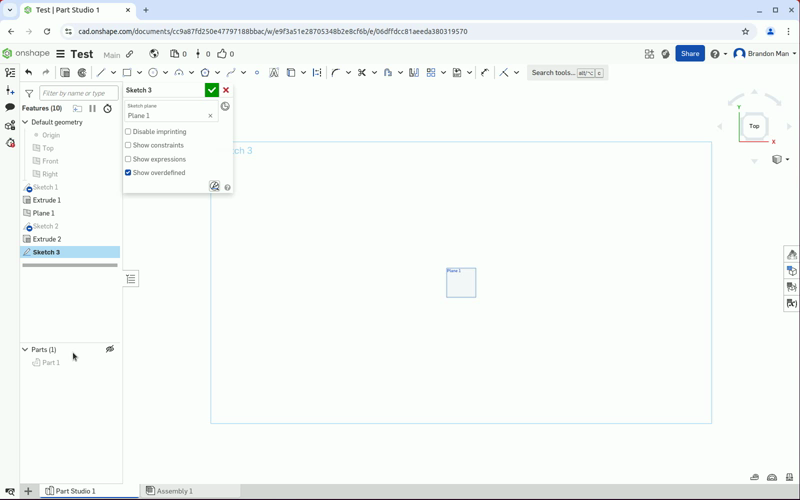
key(c)
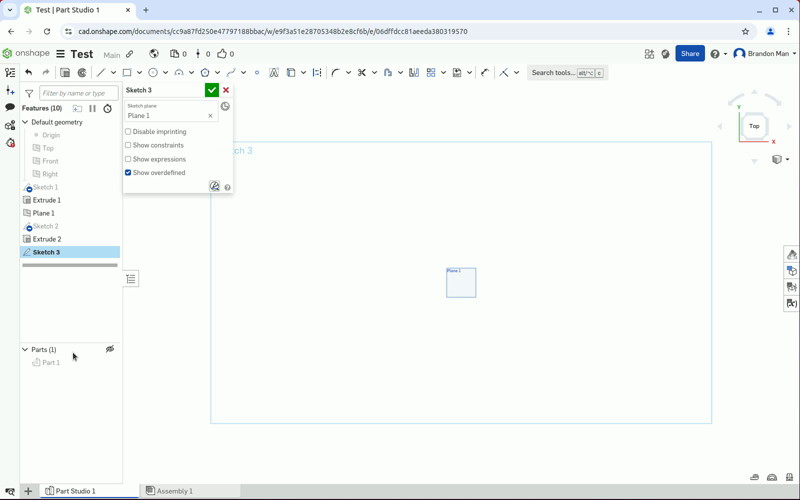
key_down(shift)
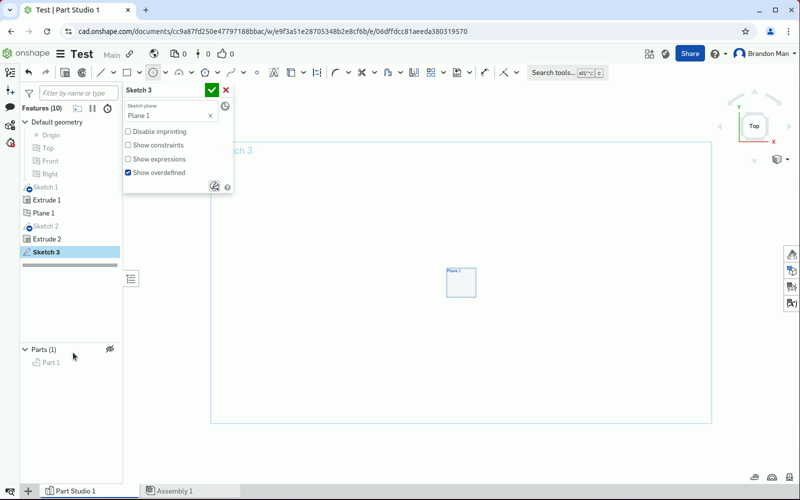
mouse_move(422, 252)
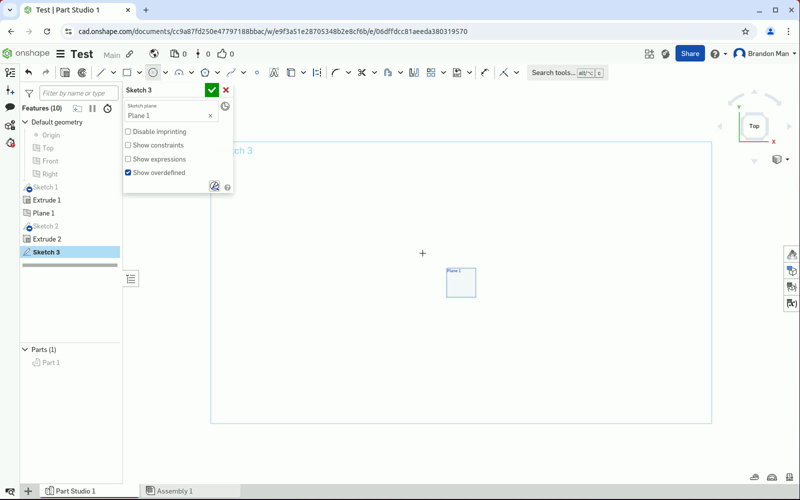
click(422, 252)
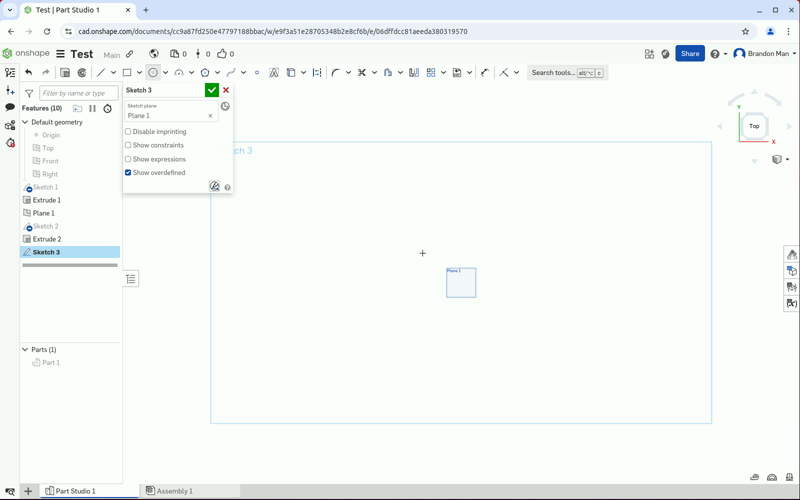
key_up(shift)
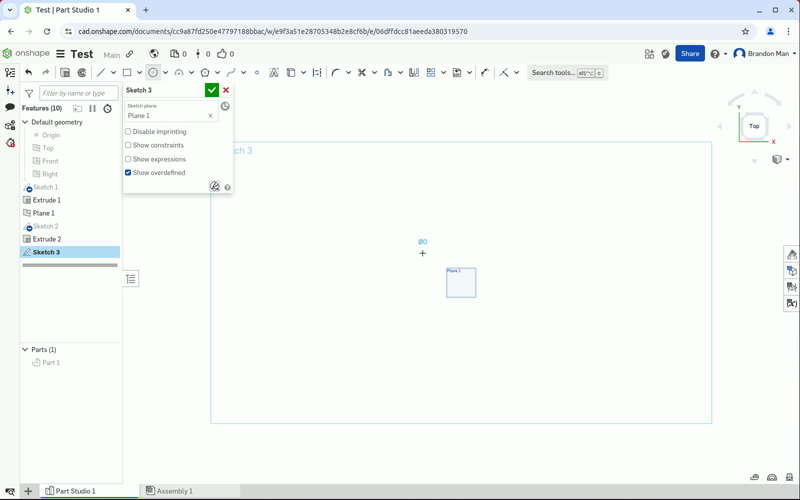
mouse_move(445, 252)
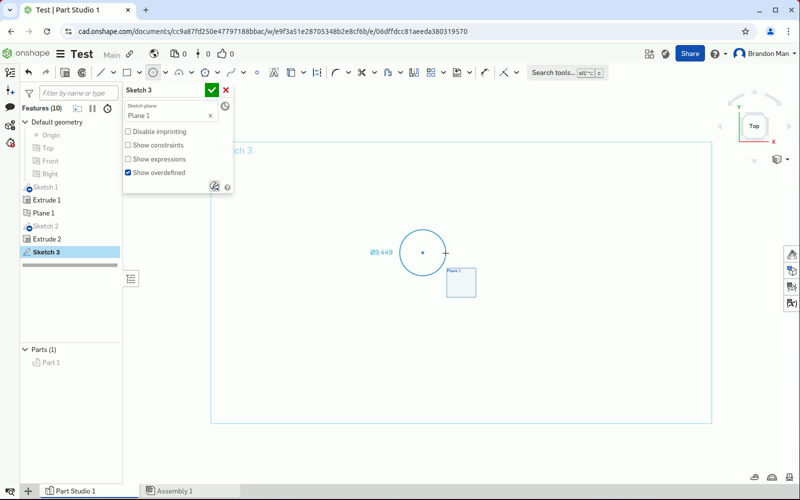
click(445, 252)
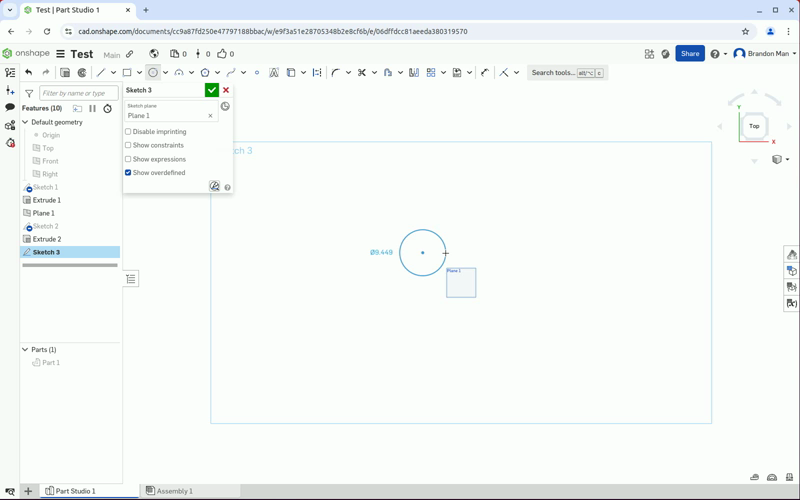
key(esc)
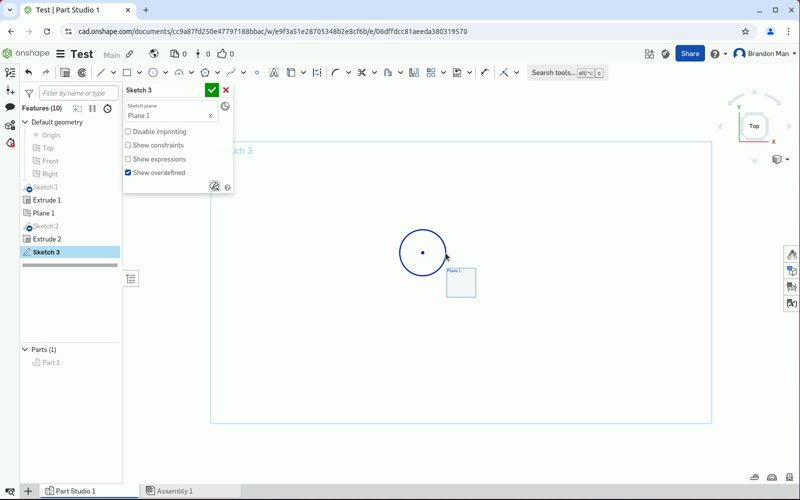
mouse_move(409, 264)
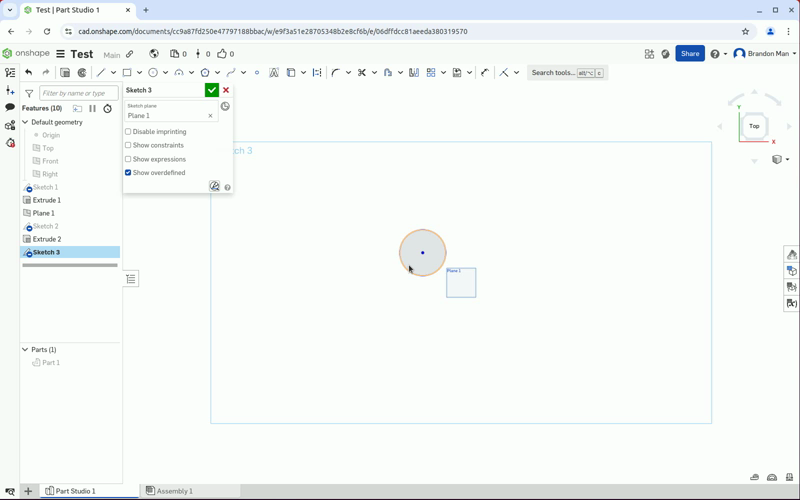
scroll(6)
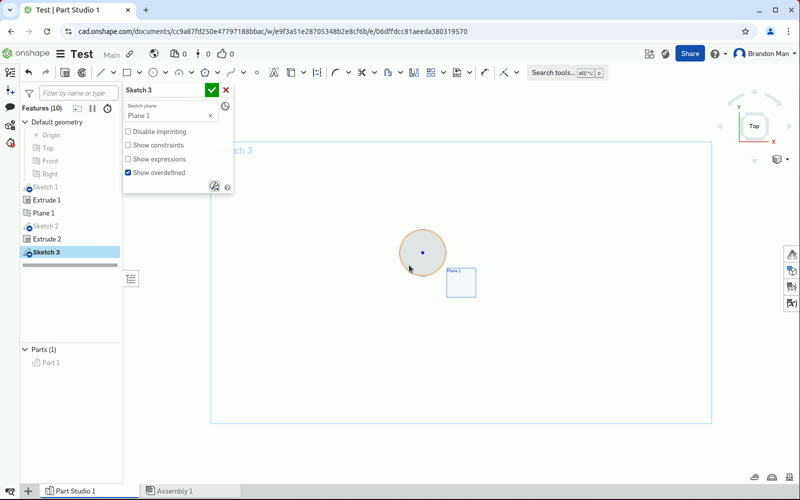
scroll(6)
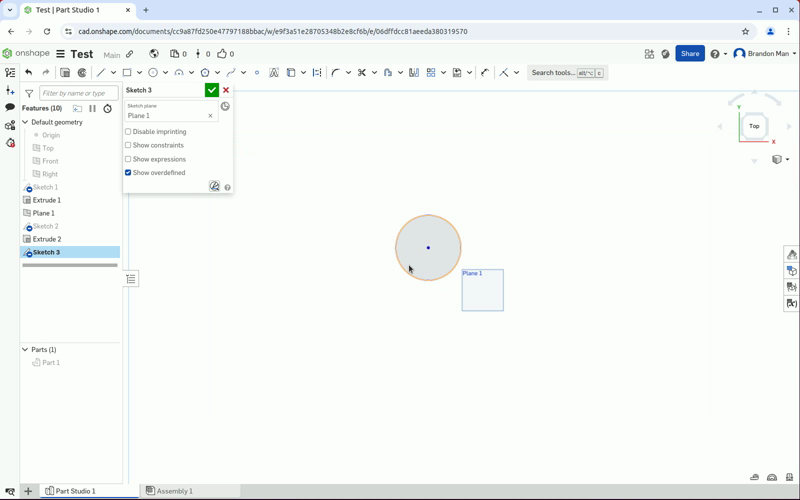
scroll(6)
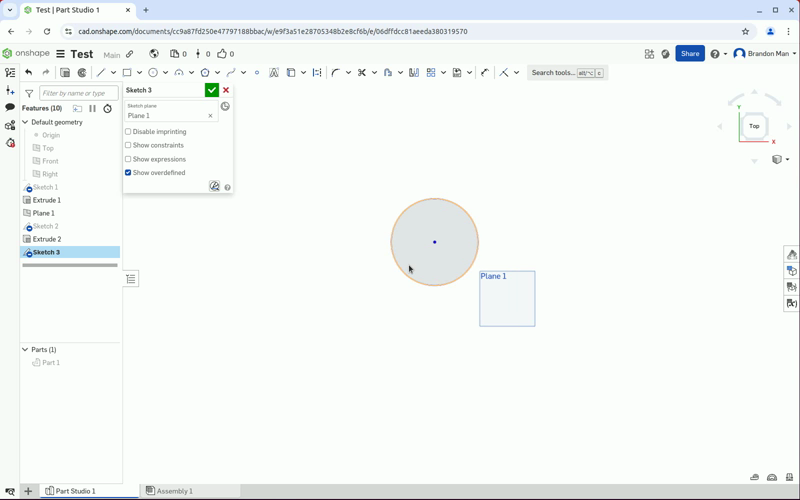
scroll(6)
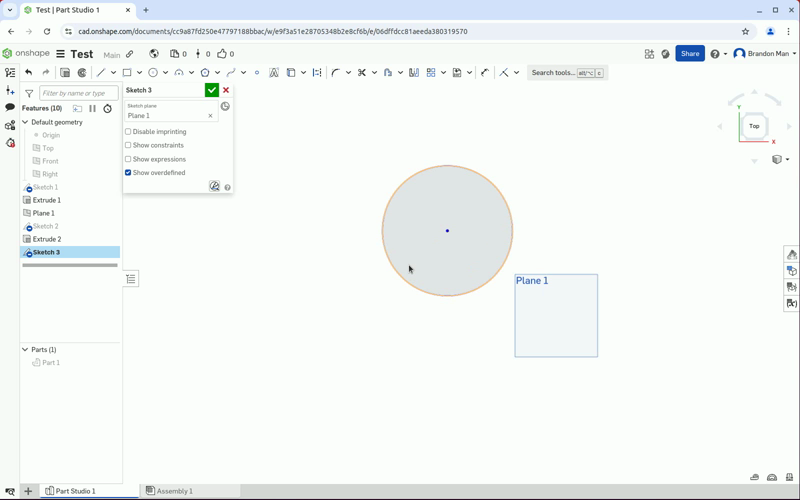
scroll(6)
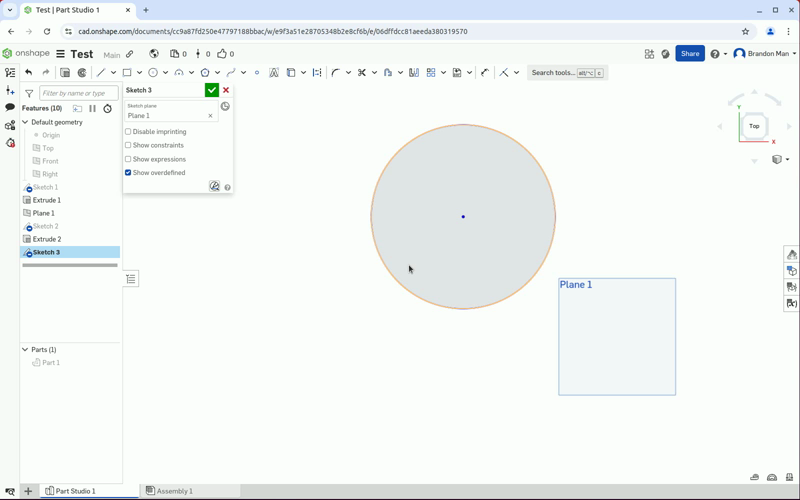
scroll(6)
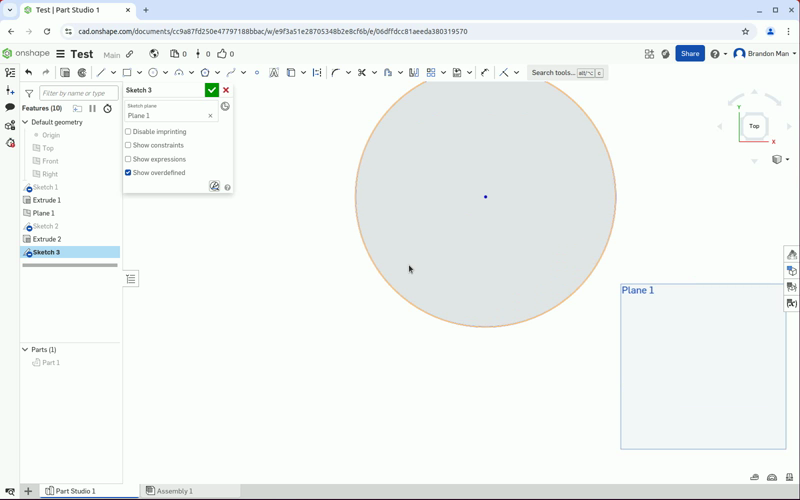
scroll(6)
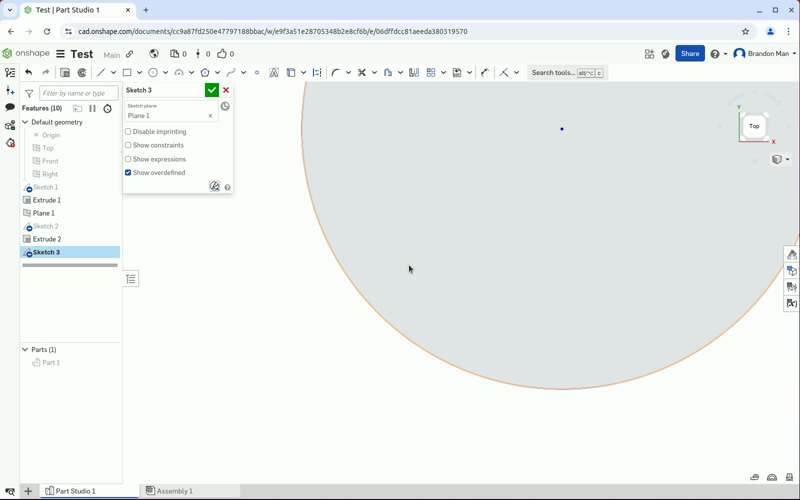
click(409, 264)
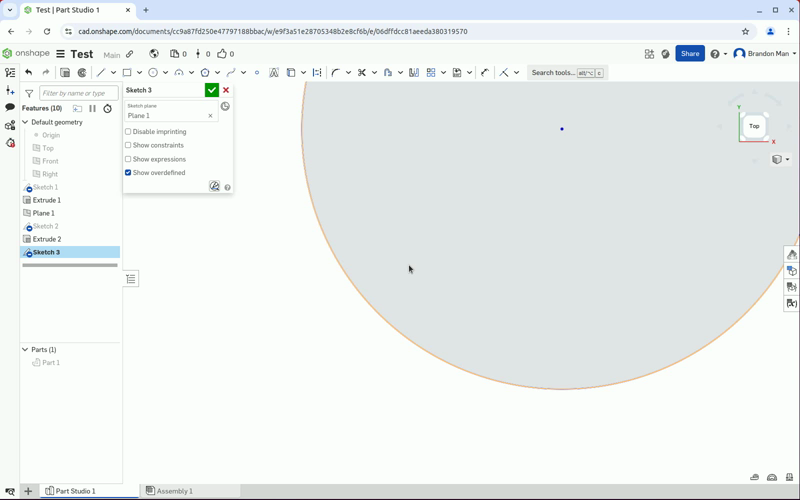
scroll(-6)
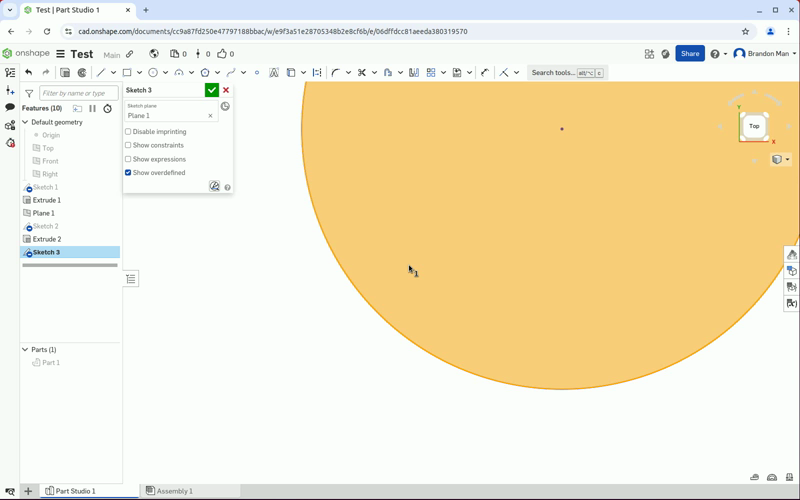
scroll(-6)
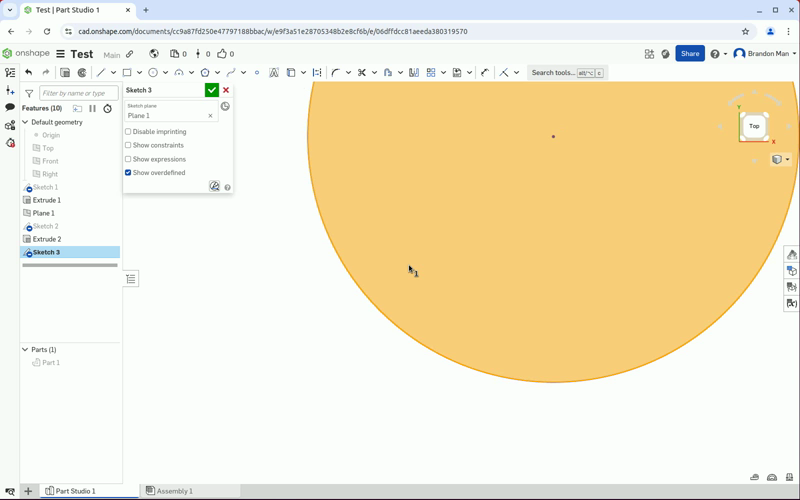
scroll(-6)
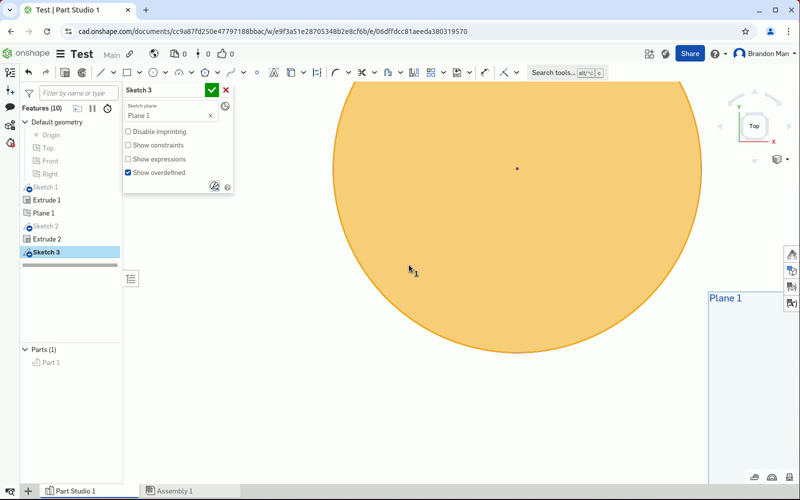
scroll(-6)
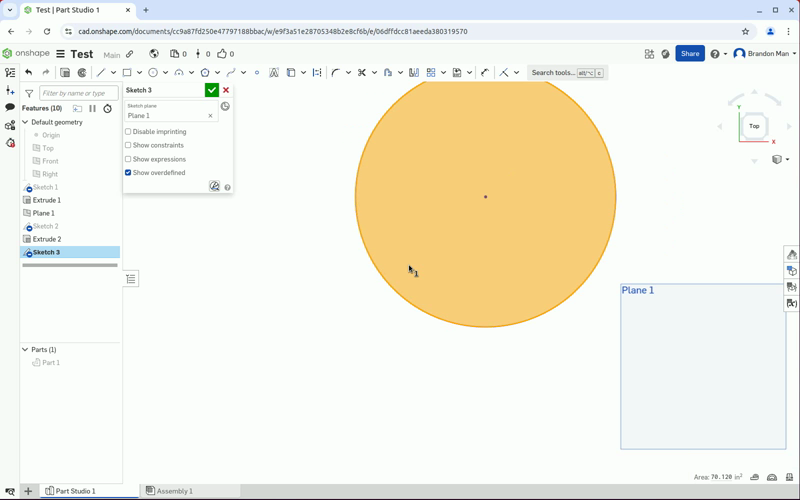
scroll(-6)
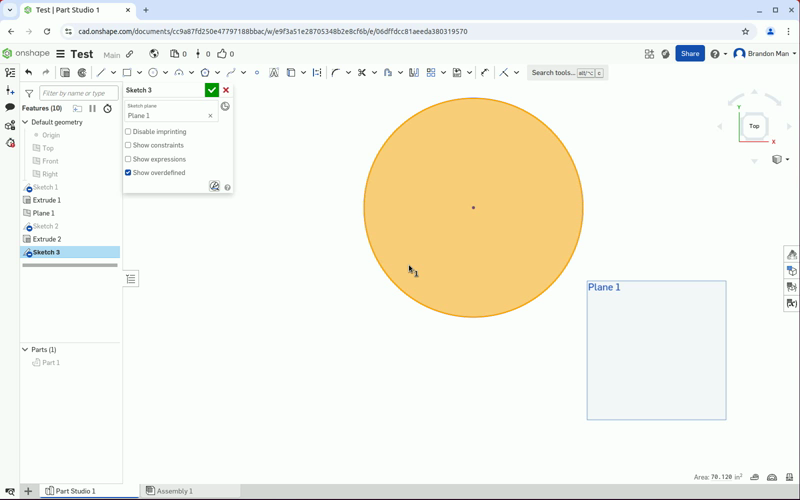
scroll(-6)
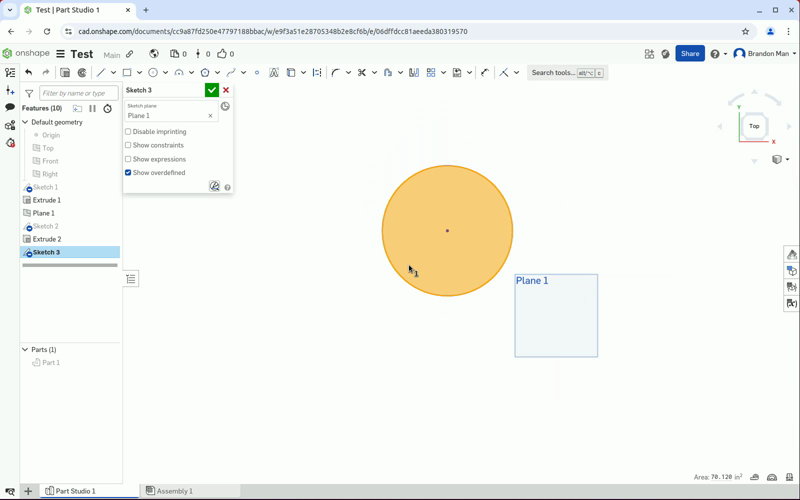
scroll(-6)
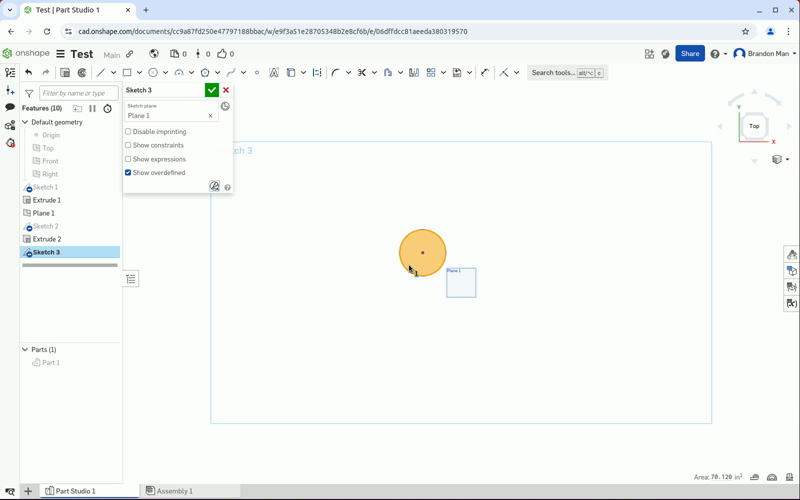
mouse_move(73, 352)
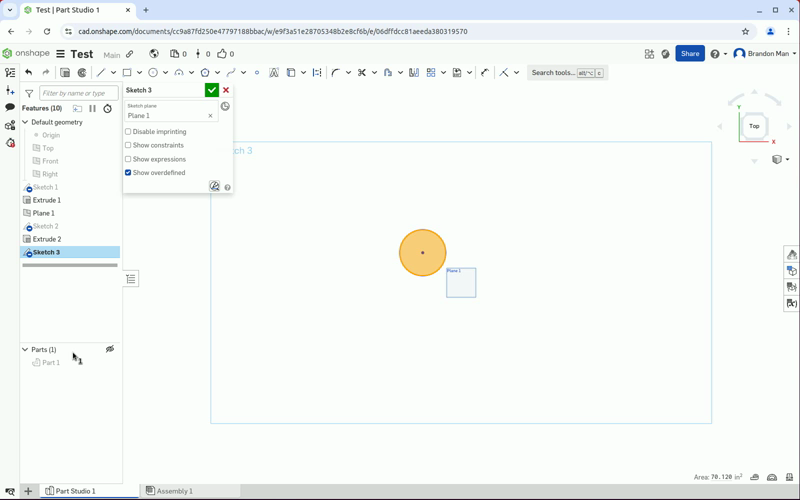
key(shift+y)
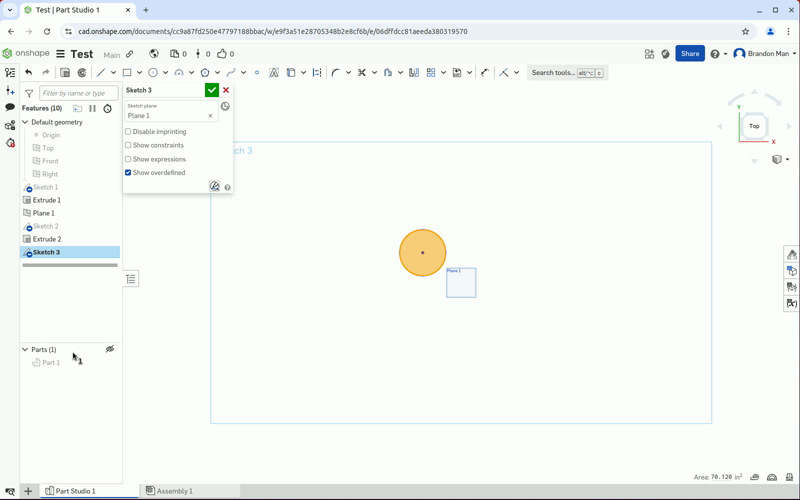
key(shift+e)
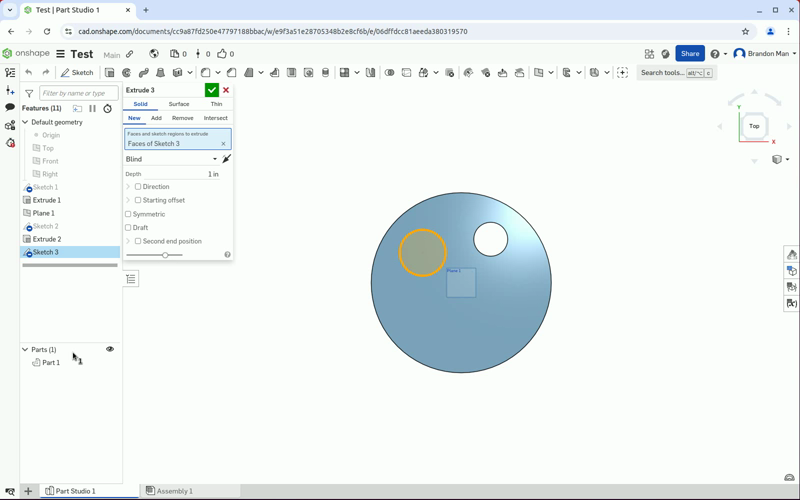
mouse_move(143, 106)
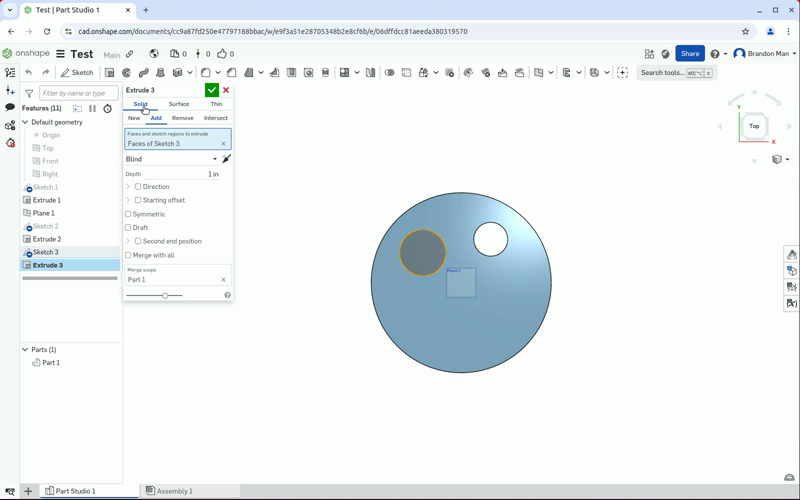
click(143, 106)
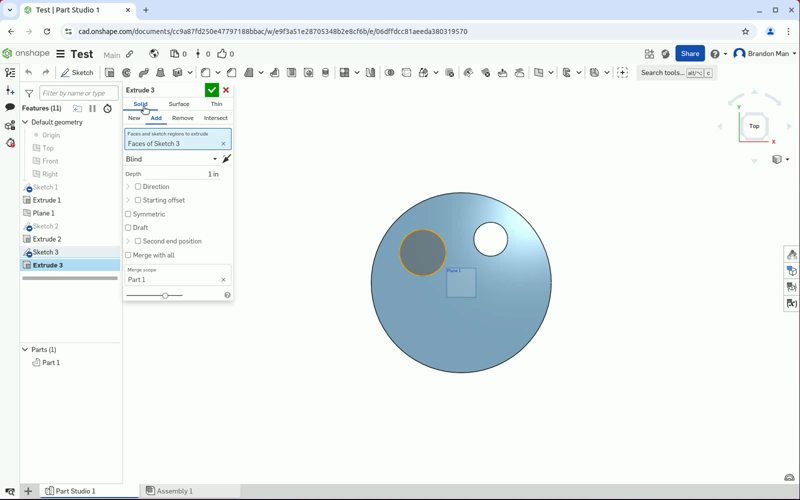
mouse_move(186, 120)
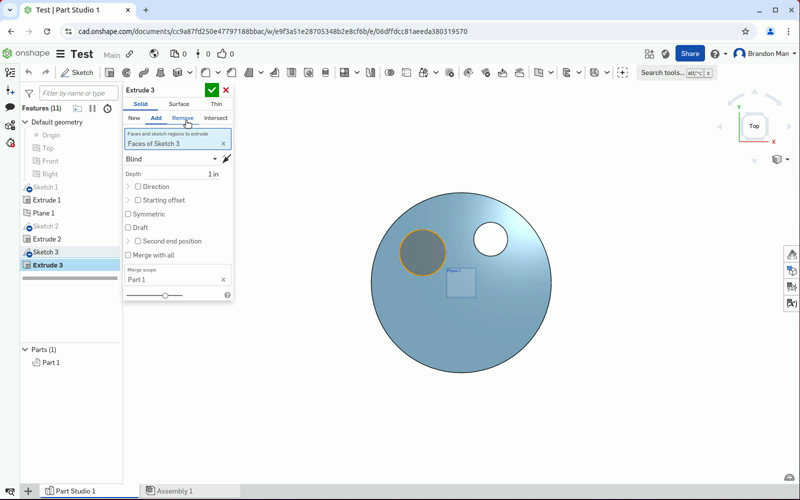
click(186, 120)
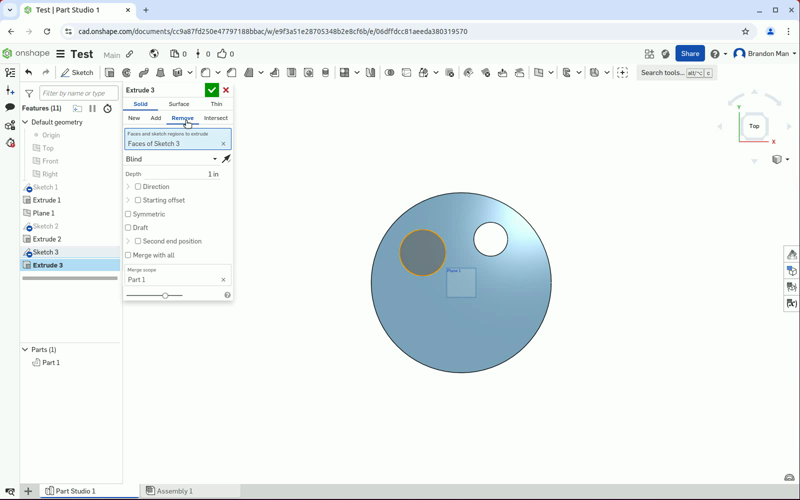
key(tab, 4)
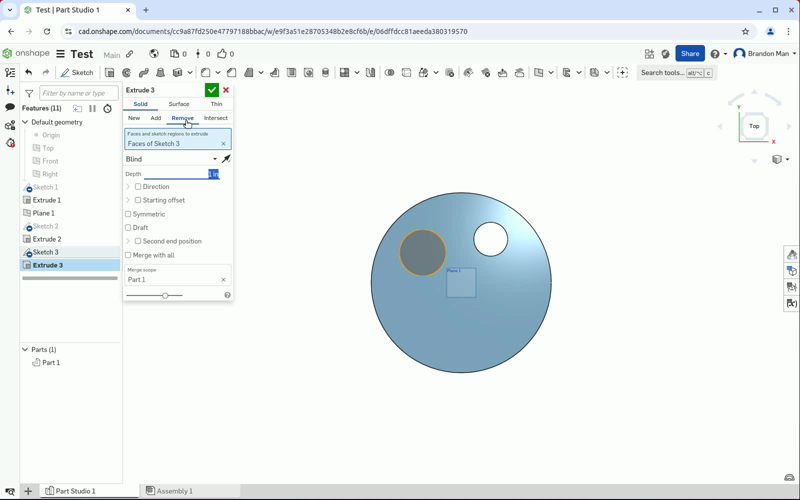
text(23.108)
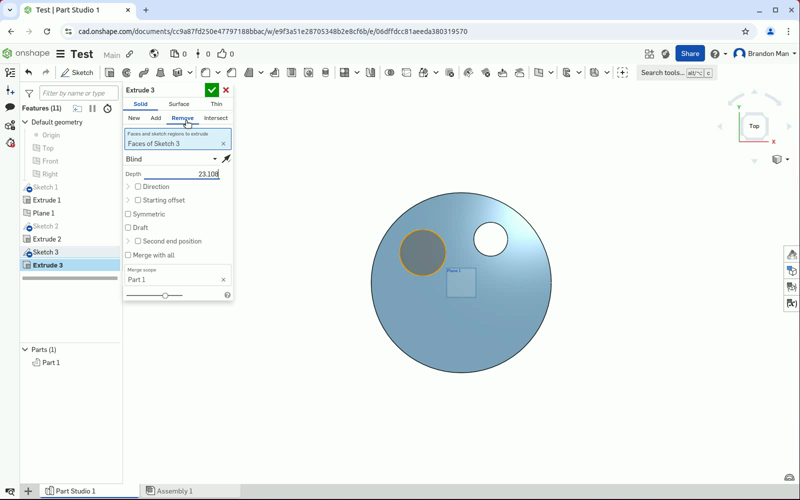
key(tab, 6)
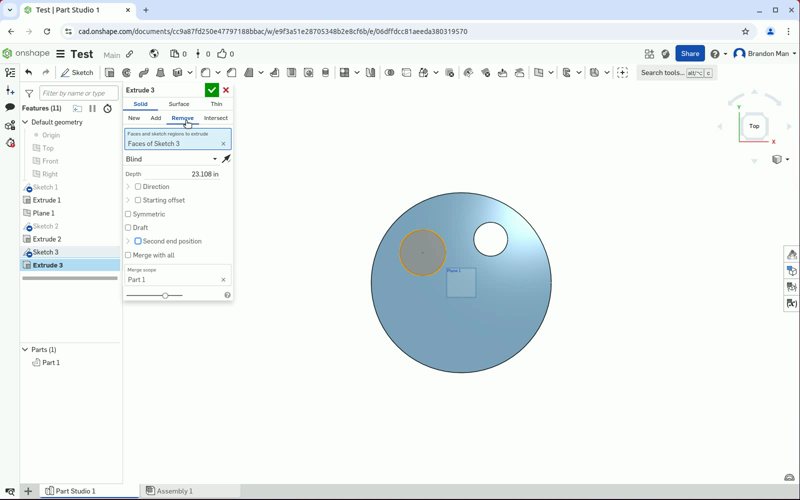
key(space)
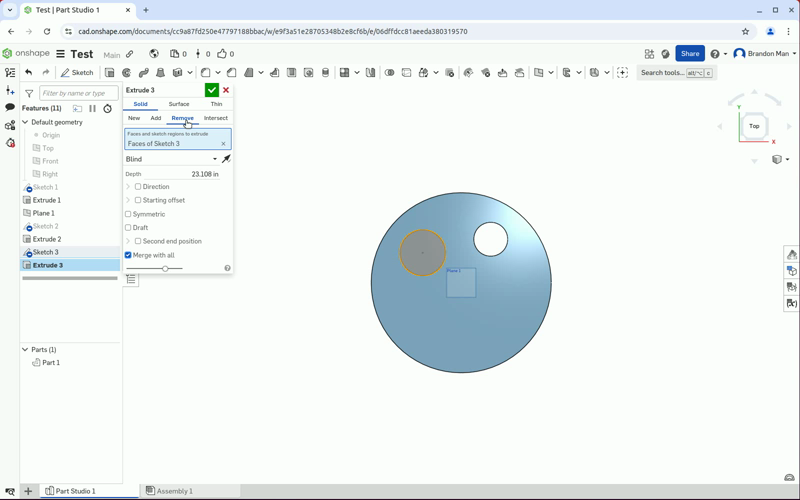
key(enter)
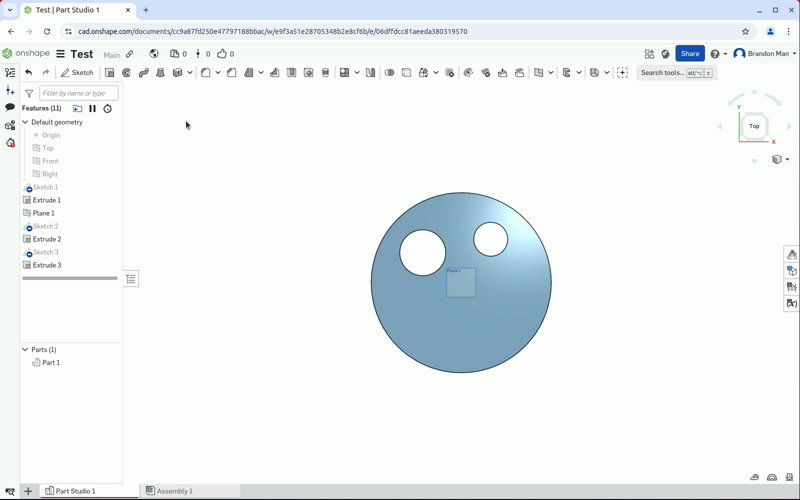
key(shift+h)
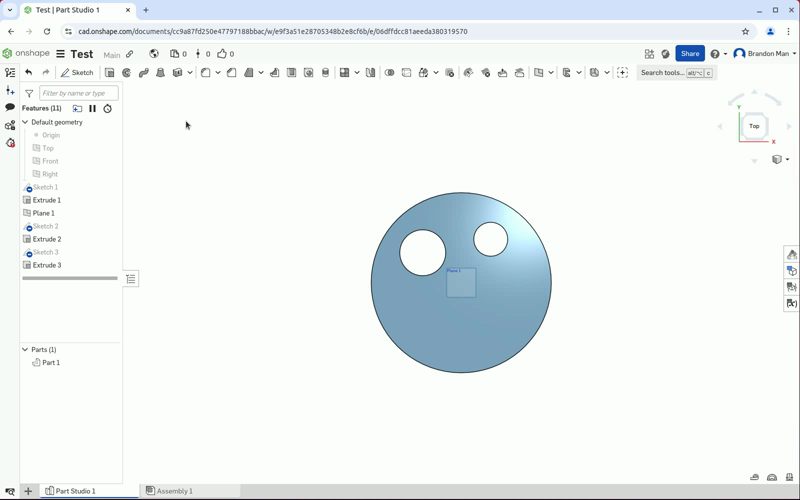
key(shift+h)
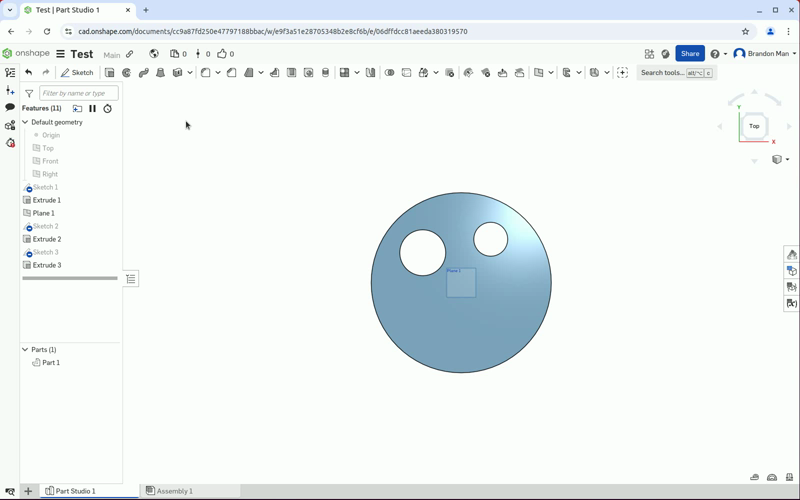
mouse_move(73, 189)
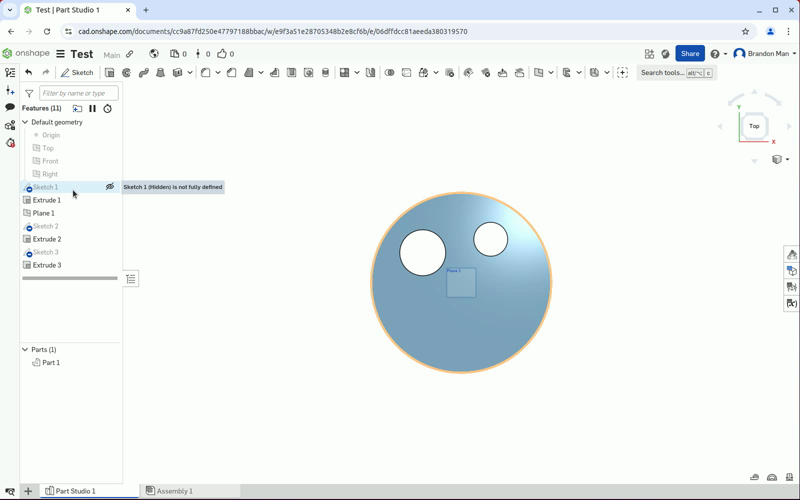
click(73, 189)
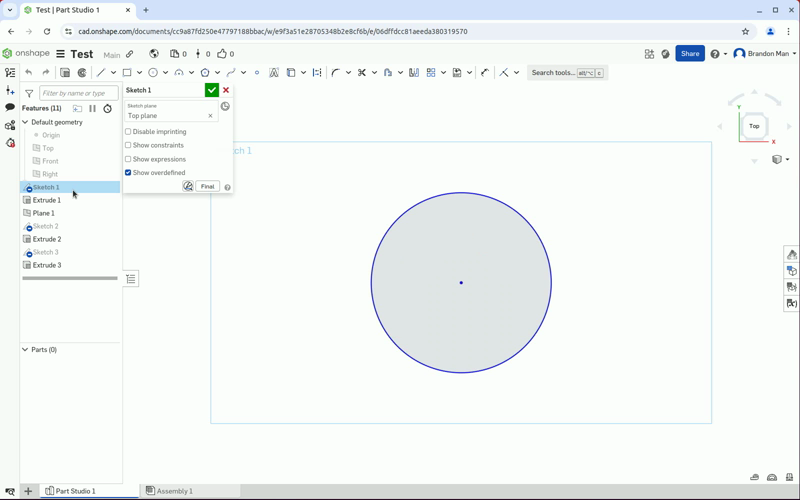
mouse_move(229, 92)
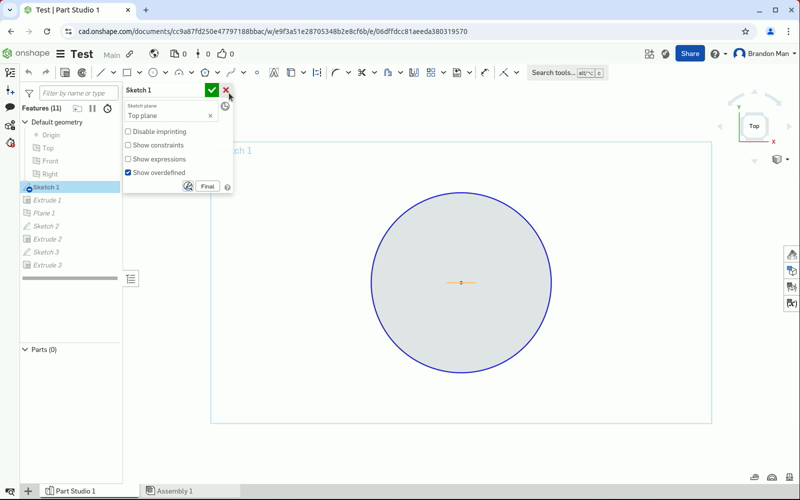
click(229, 92)
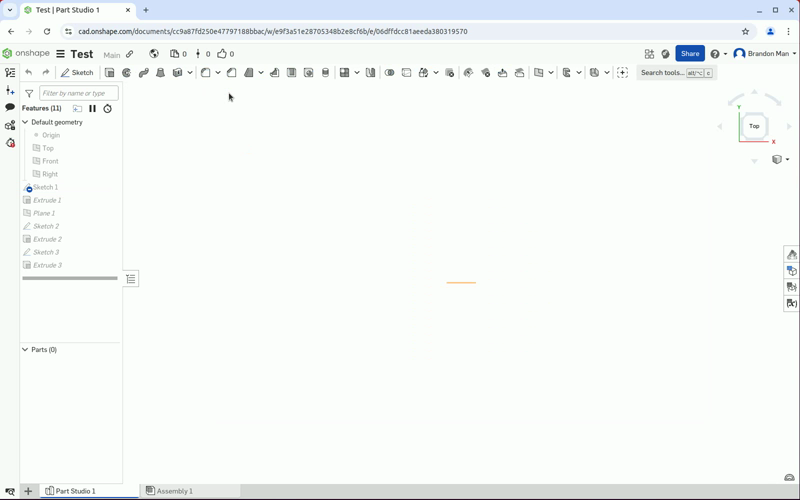
key(shift+s)
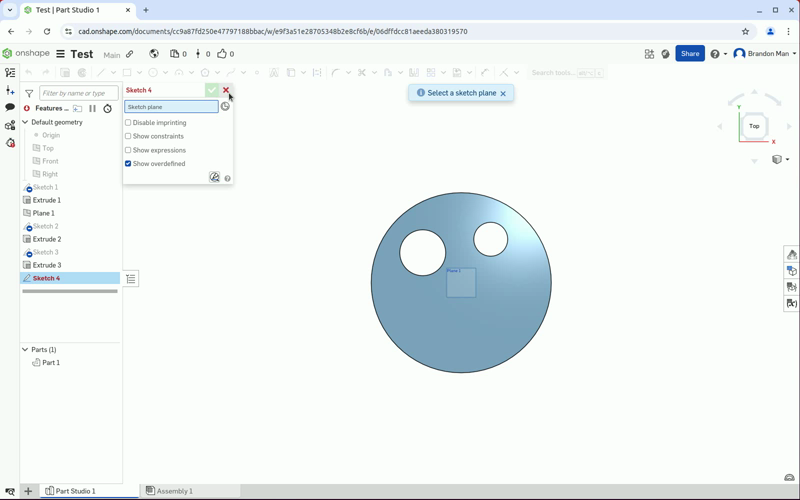
mouse_move(73, 215)
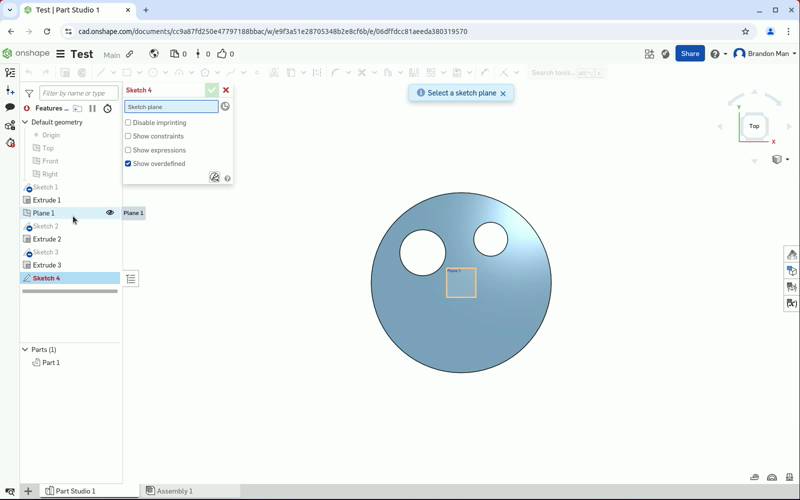
click(73, 215)
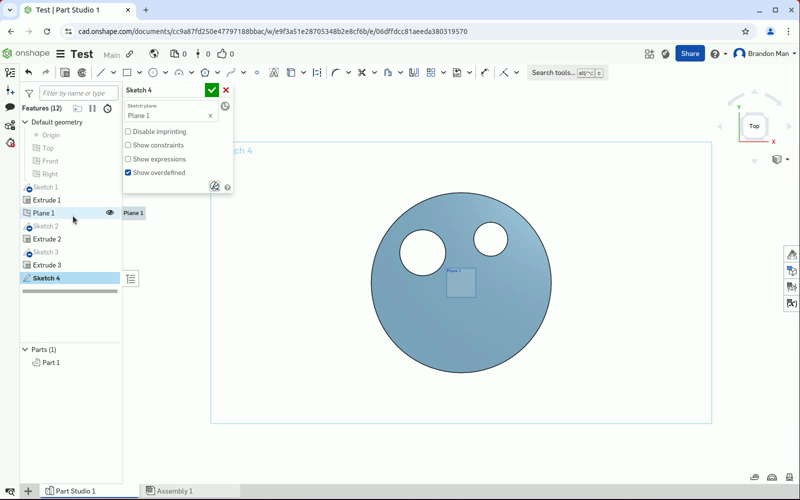
mouse_move(73, 352)
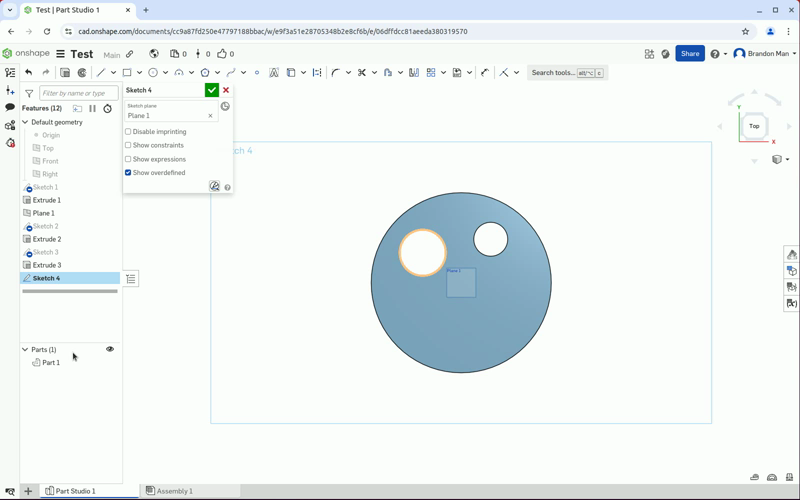
key(y)
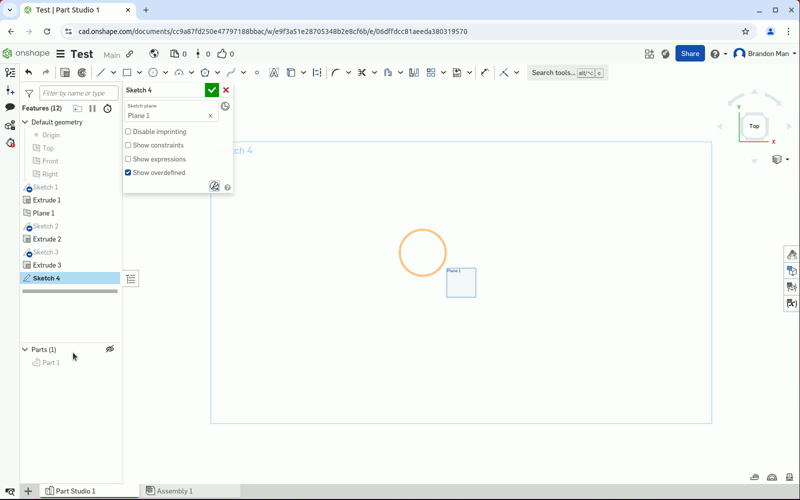
key(c)
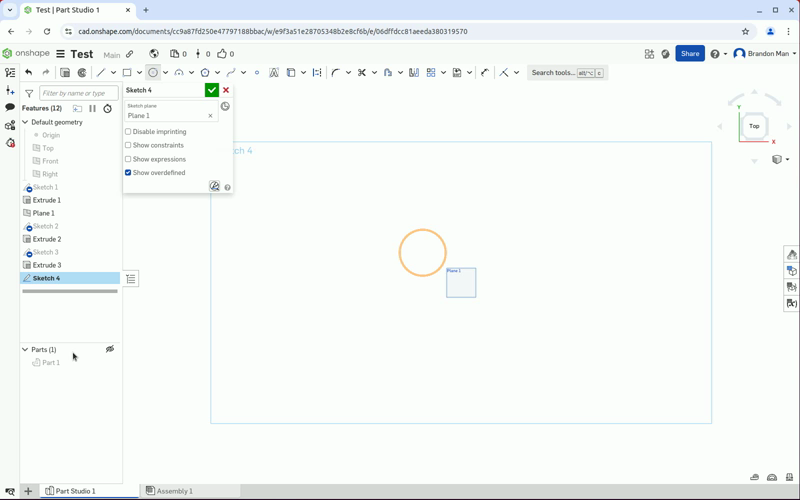
key_down(shift)
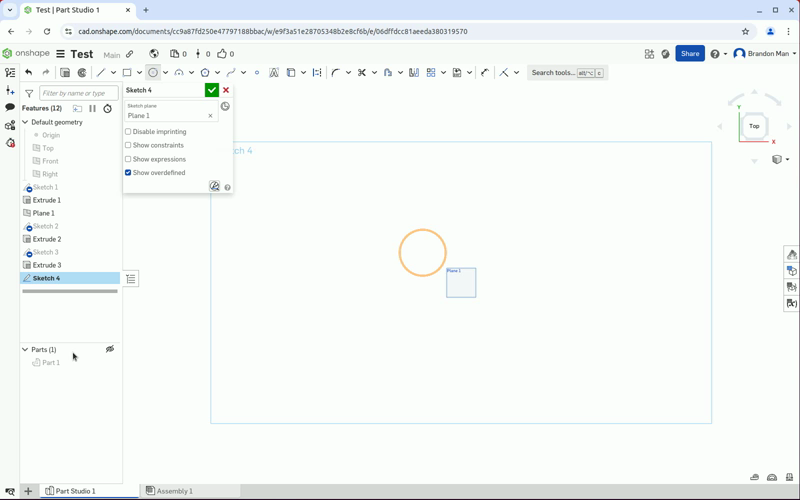
mouse_move(498, 309)
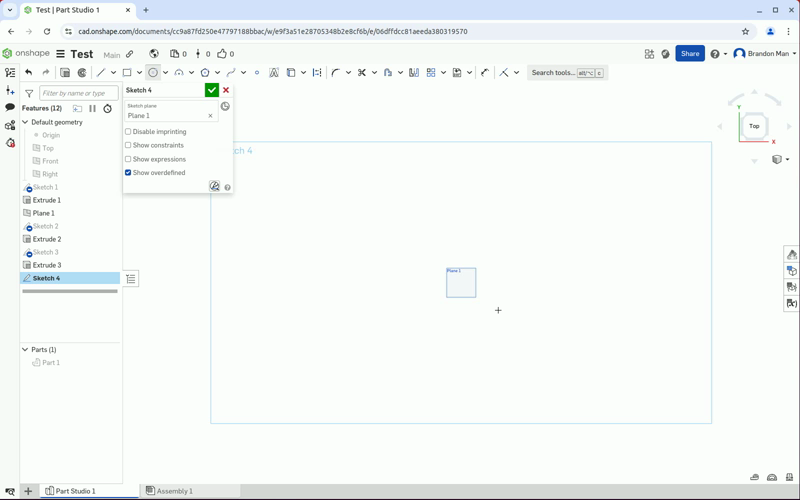
click(498, 309)
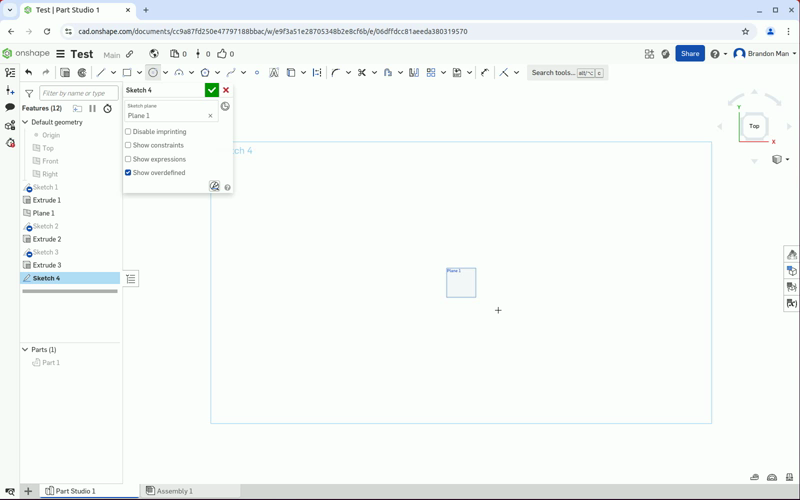
key_up(shift)
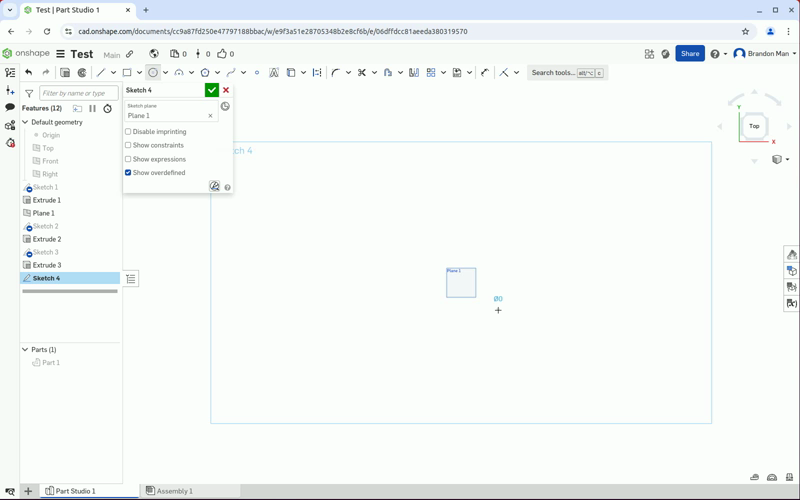
mouse_move(519, 309)
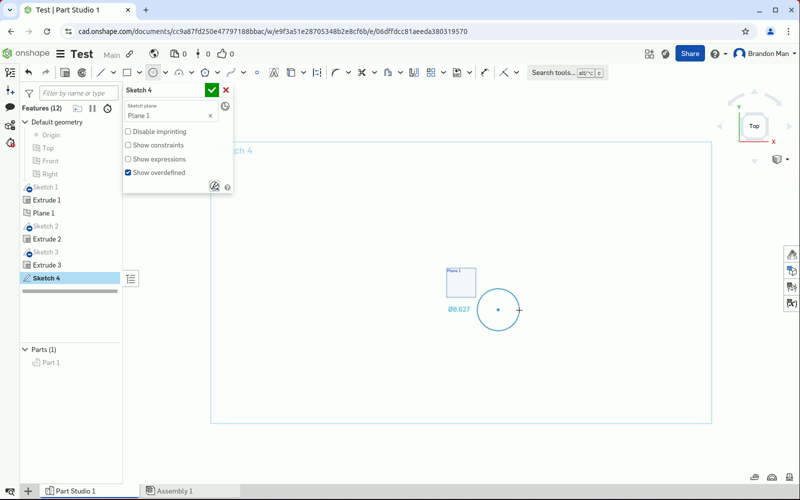
click(519, 309)
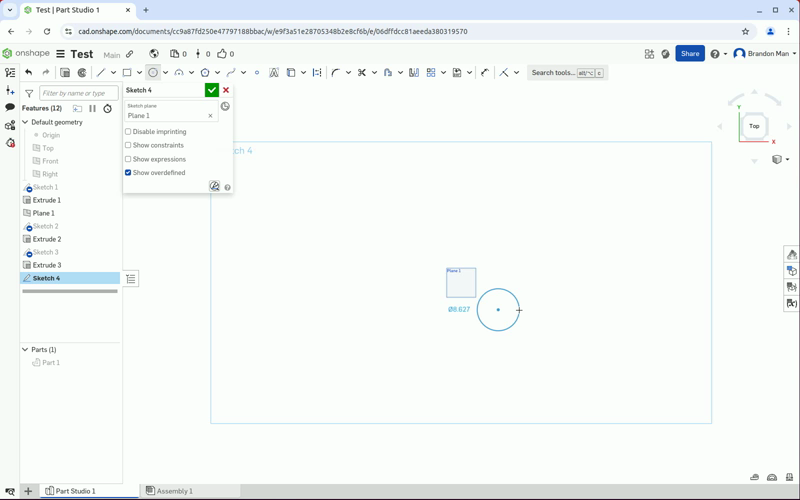
key(esc)
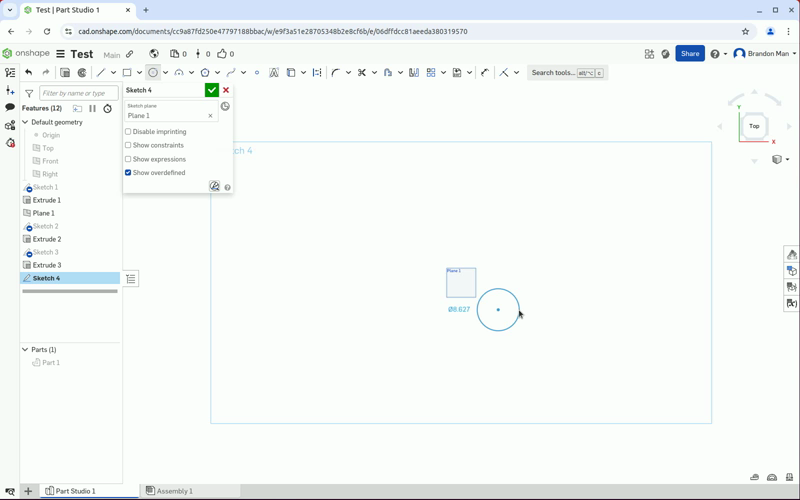
mouse_move(496, 294)
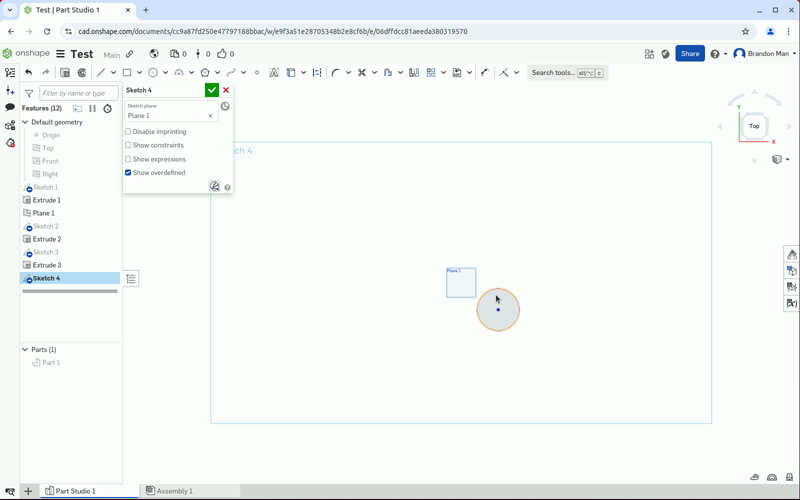
scroll(6)
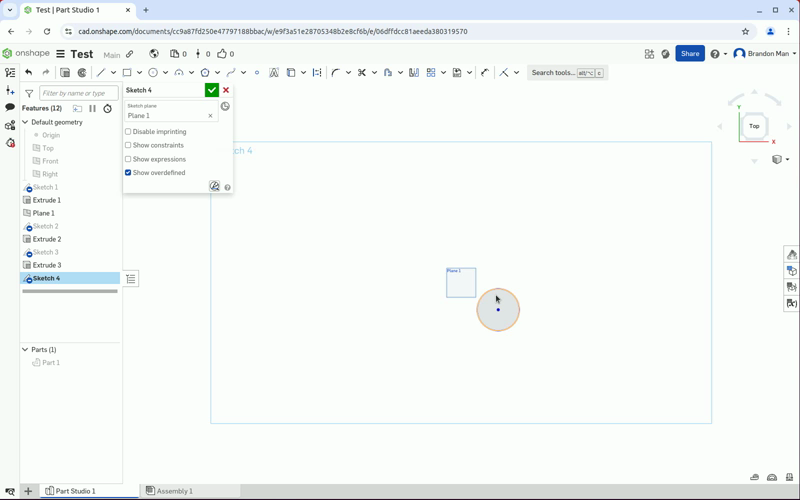
scroll(6)
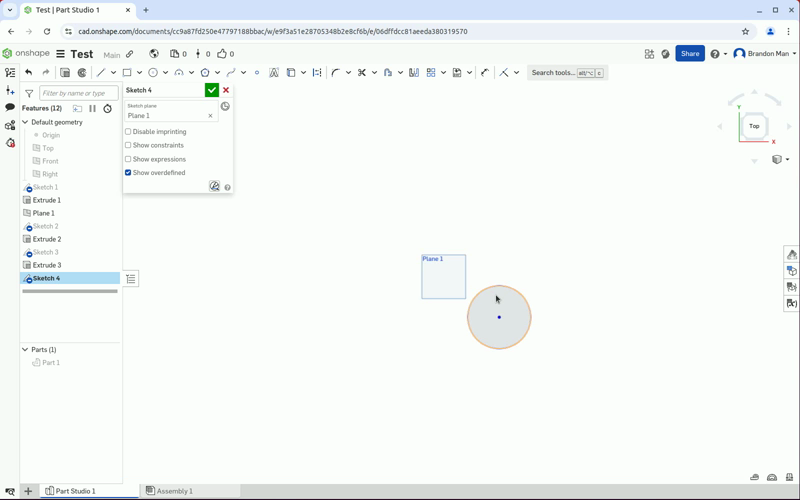
scroll(6)
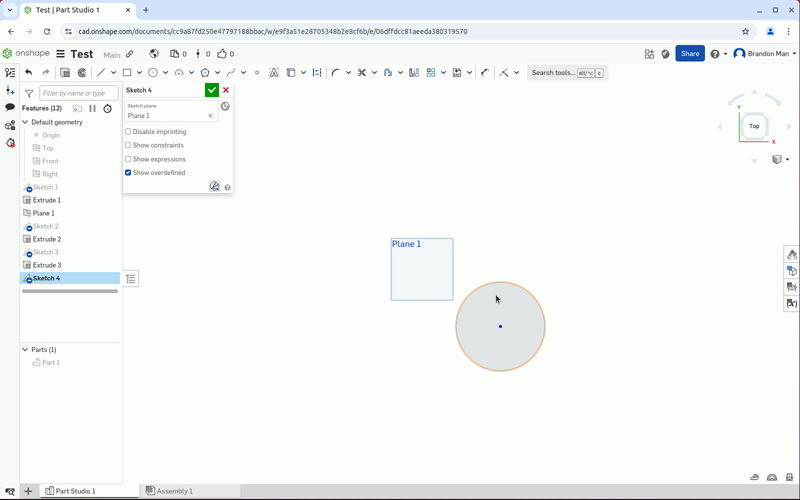
scroll(6)
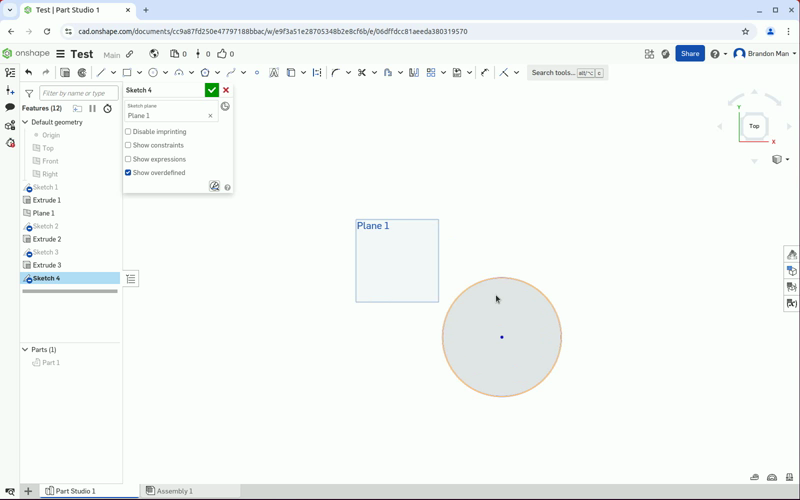
scroll(6)
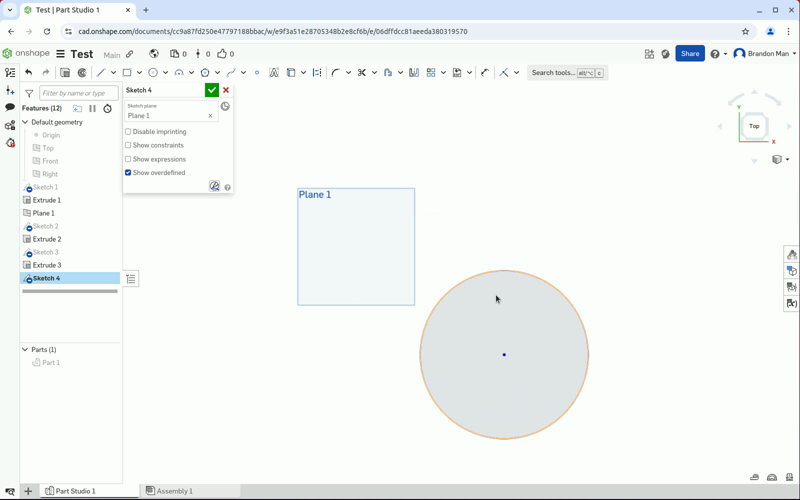
scroll(6)
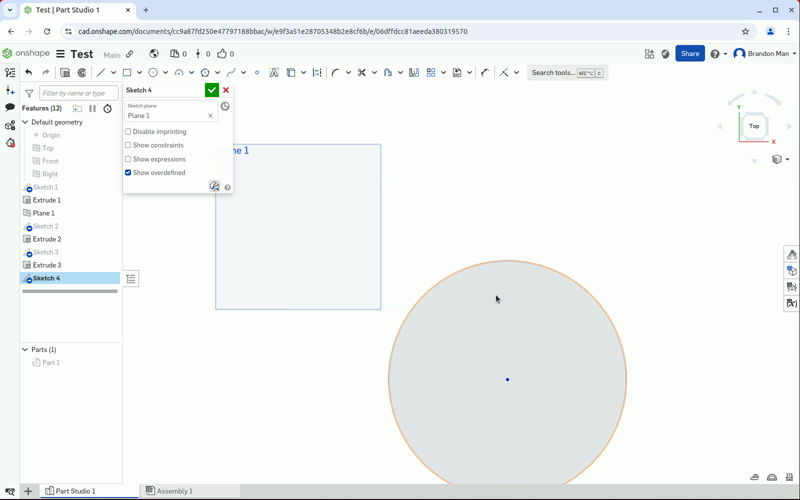
scroll(6)
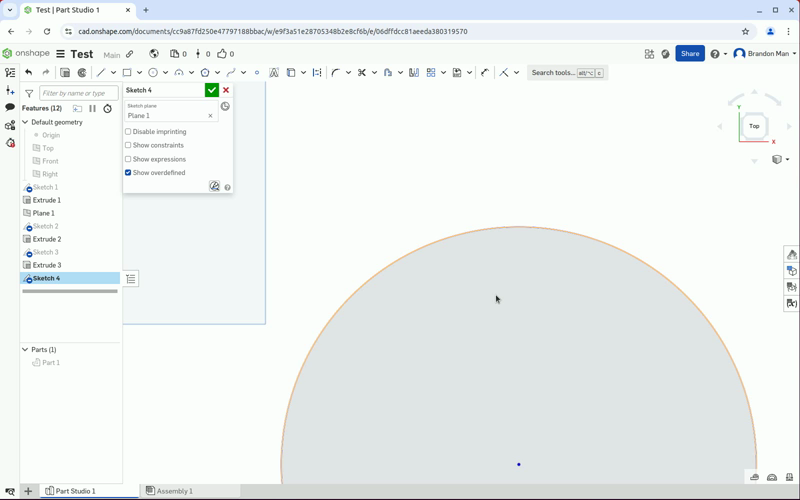
click(496, 294)
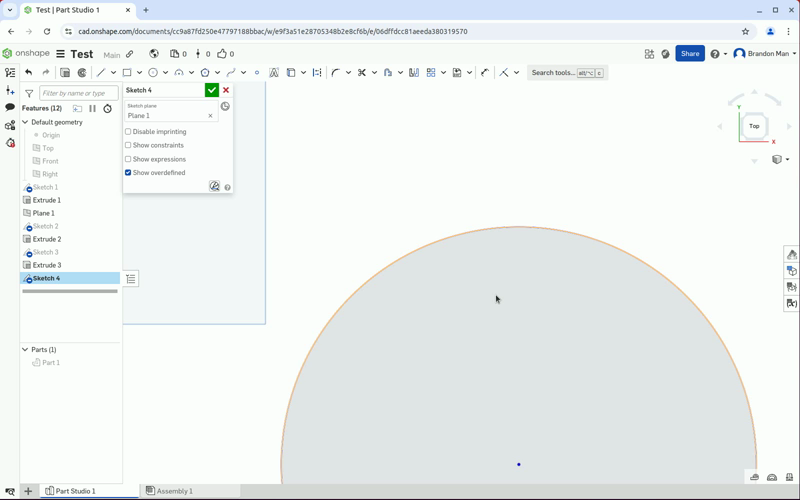
scroll(-6)
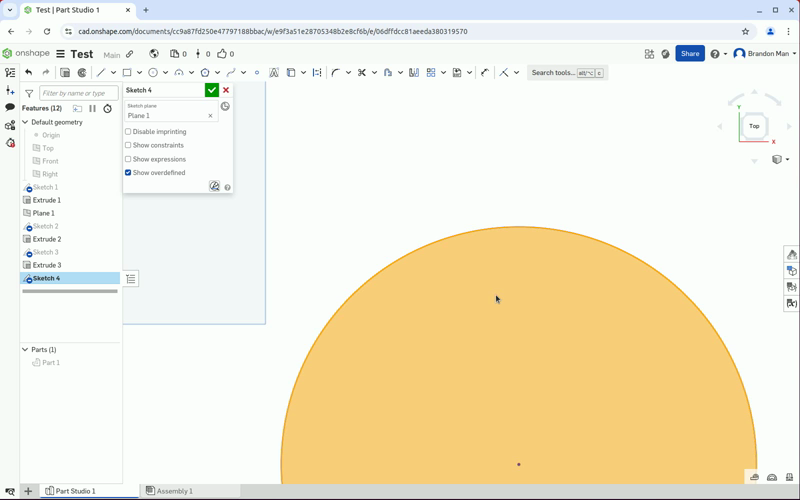
scroll(-6)
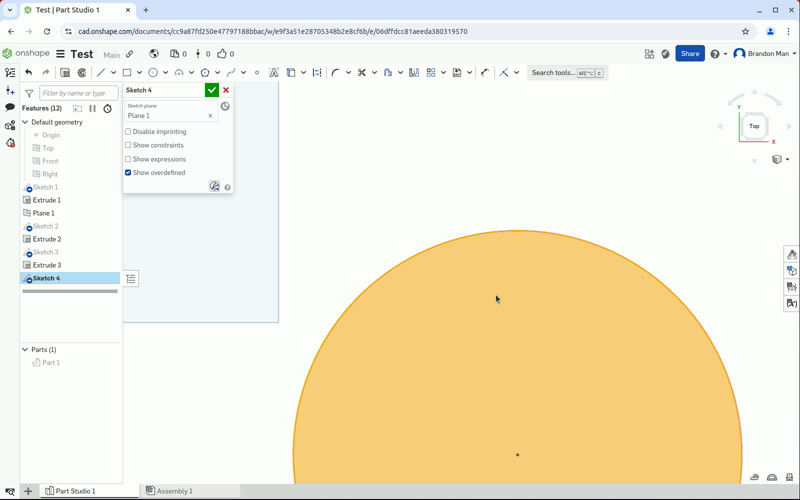
scroll(-6)
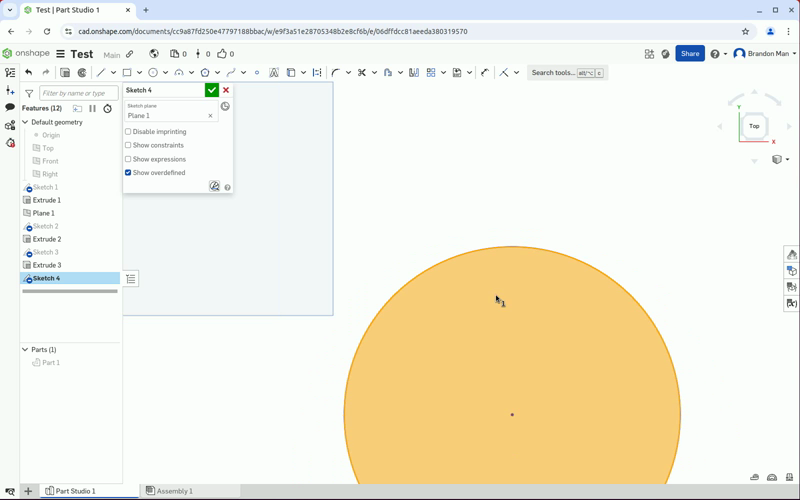
scroll(-6)
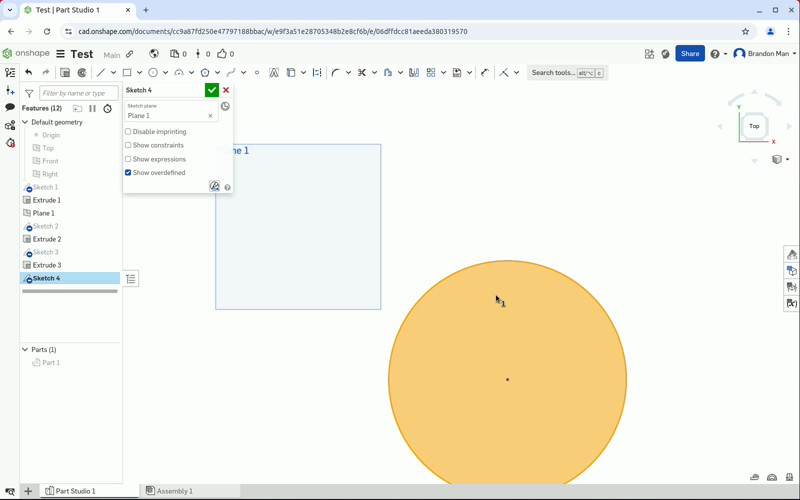
scroll(-6)
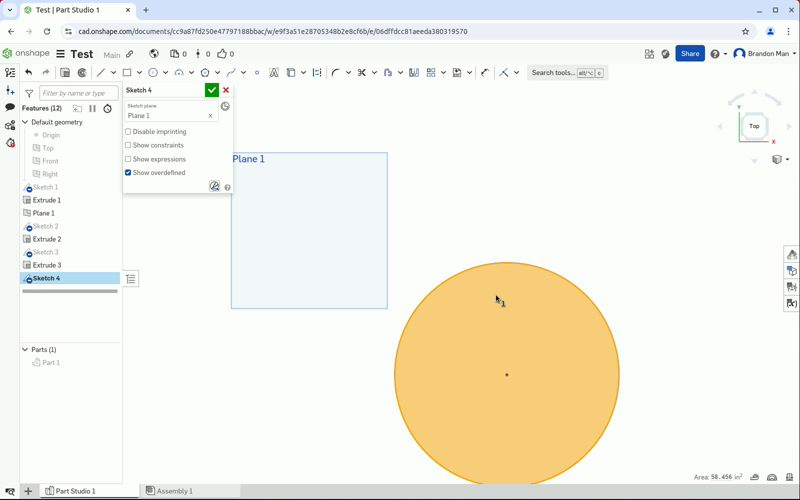
scroll(-6)
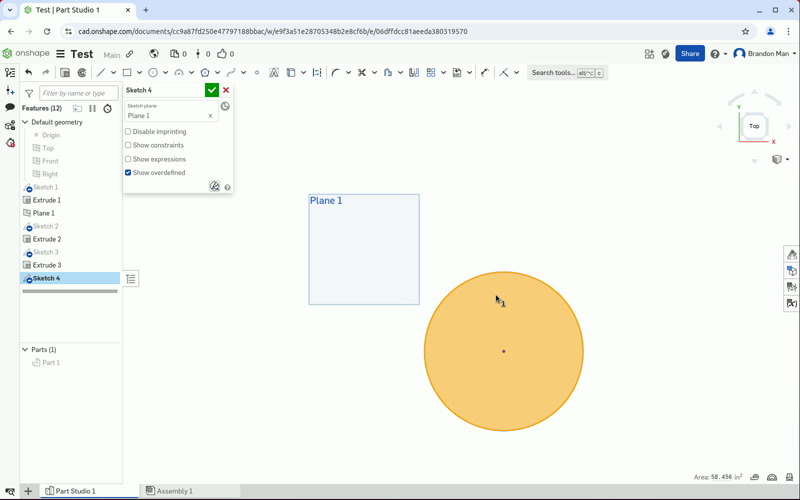
scroll(-6)
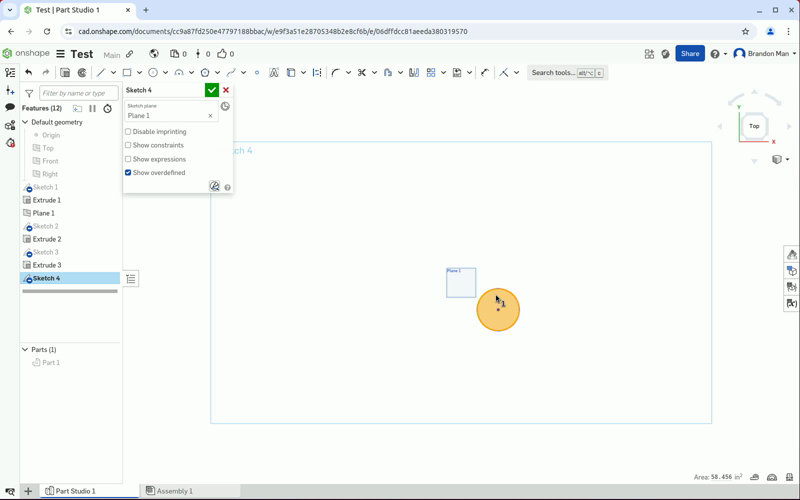
mouse_move(73, 352)
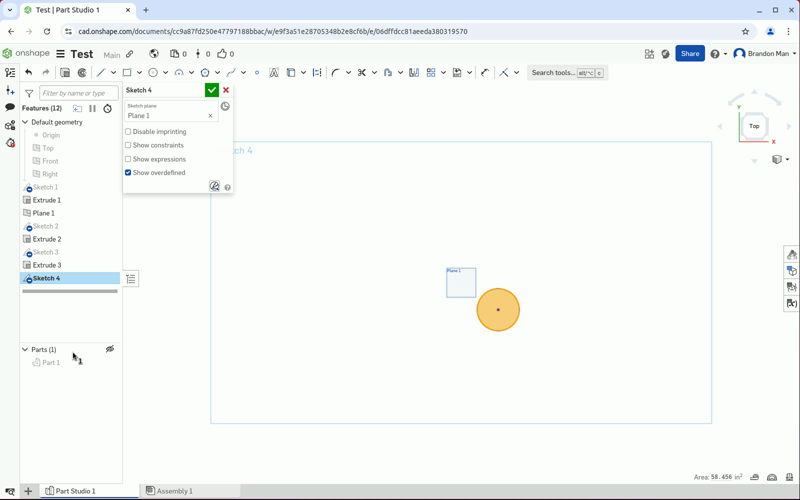
key(shift+y)
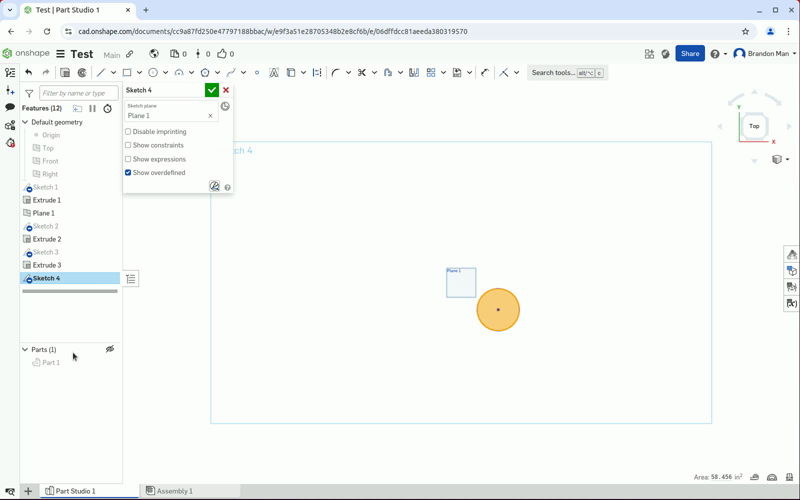
key(shift+e)
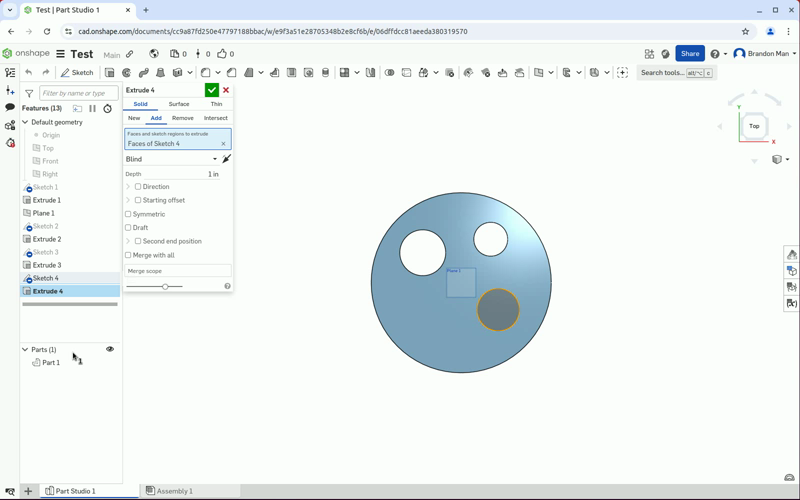
mouse_move(143, 106)
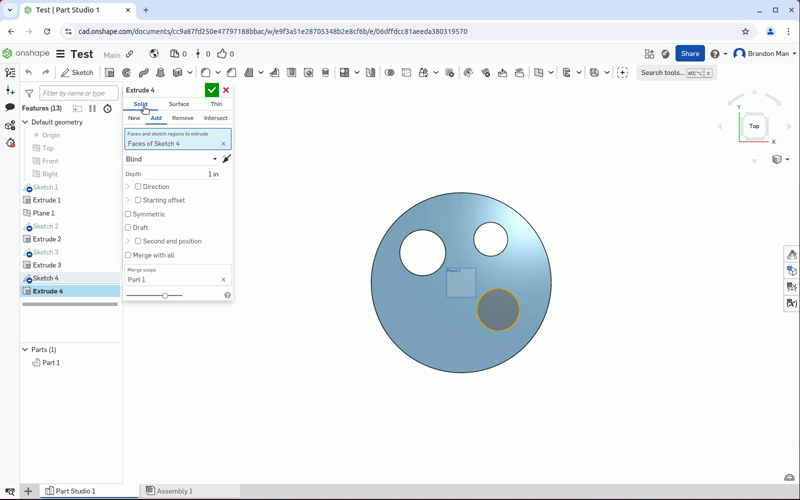
click(143, 106)
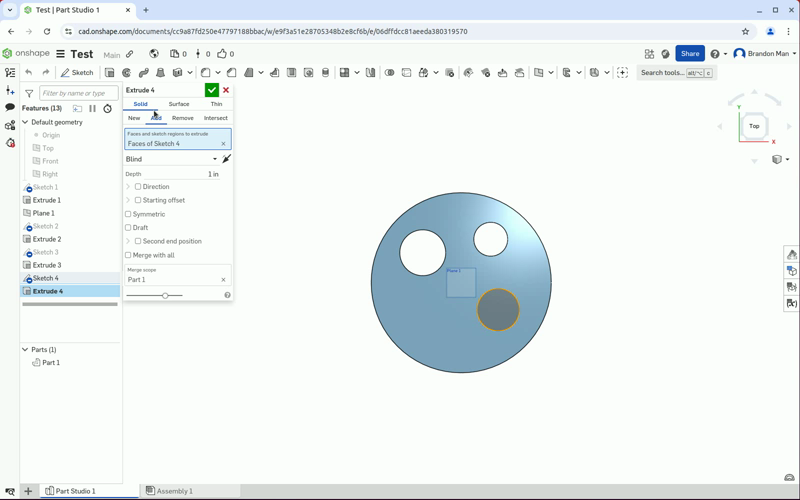
mouse_move(186, 120)
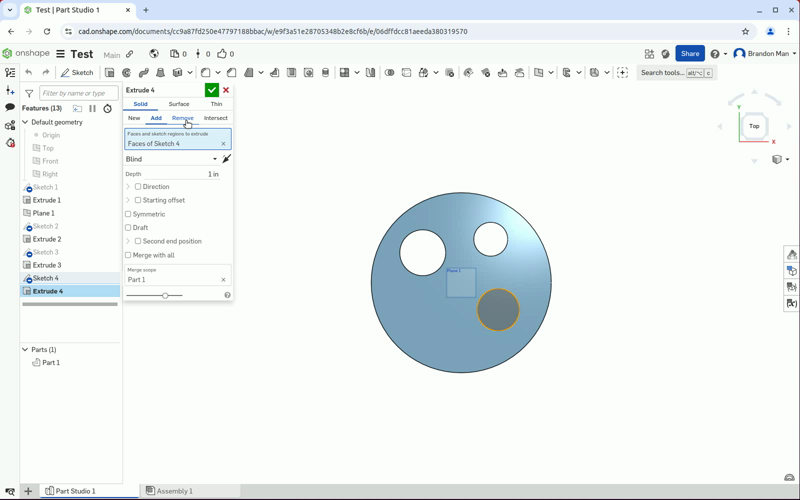
click(186, 120)
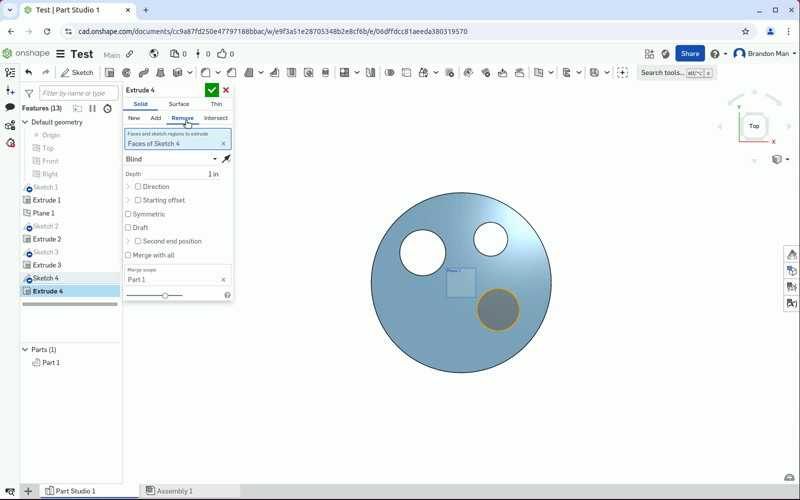
key(tab, 4)
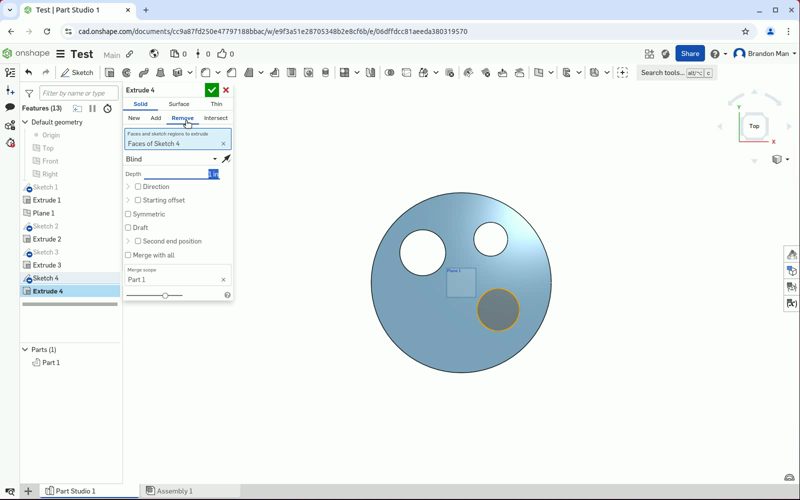
text(23.108)
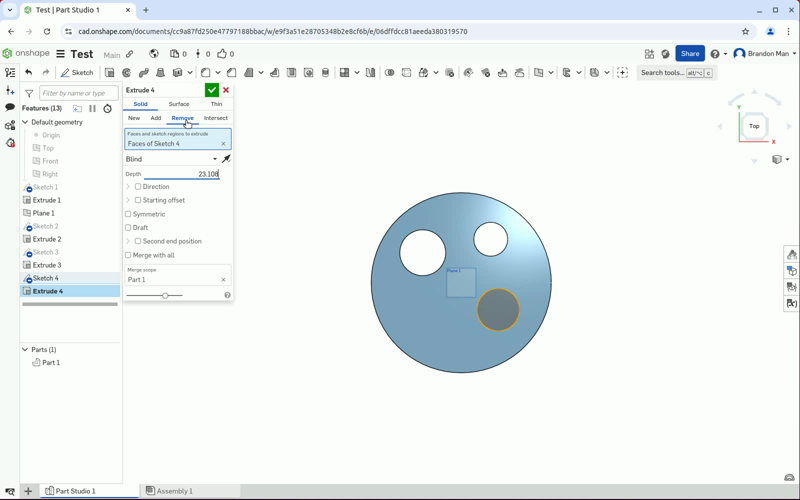
key(tab, 6)
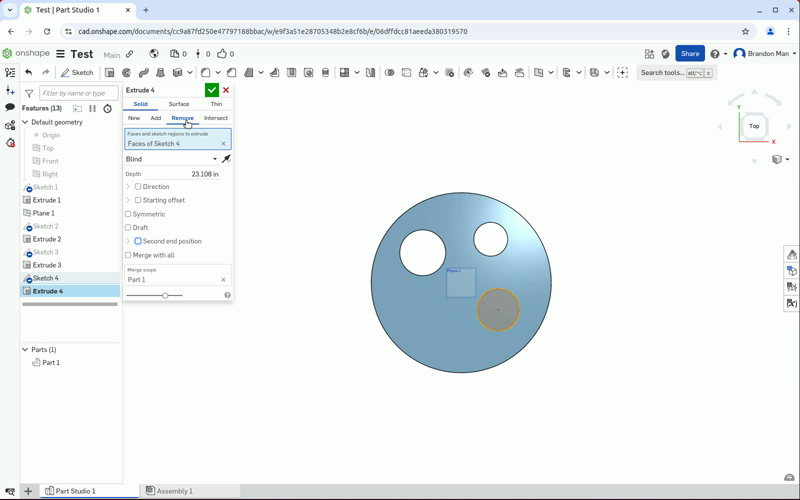
key(space)
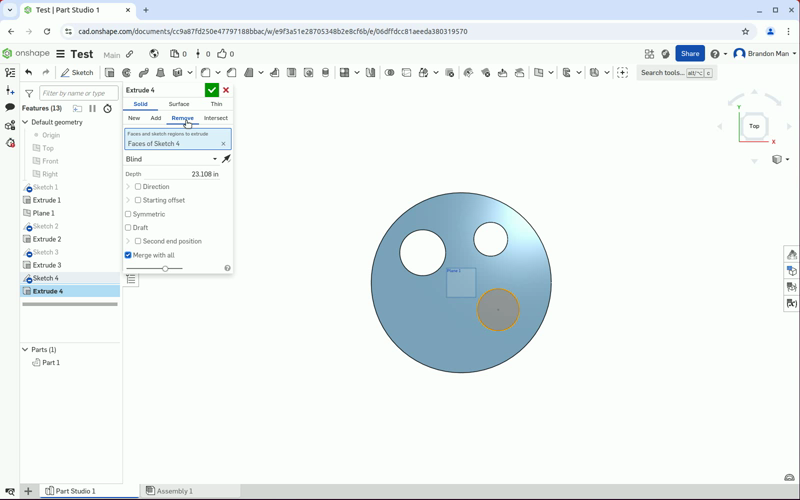
key(enter)
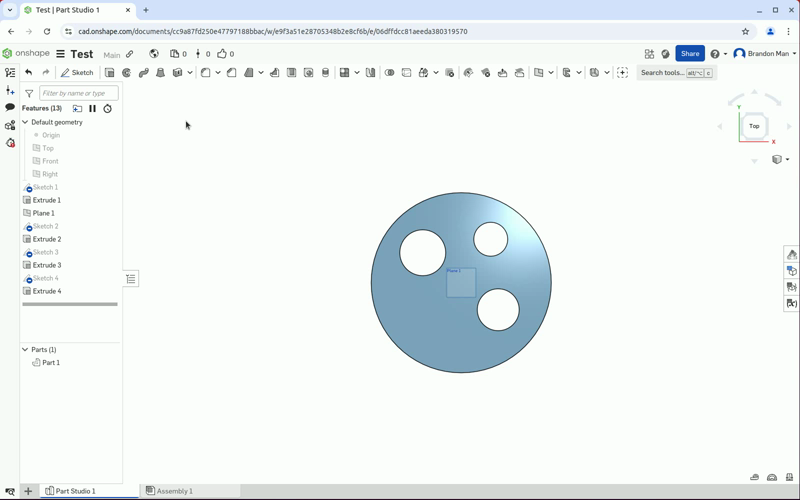
key(shift+h)
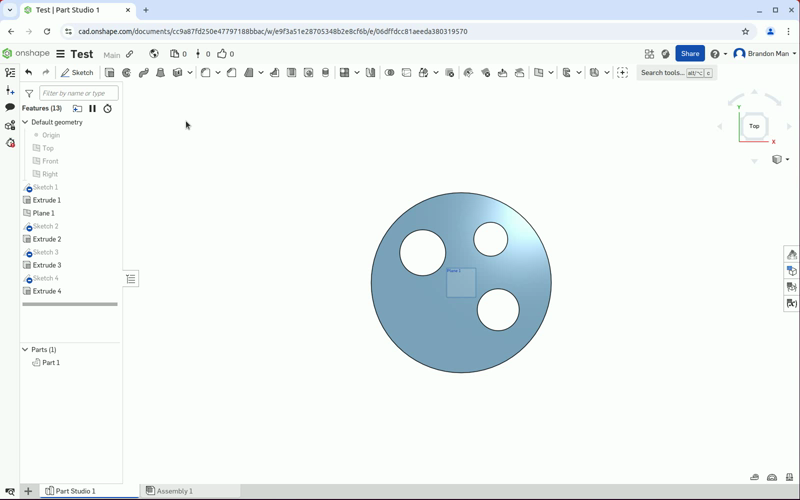
key(shift+h)
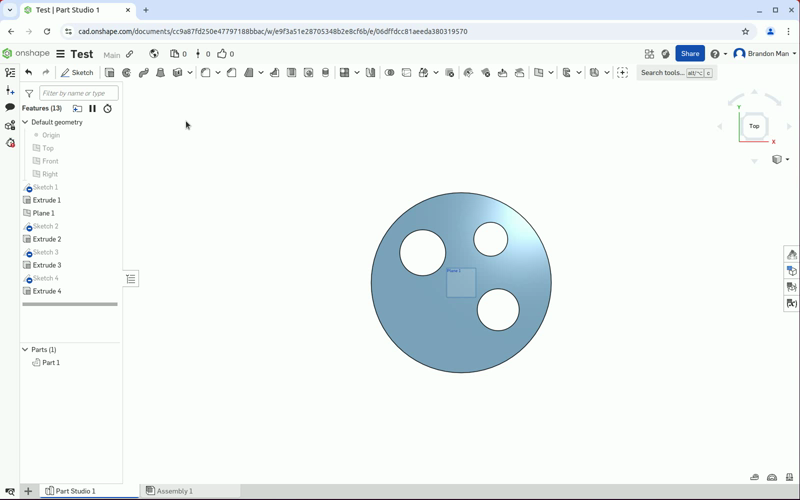
mouse_move(73, 189)
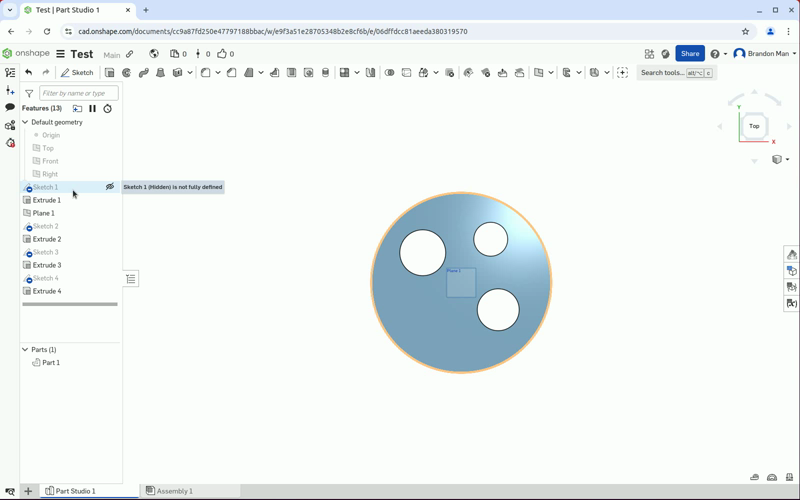
click(73, 189)
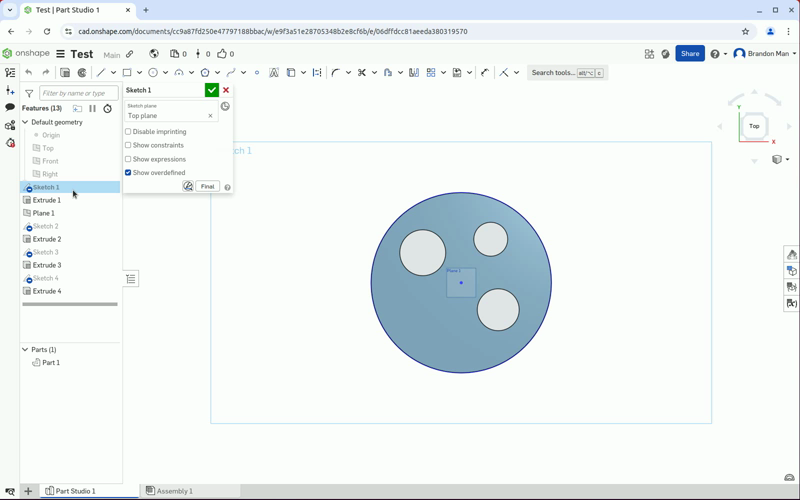
mouse_move(229, 92)
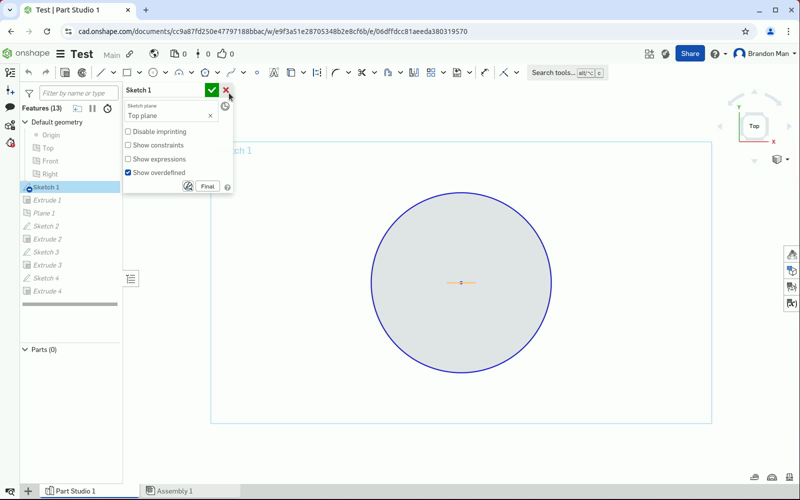
click(229, 92)
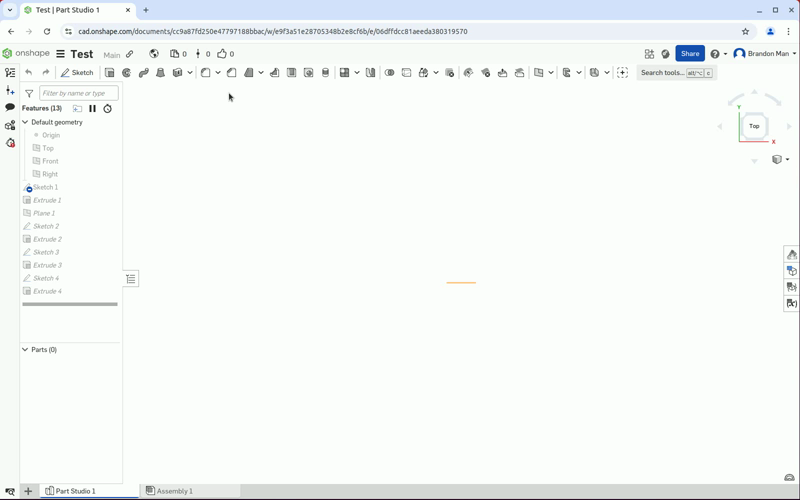
key(shift+s)
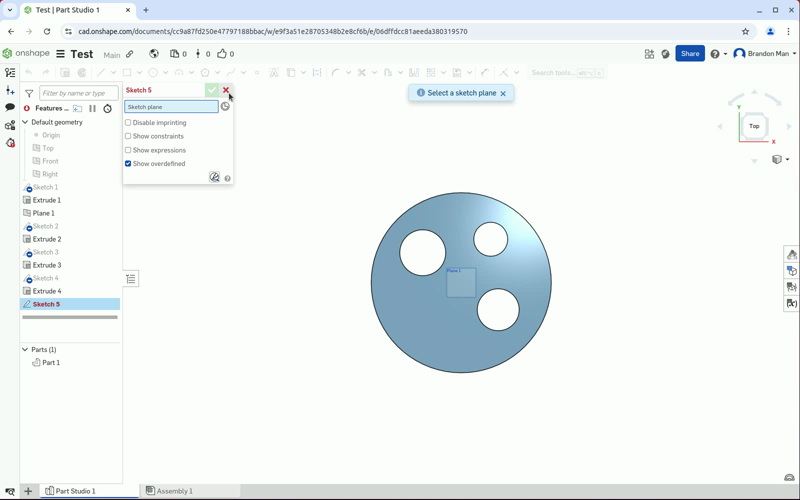
mouse_move(73, 215)
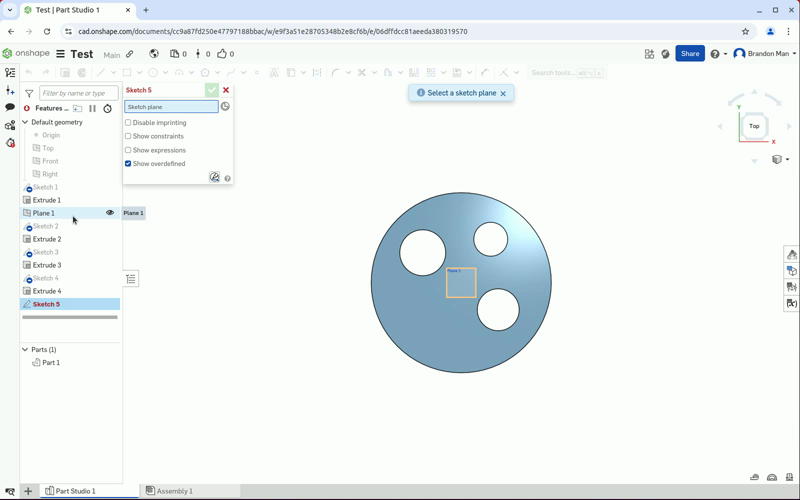
click(73, 215)
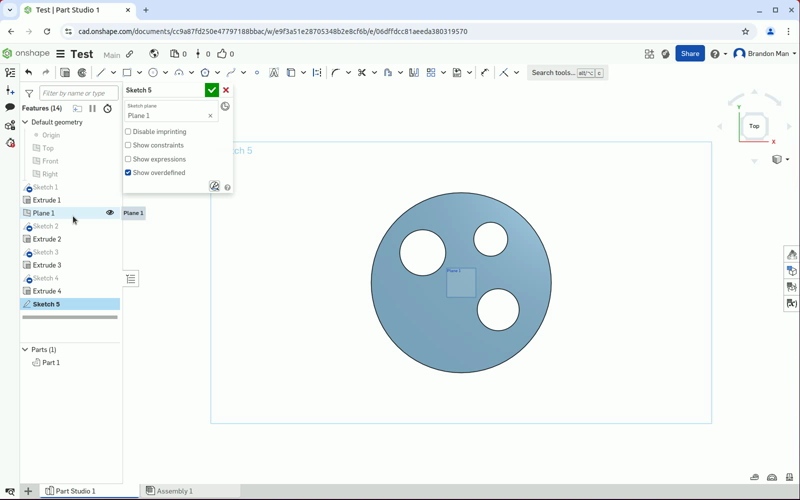
mouse_move(73, 352)
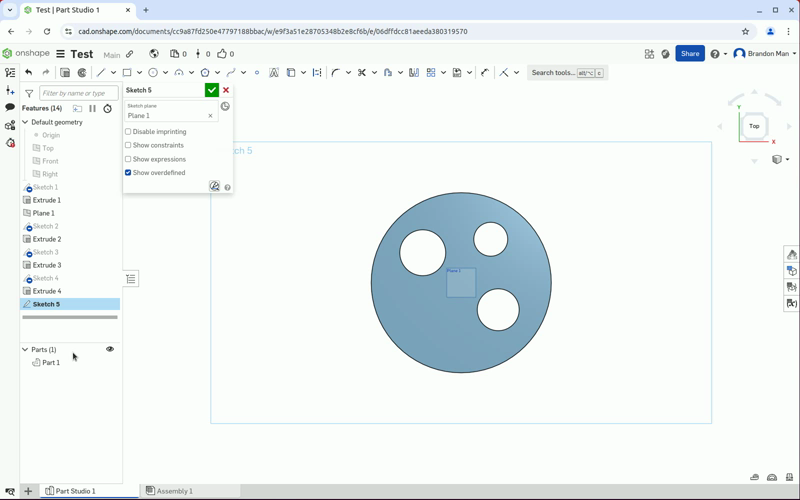
key(y)
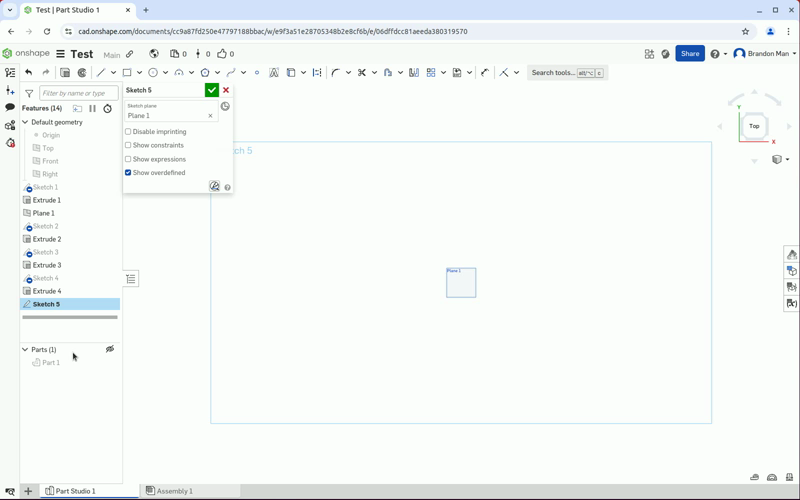
key(c)
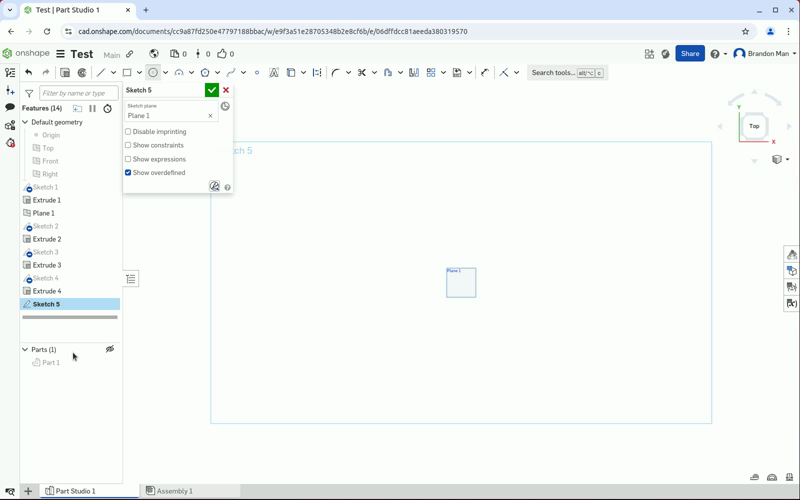
key_down(shift)
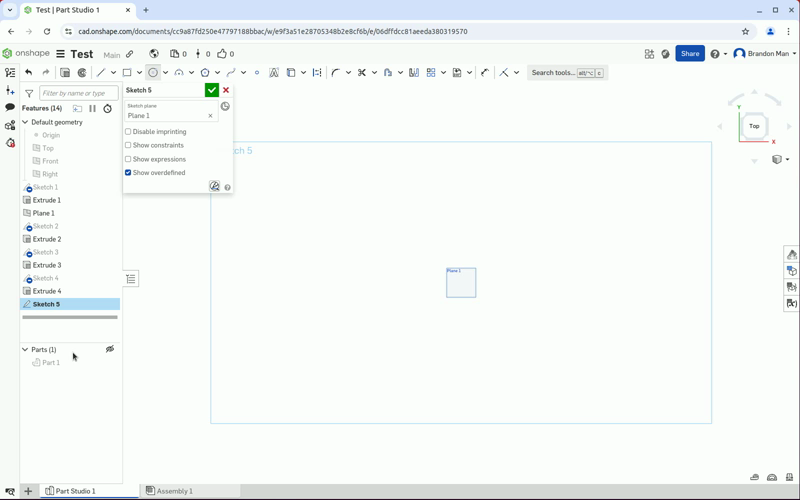
mouse_move(431, 298)
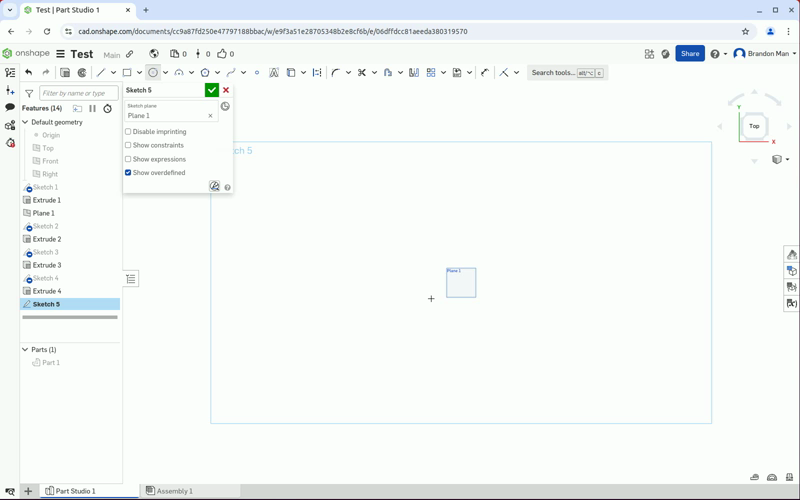
click(431, 298)
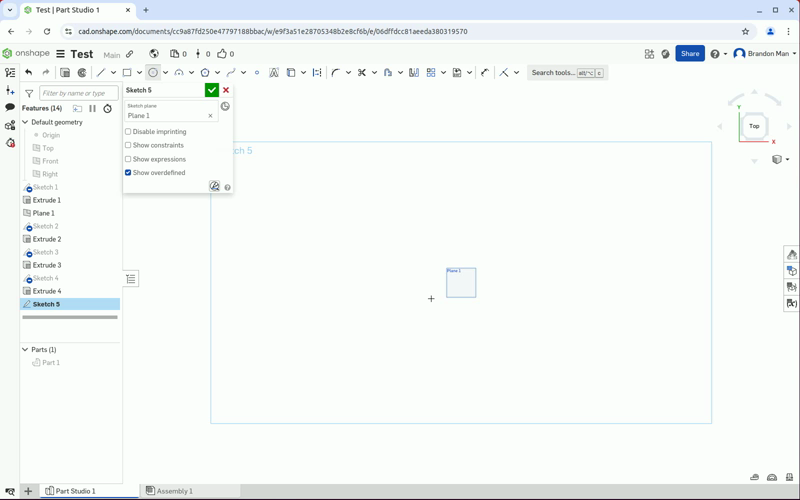
key_up(shift)
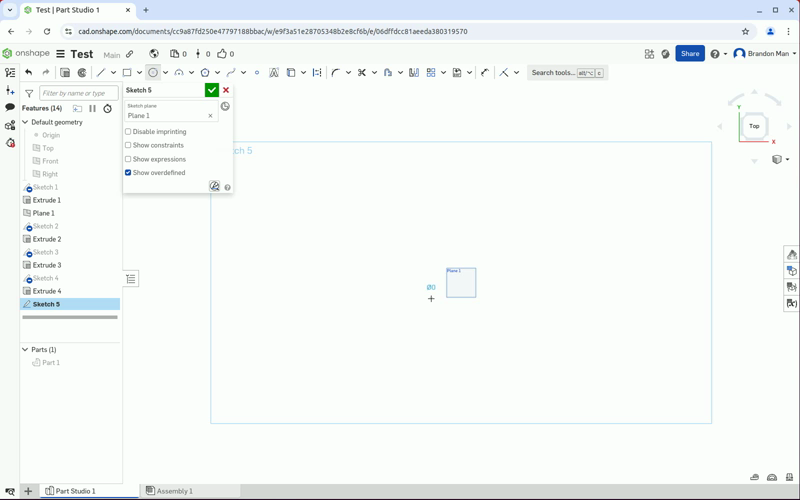
mouse_move(447, 298)
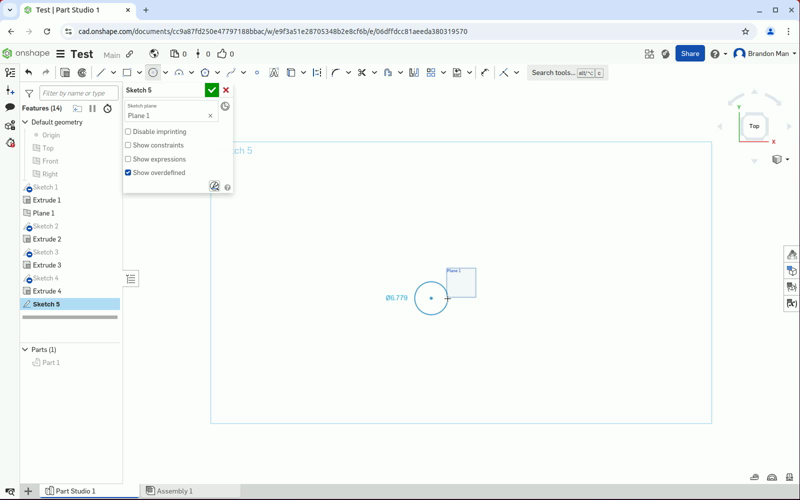
click(447, 298)
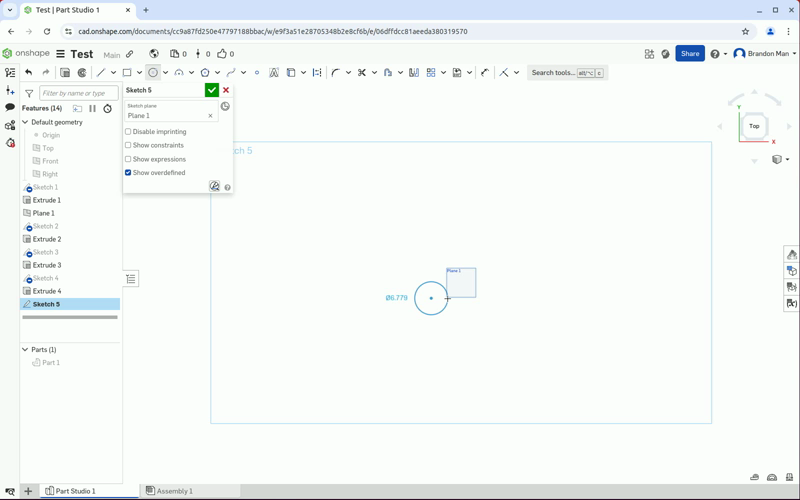
key(esc)
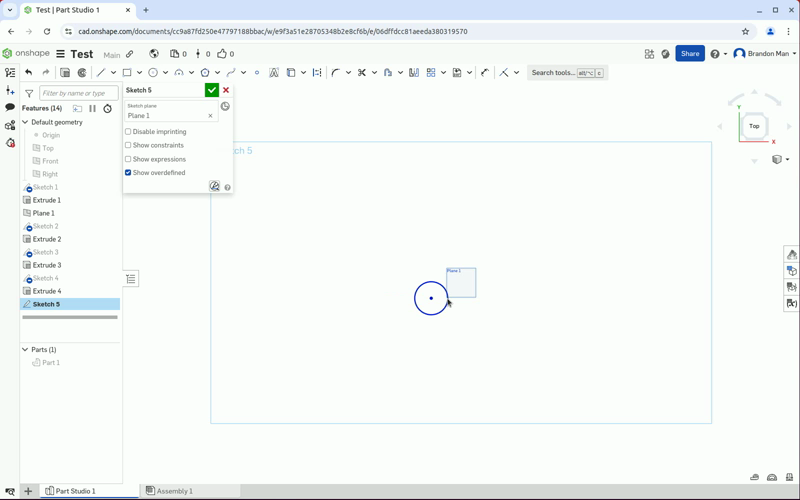
mouse_move(438, 307)
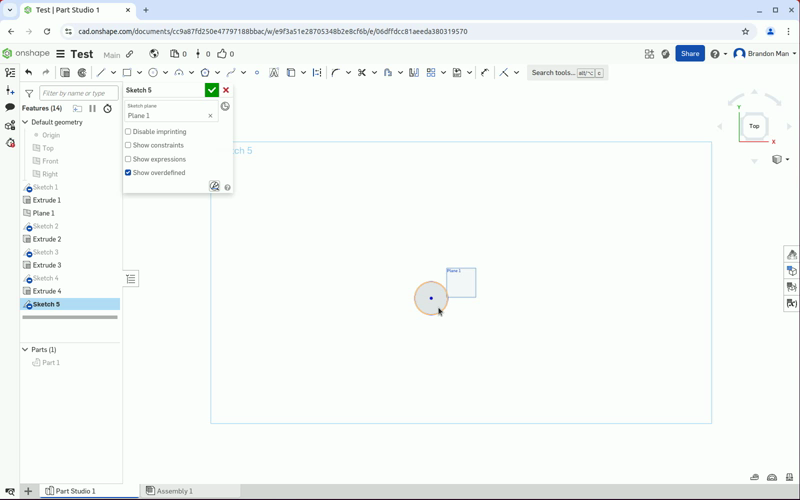
scroll(6)
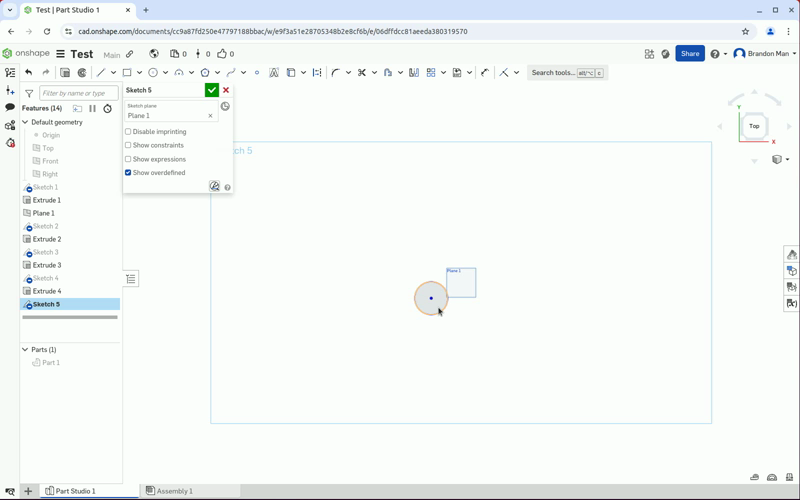
scroll(6)
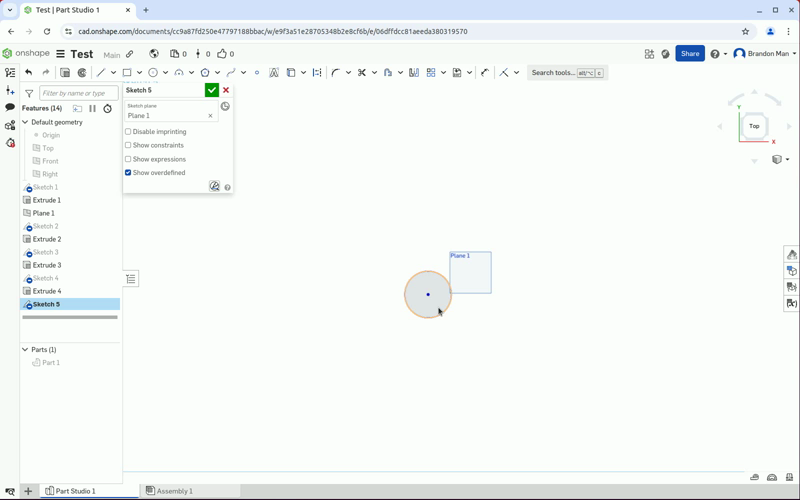
scroll(6)
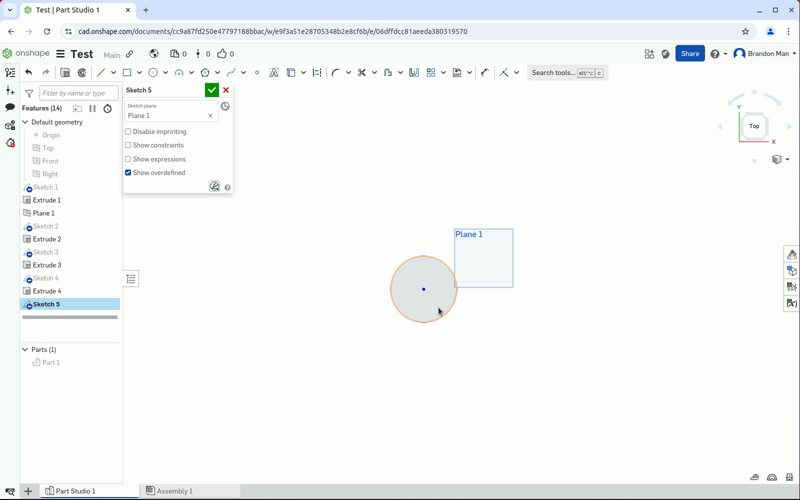
scroll(6)
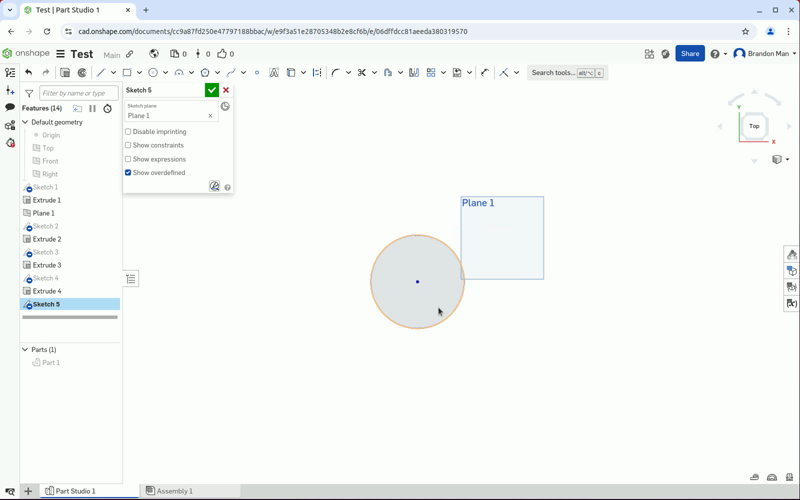
scroll(6)
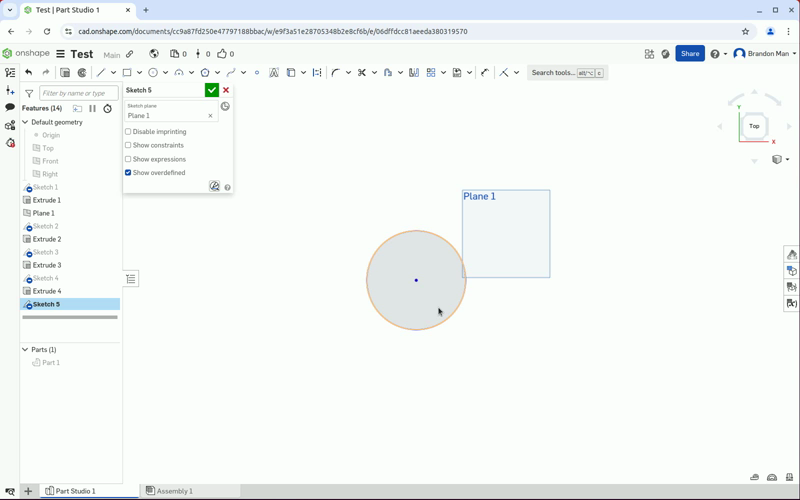
scroll(6)
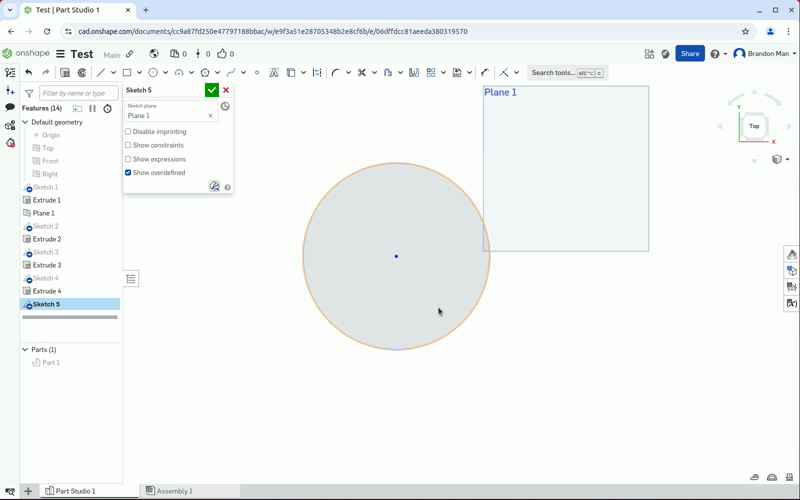
scroll(6)
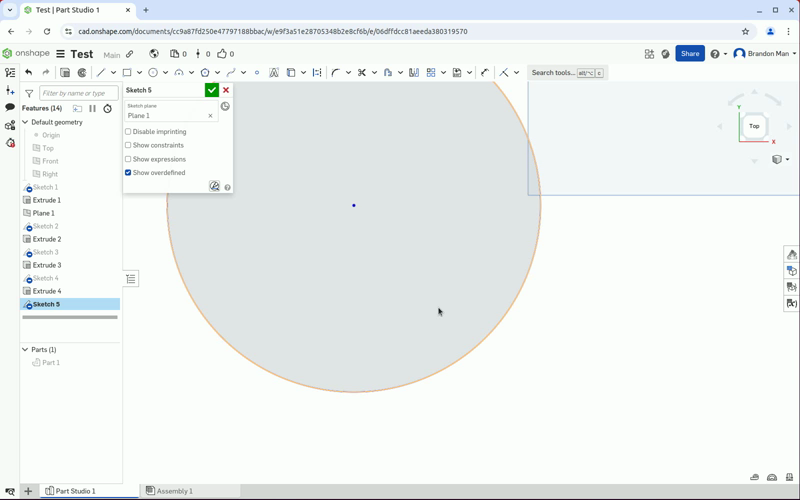
click(438, 307)
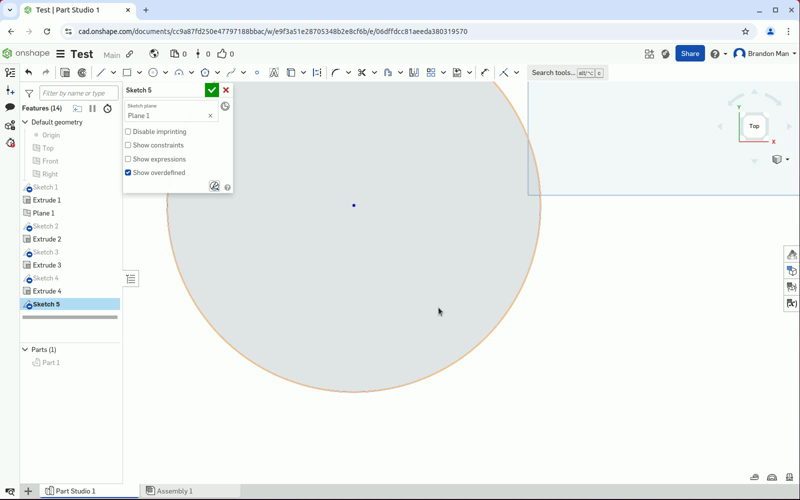
scroll(-6)
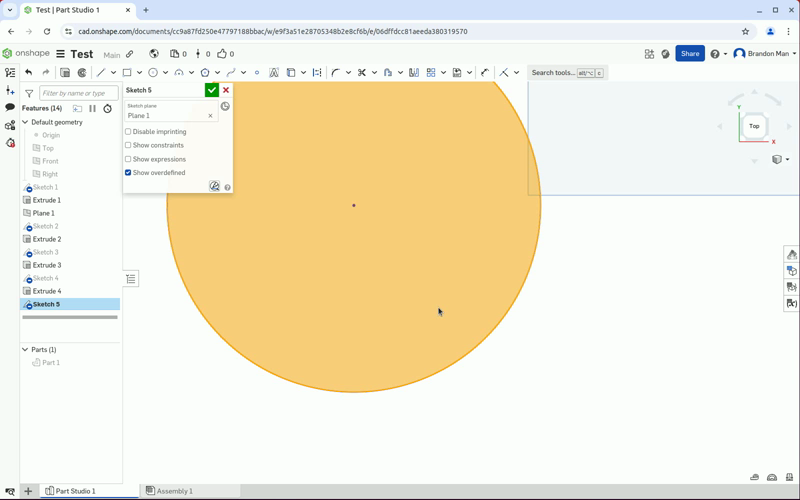
scroll(-6)
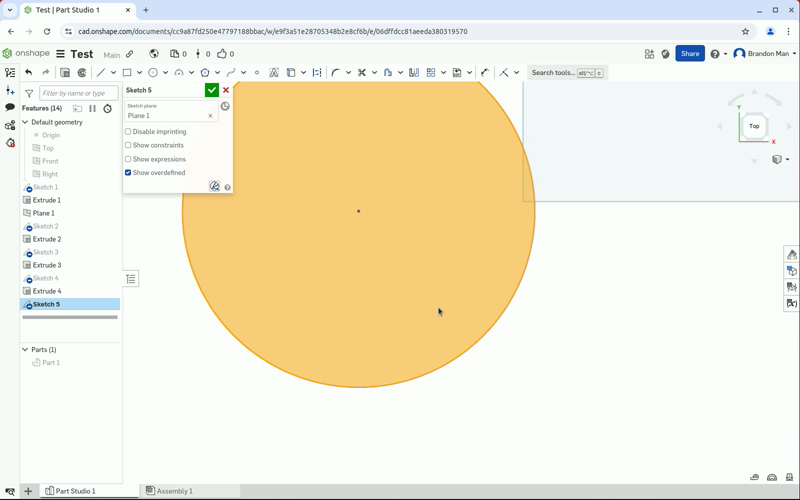
scroll(-6)
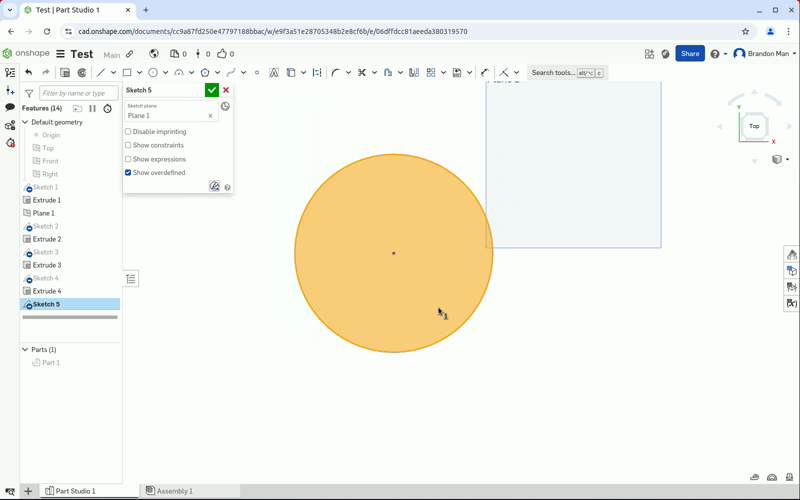
scroll(-6)
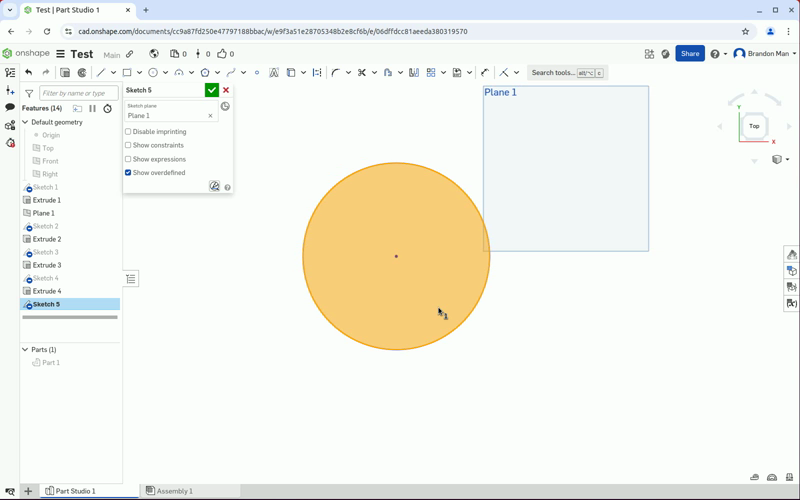
scroll(-6)
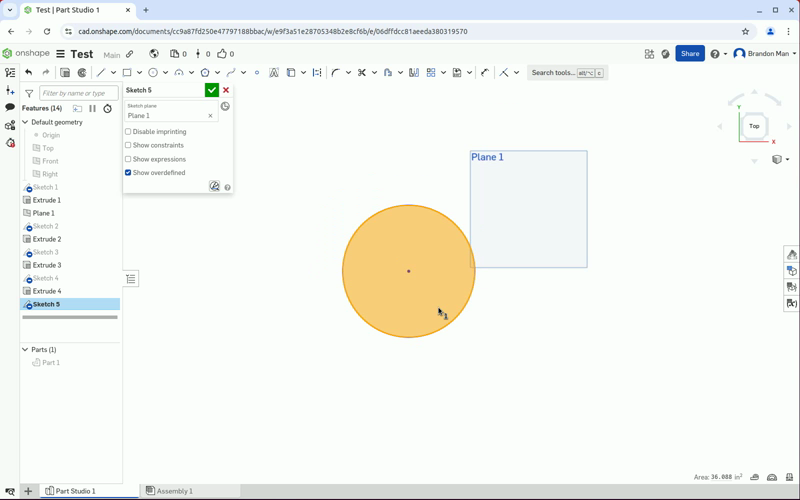
scroll(-6)
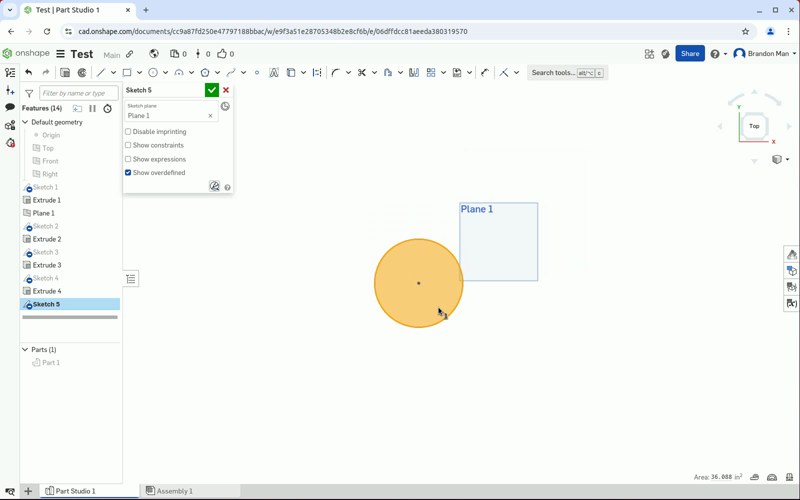
scroll(-6)
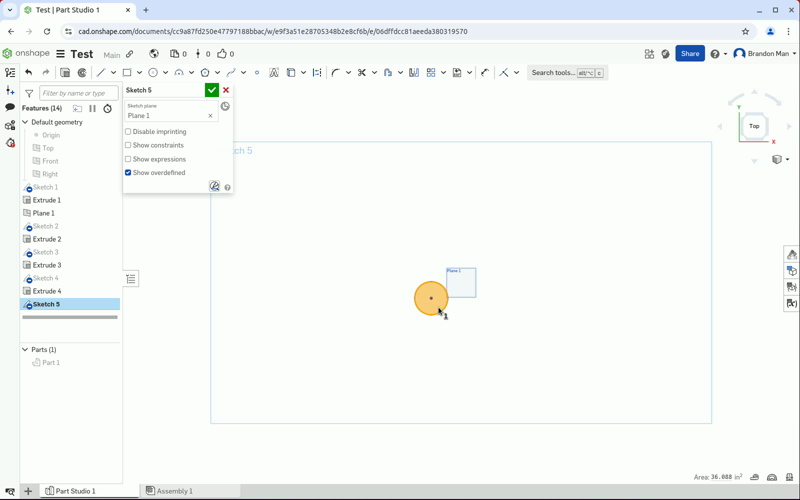
mouse_move(73, 352)
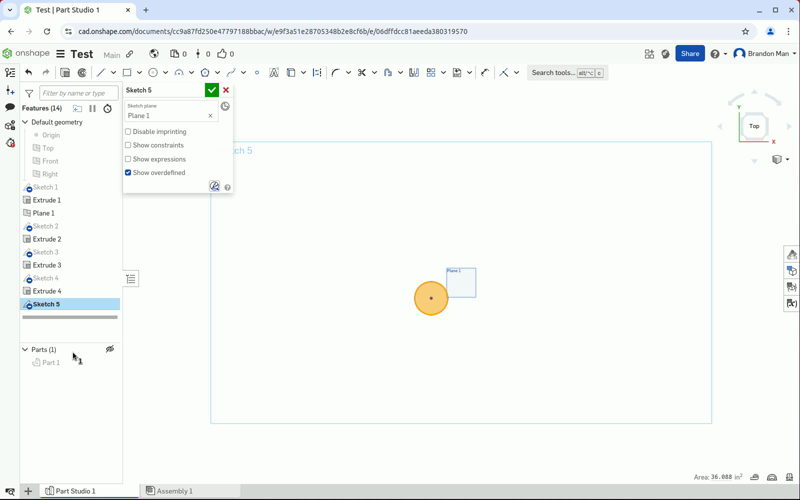
key(shift+y)
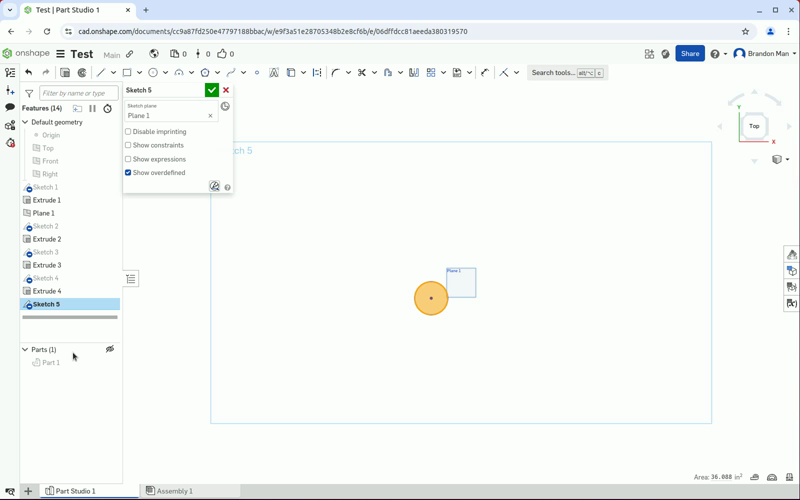
key(shift+e)
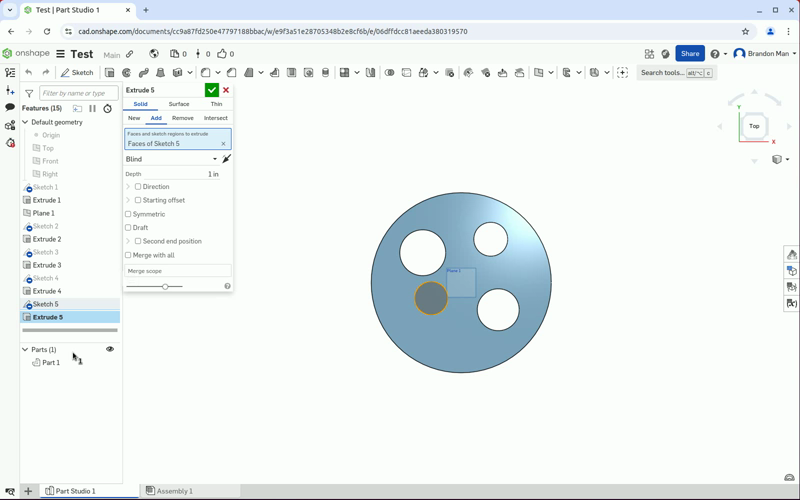
mouse_move(143, 106)
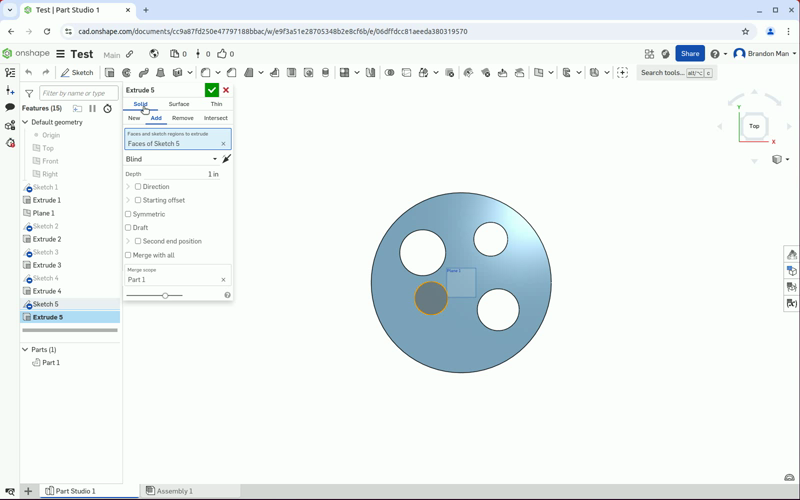
click(143, 106)
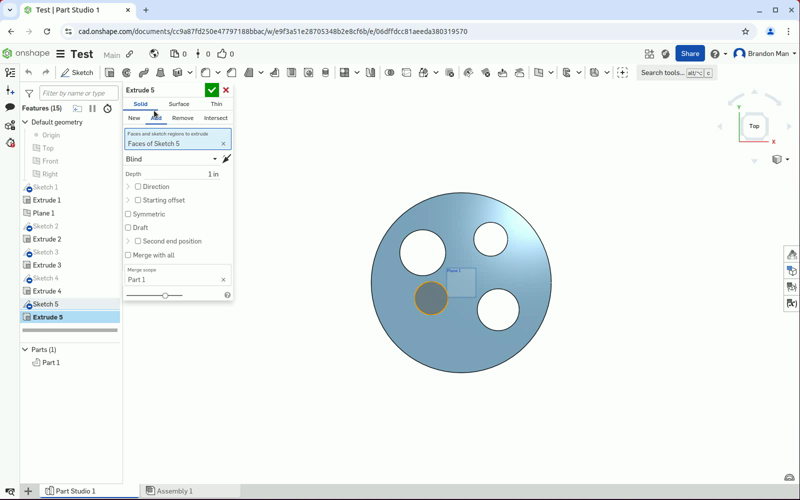
mouse_move(186, 120)
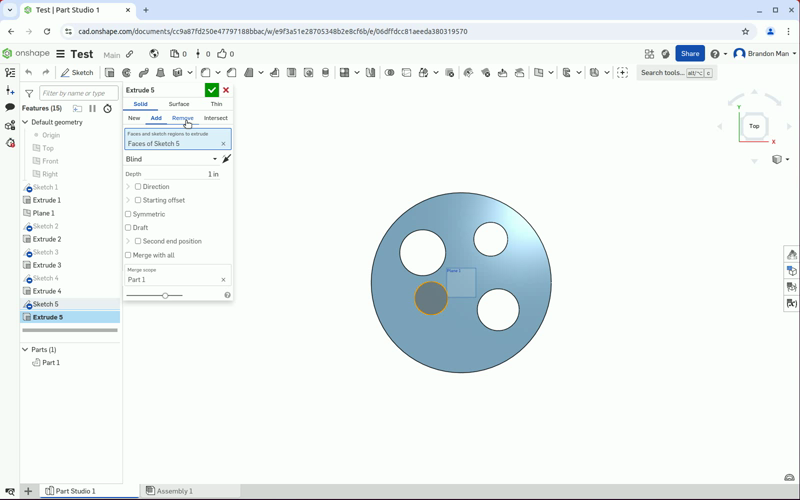
click(186, 120)
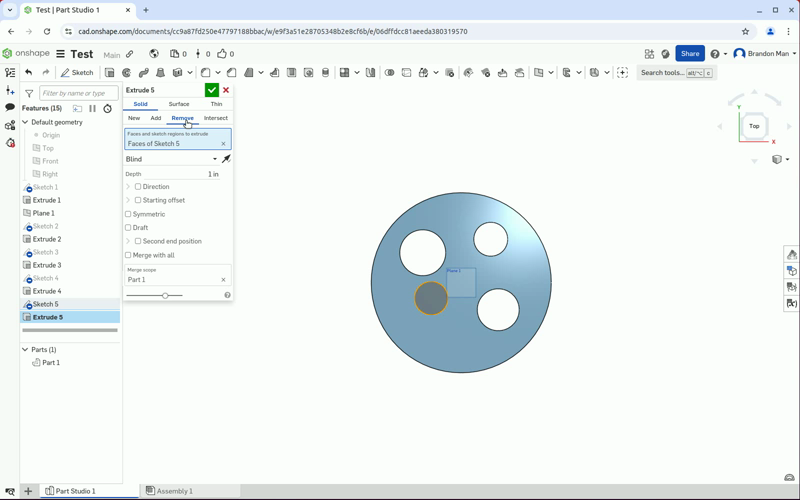
key(tab, 4)
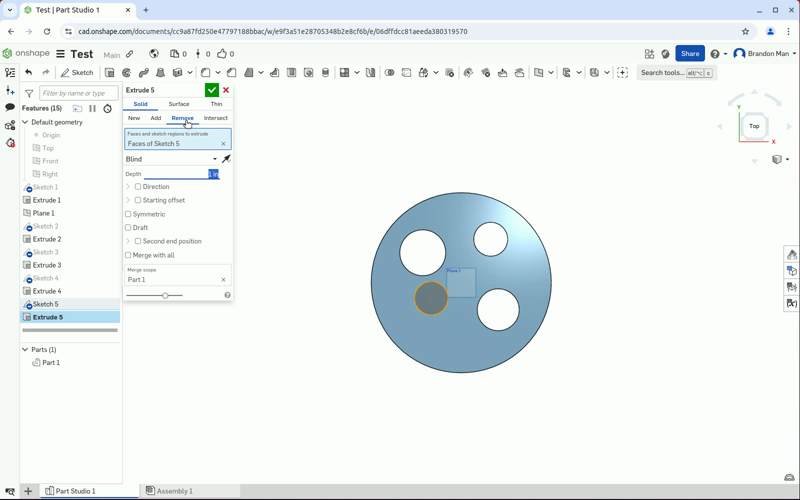
text(23.108)
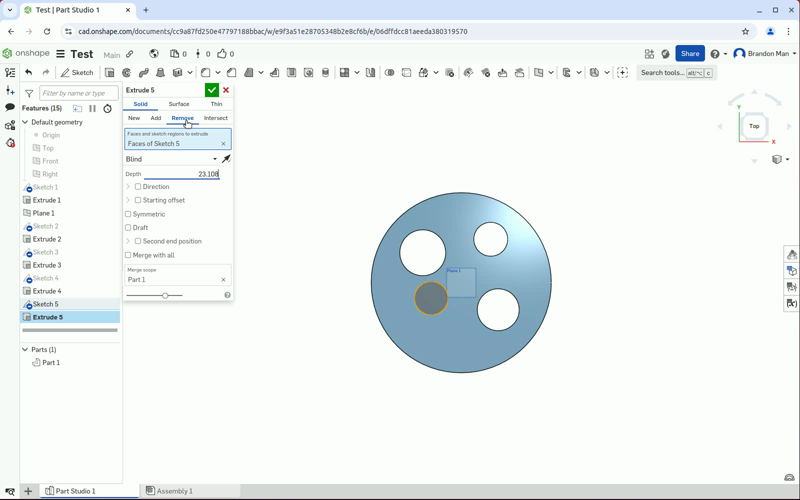
key(tab, 6)
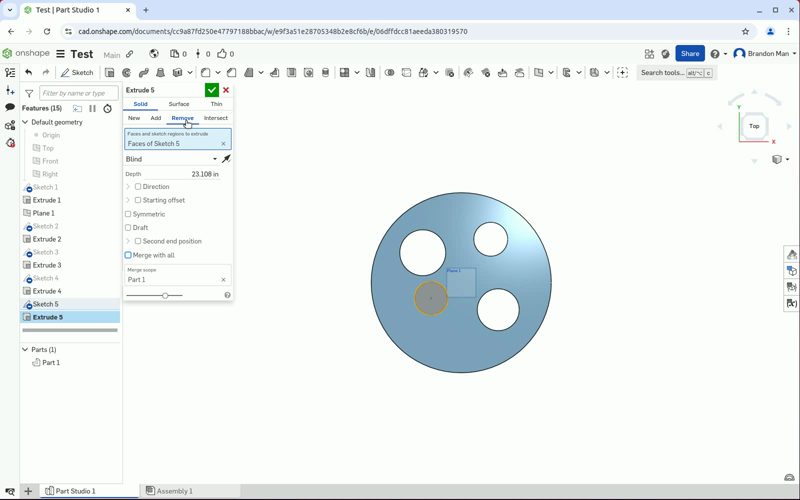
key(space)
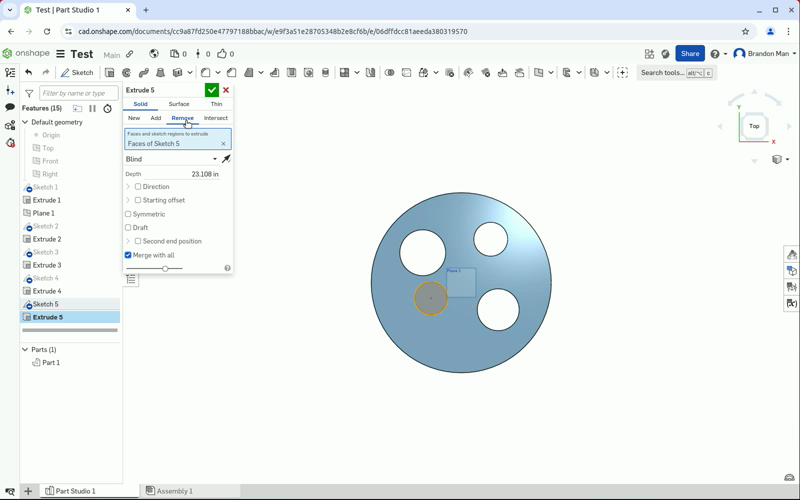
key(enter)
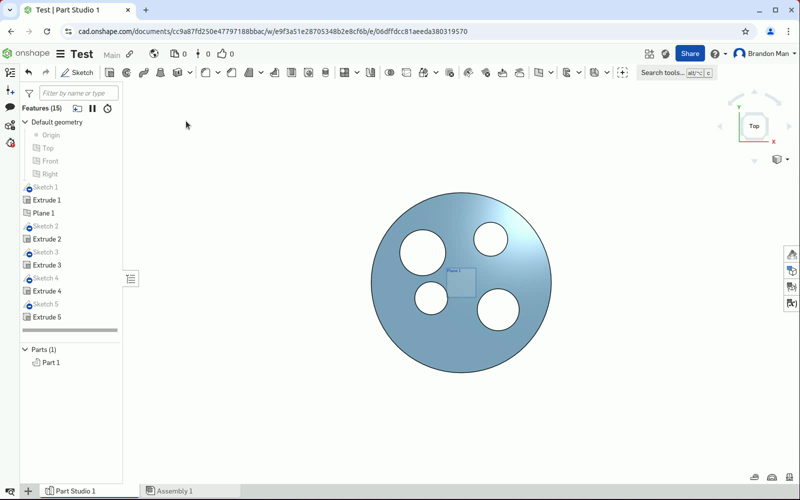
key(shift+h)
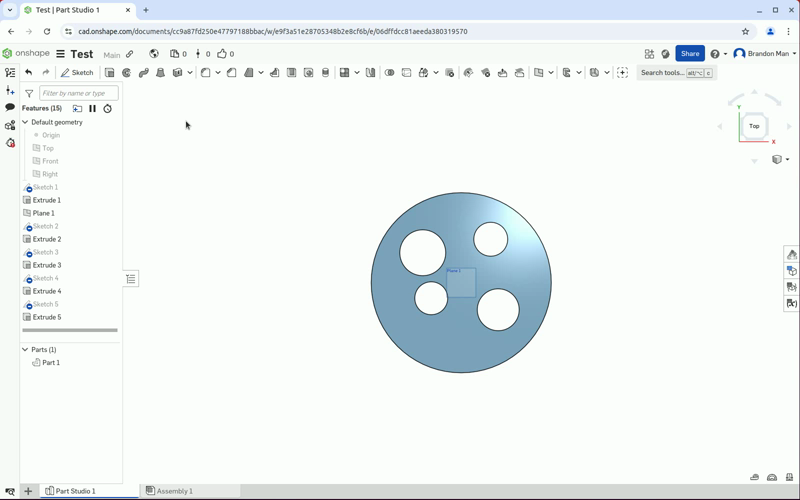
key(shift+h)
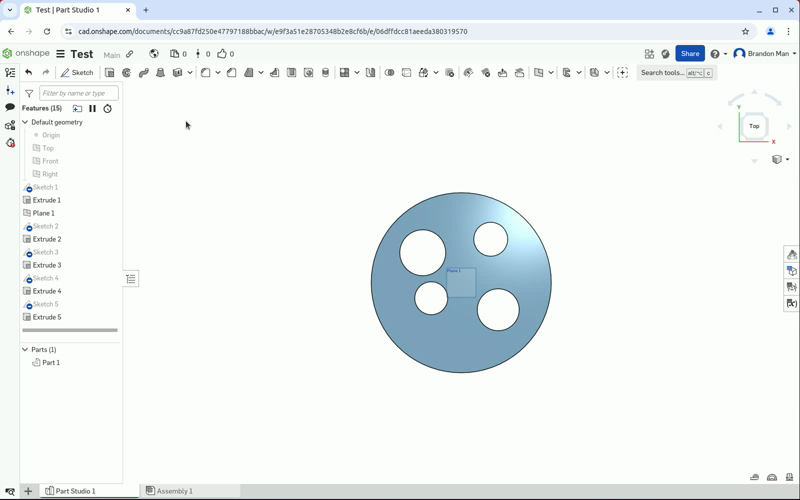
key(shift+7)
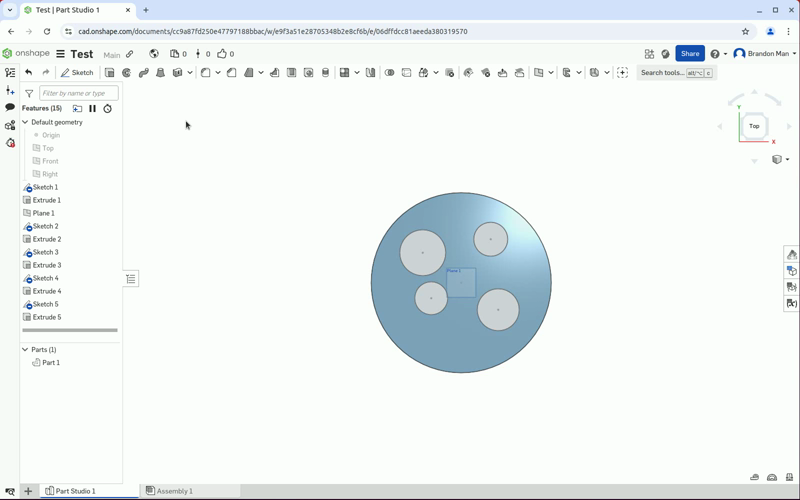
key(up, 3)
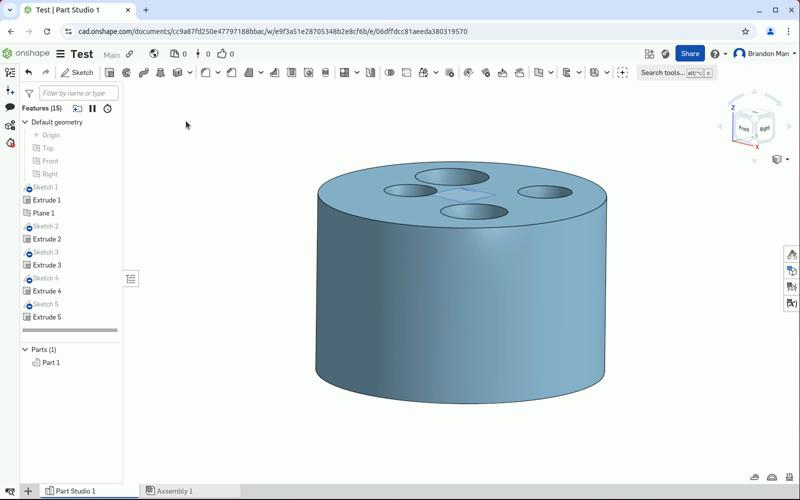
key(left, 3)
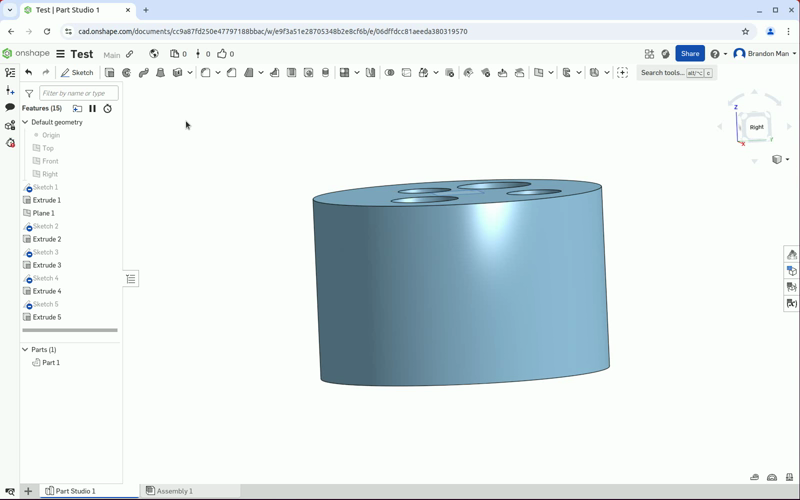
key(right, 3)
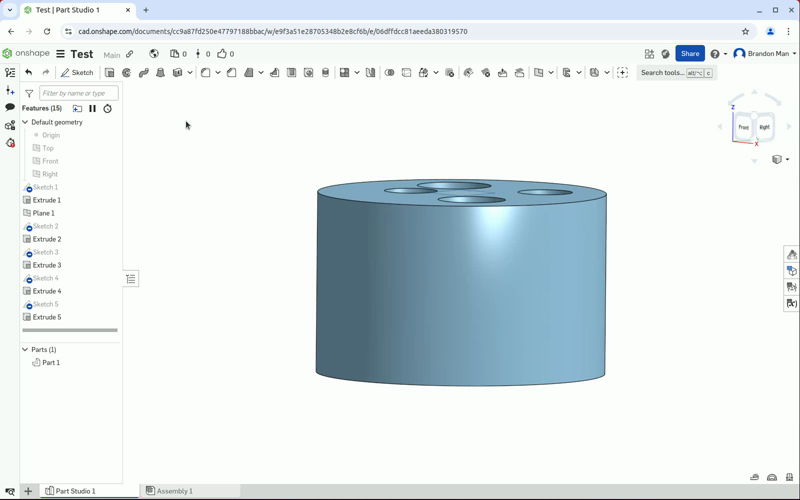
key(down, 3)
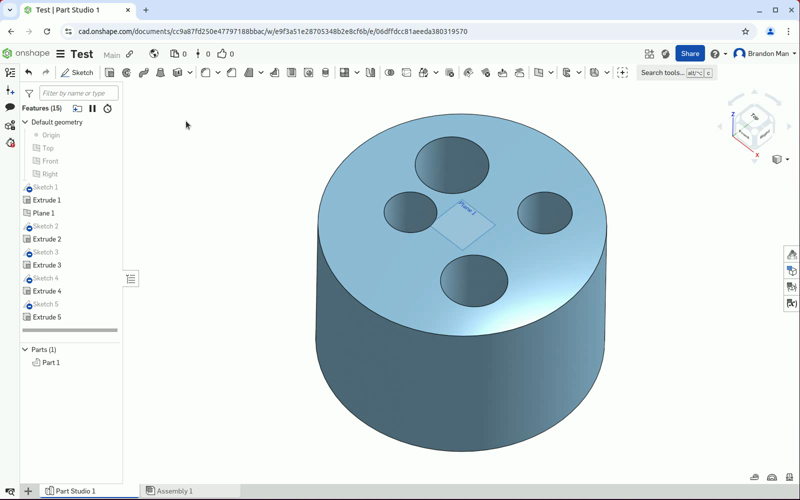
mouse_move(73, 189)
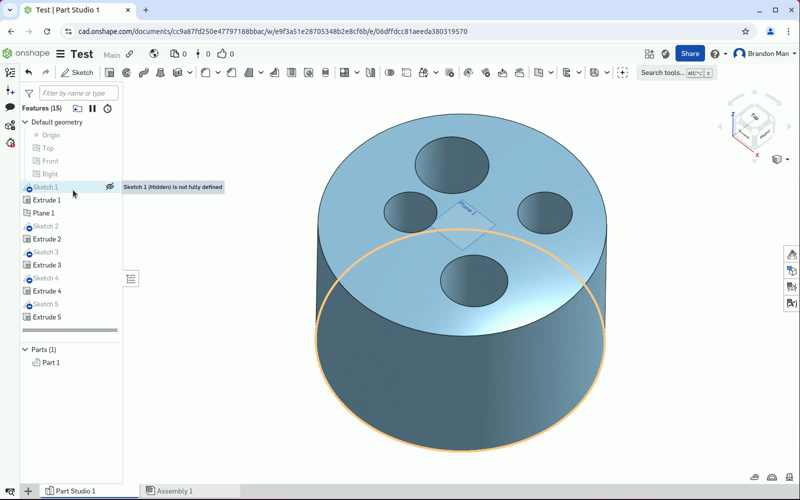
click(73, 189)